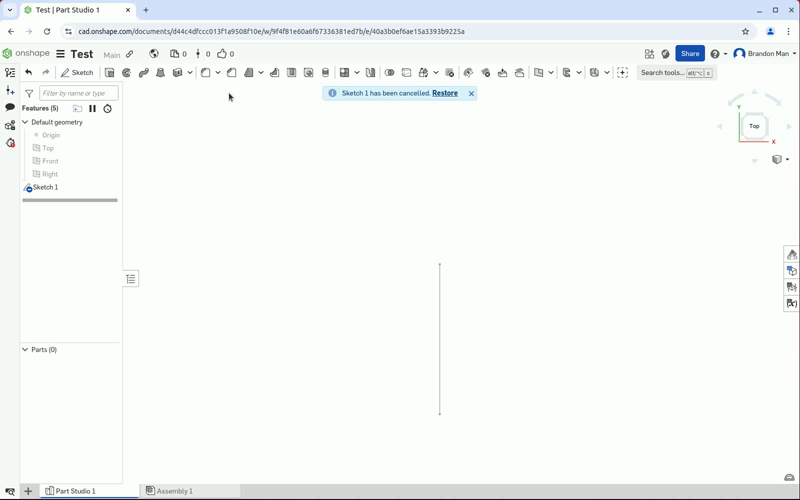
key(shift+h)
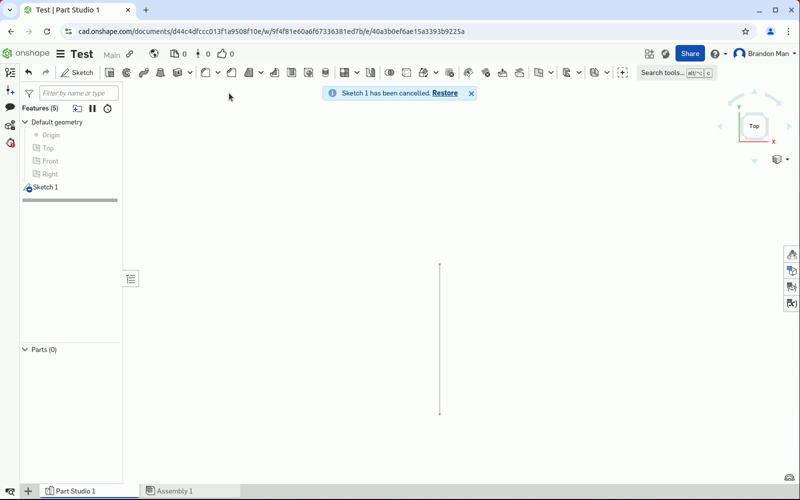
mouse_move(73, 352)
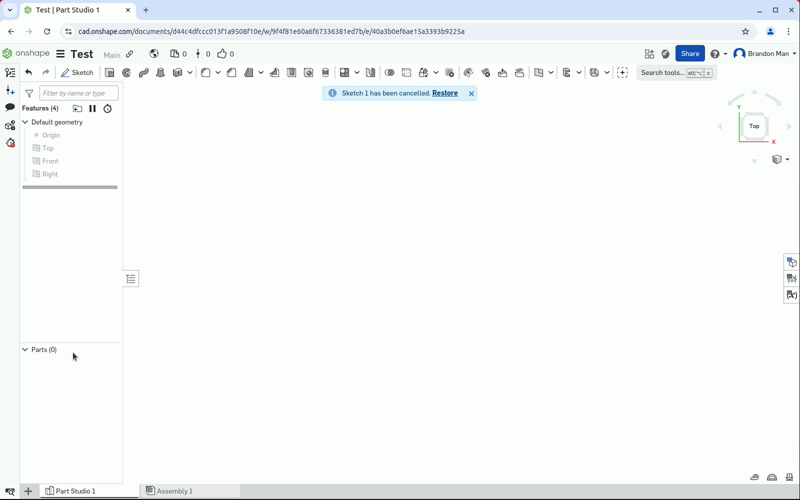
key(y)
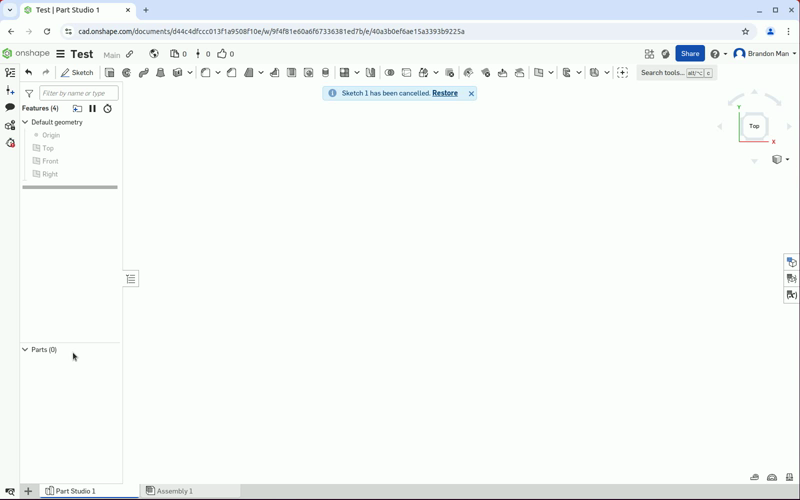
key(shift+p)
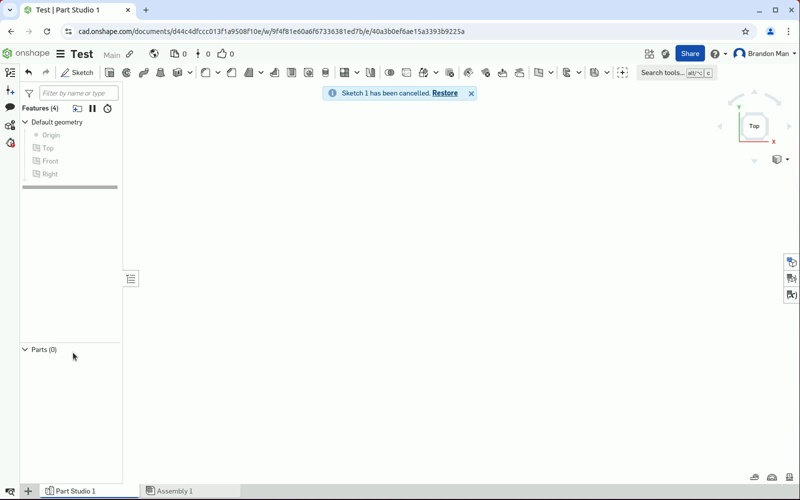
key(space)
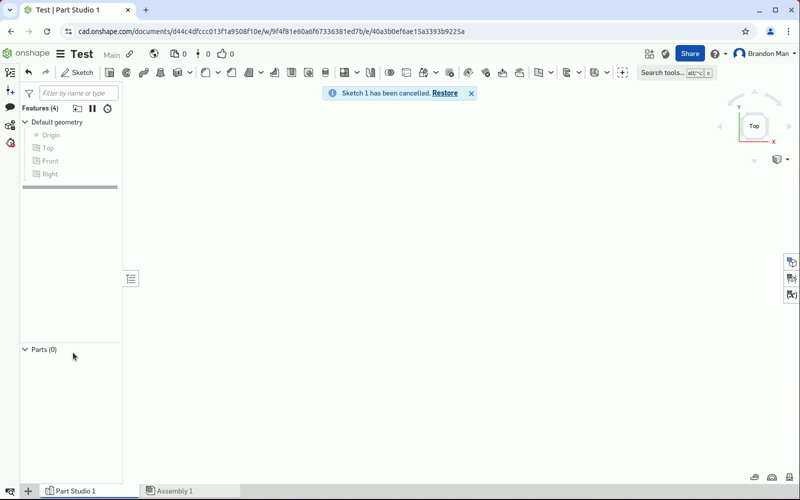
key_down(shift)
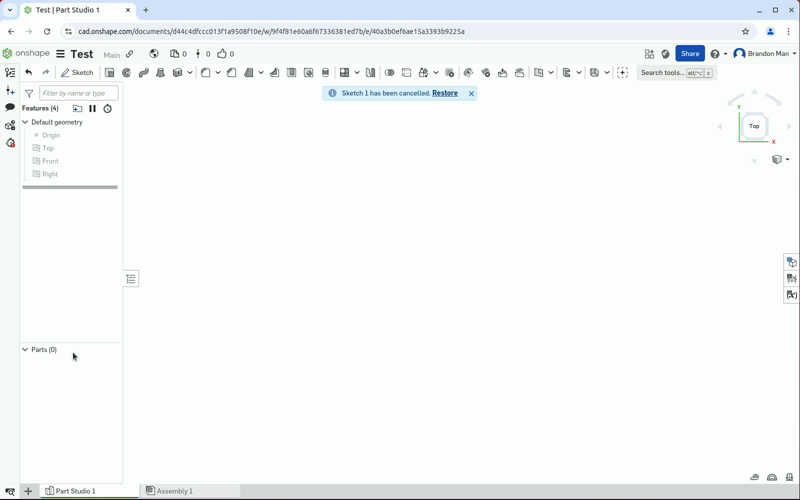
key(up)
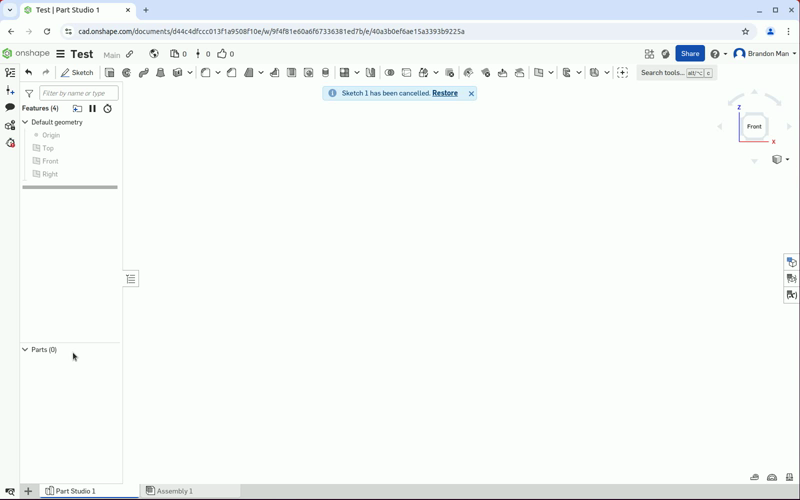
key_up(shift)
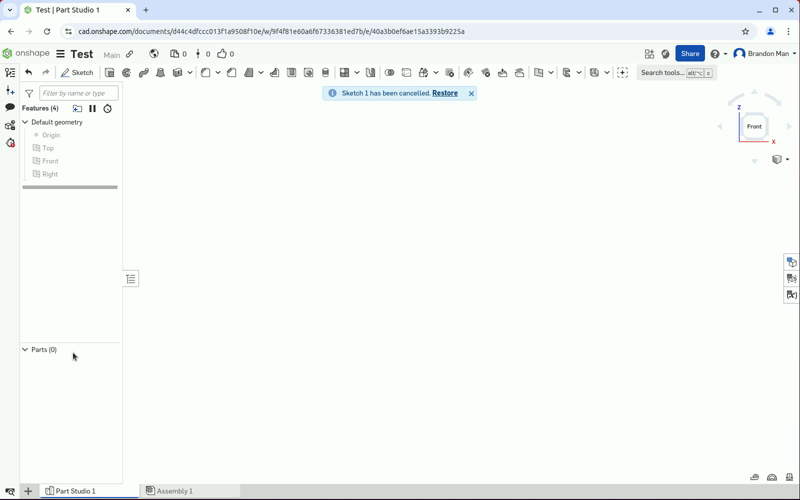
mouse_move(73, 352)
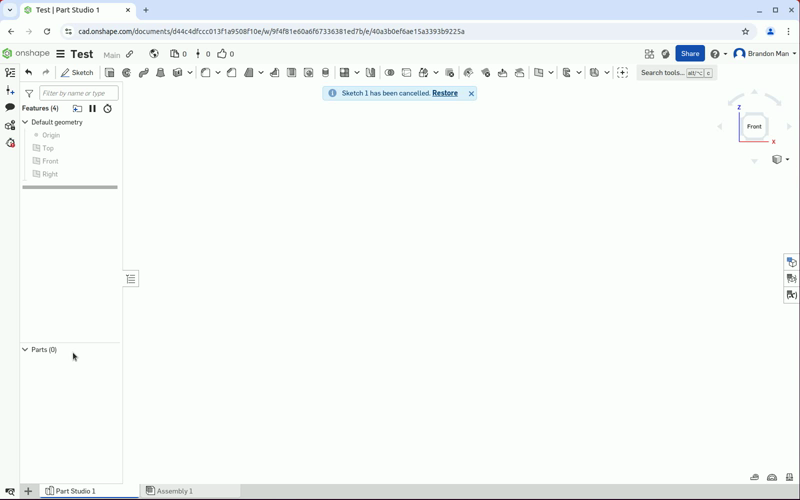
key(shift+y)
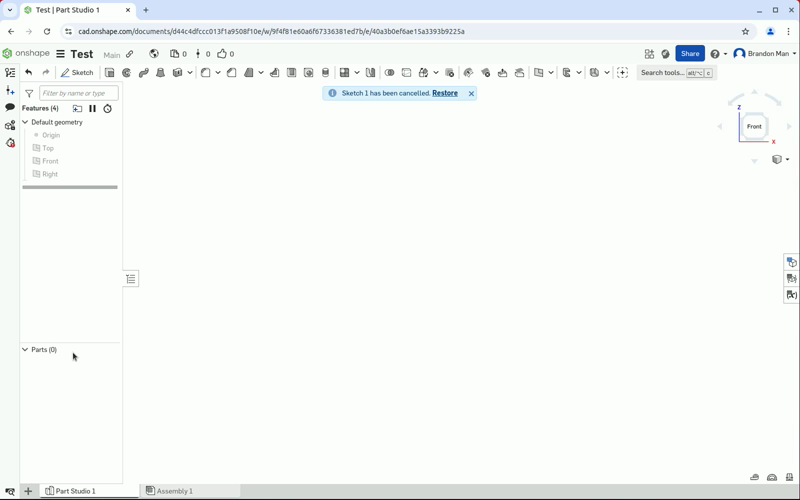
key(shift+s)
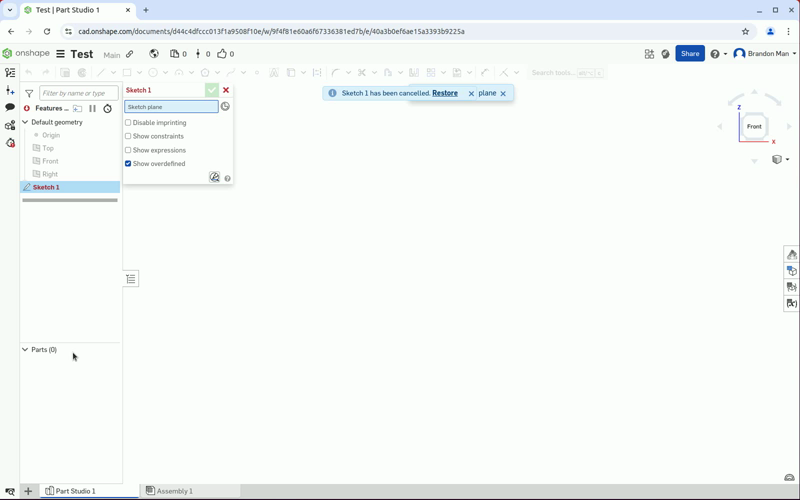
mouse_move(73, 163)
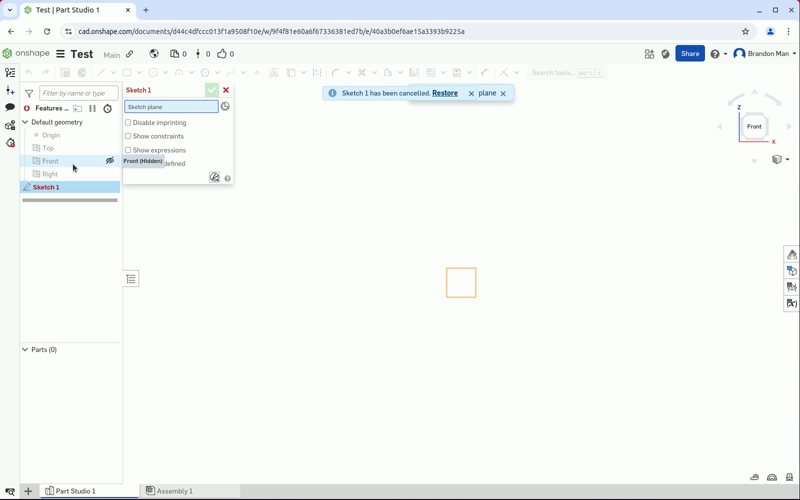
click(73, 163)
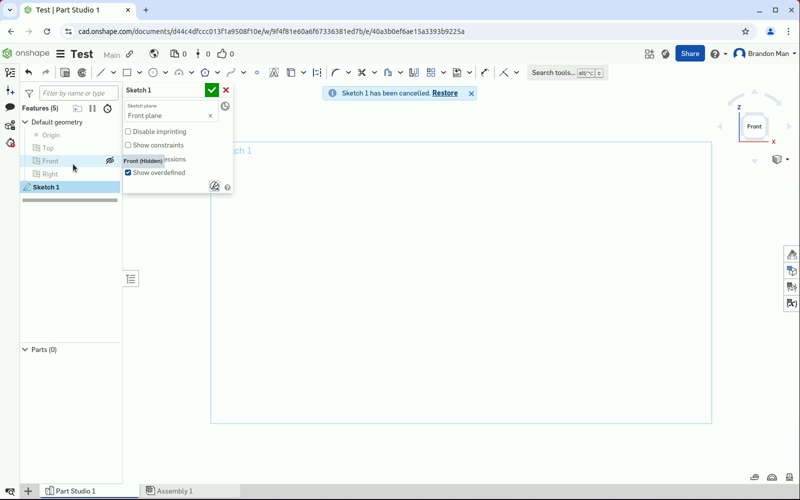
mouse_move(73, 352)
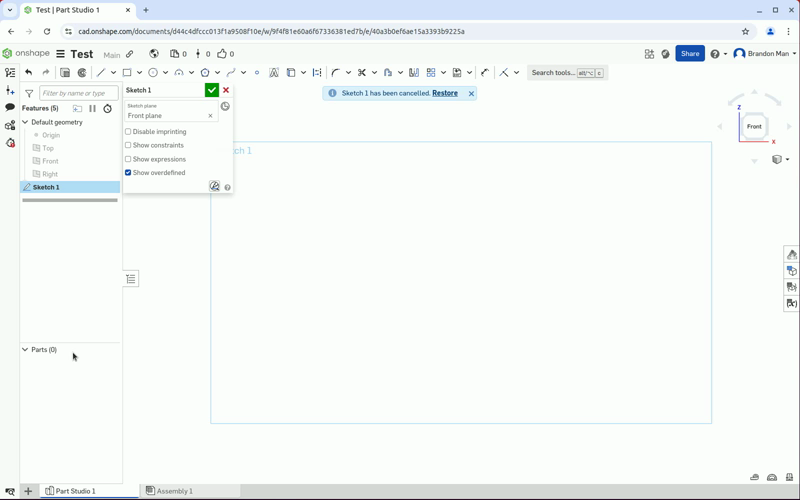
key(y)
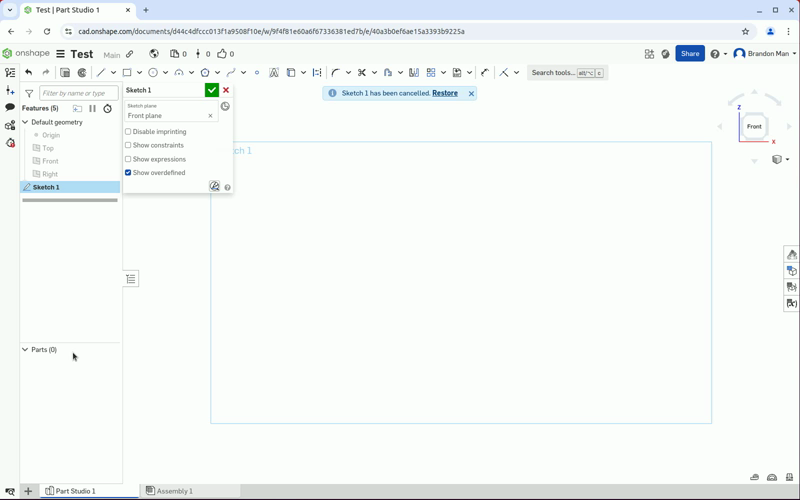
key(l)
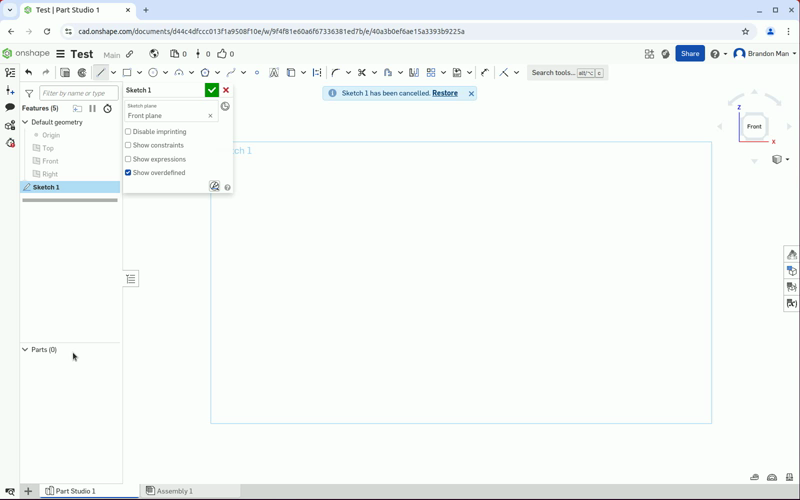
key_down(shift)
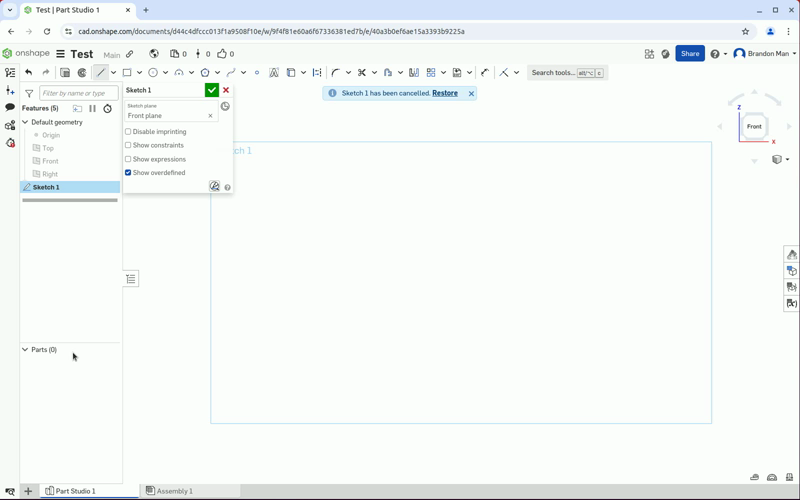
mouse_move(348, 282)
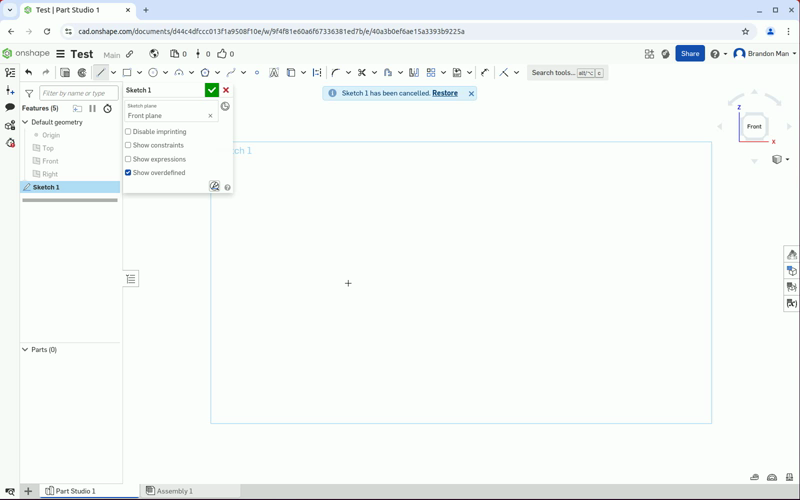
click(348, 282)
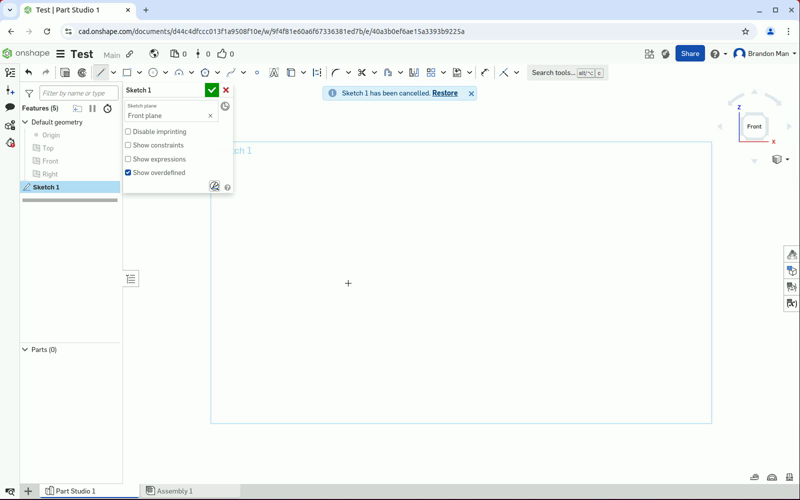
key_up(shift)
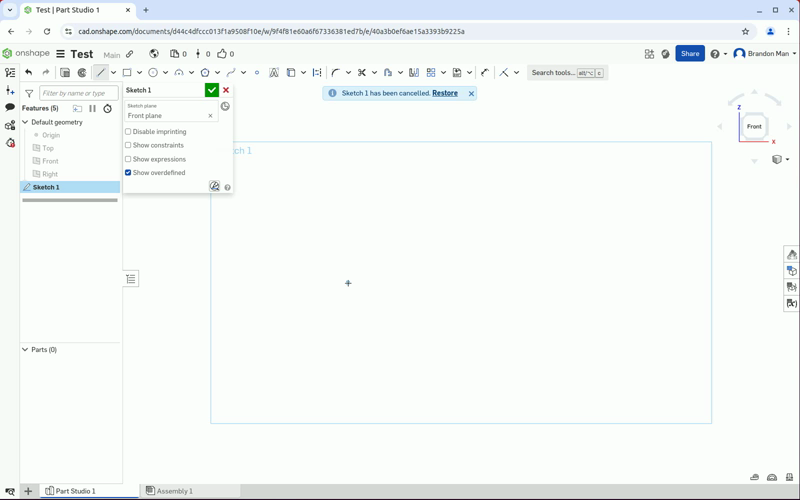
key_down(shift)
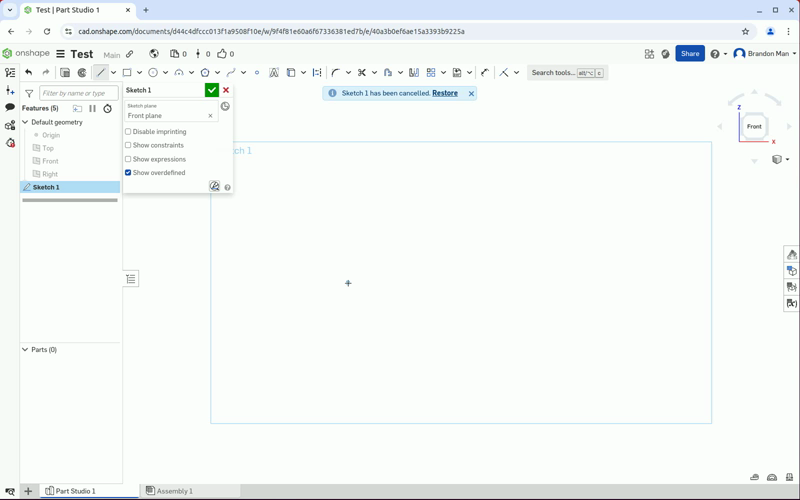
mouse_move(460, 282)
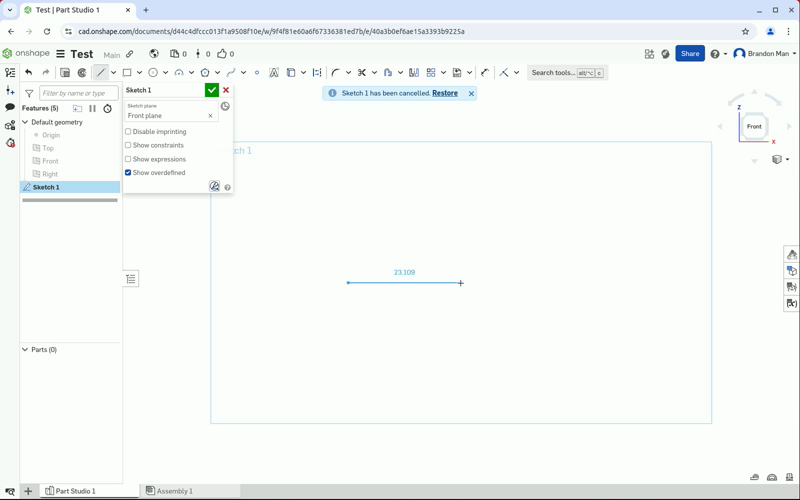
click(460, 282)
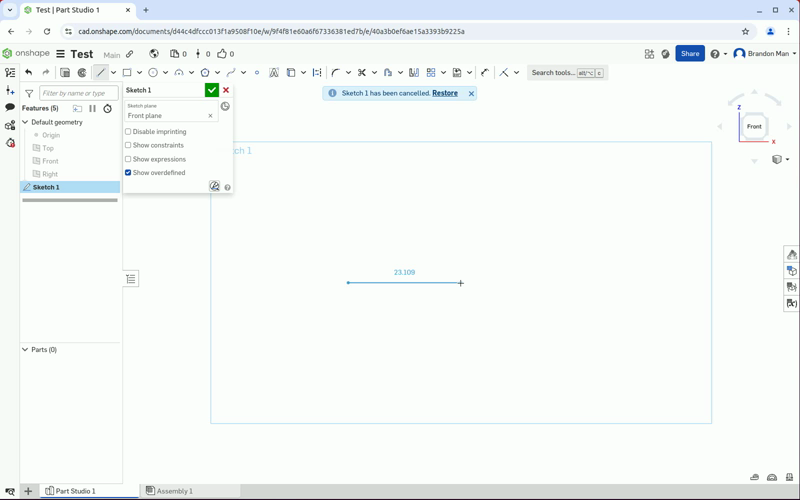
key_up(shift)
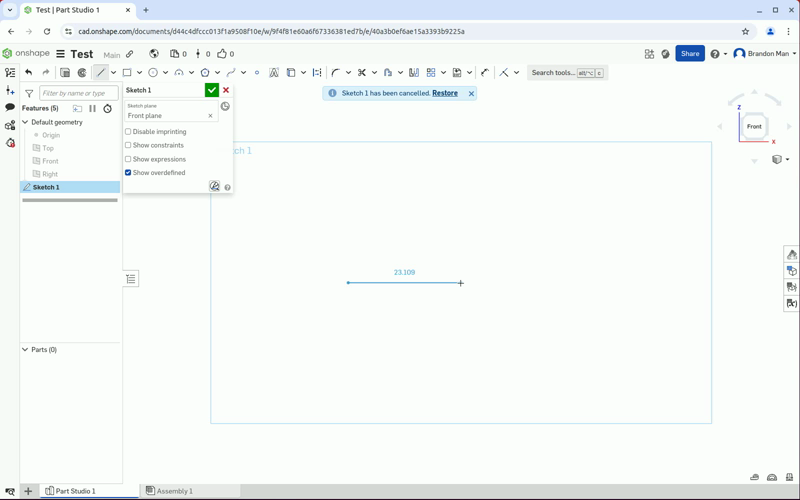
key_down(shift)
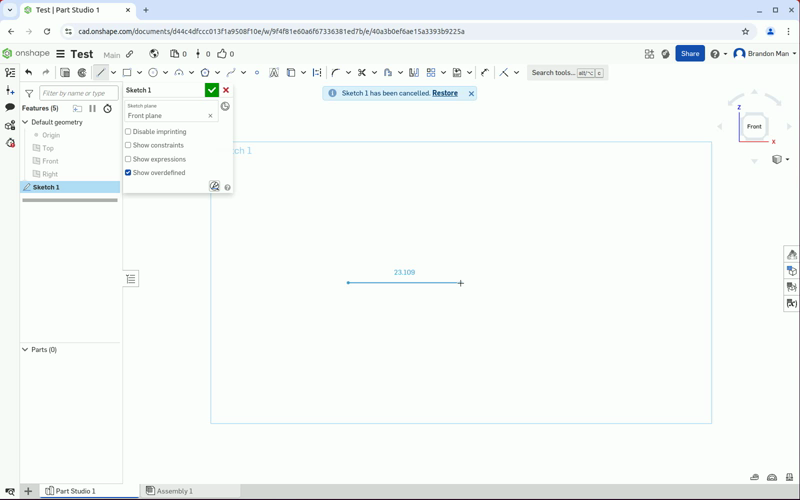
mouse_move(490, 282)
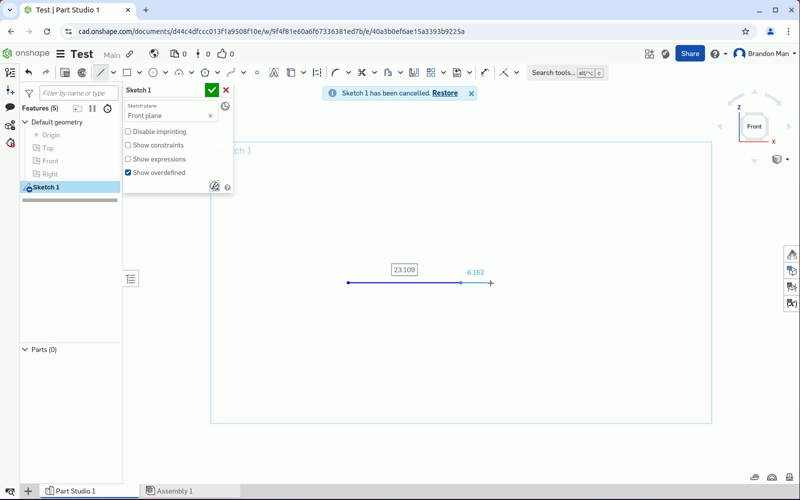
mouse_move(460, 267)
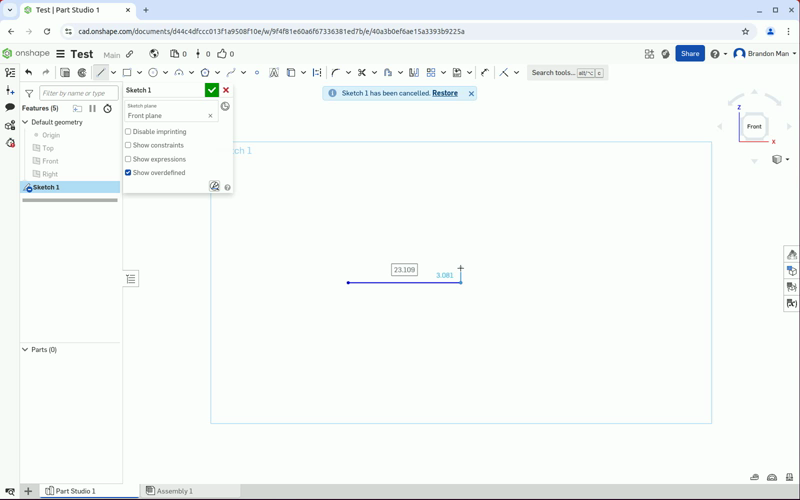
click(460, 267)
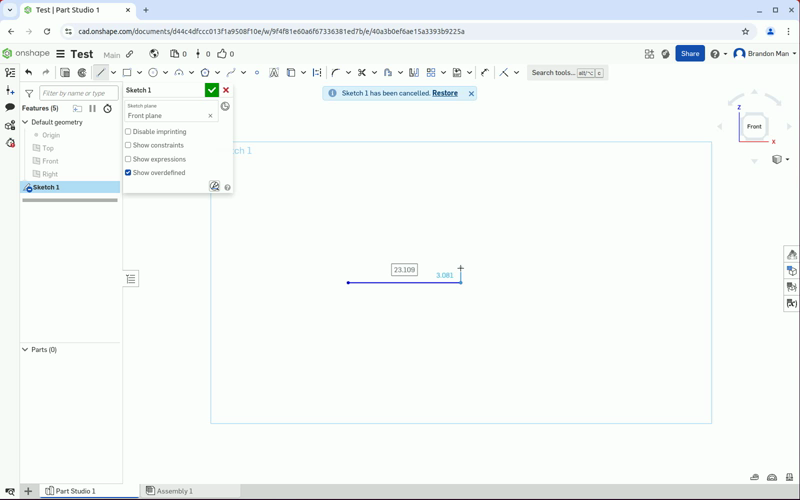
key_up(shift)
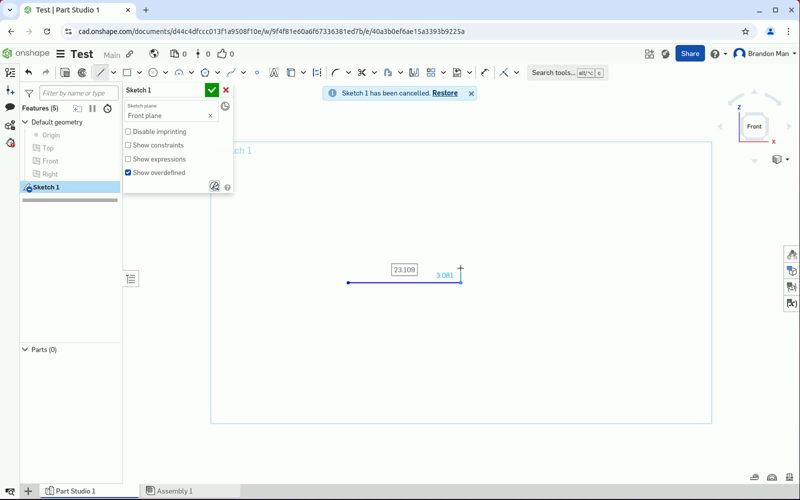
key_down(shift)
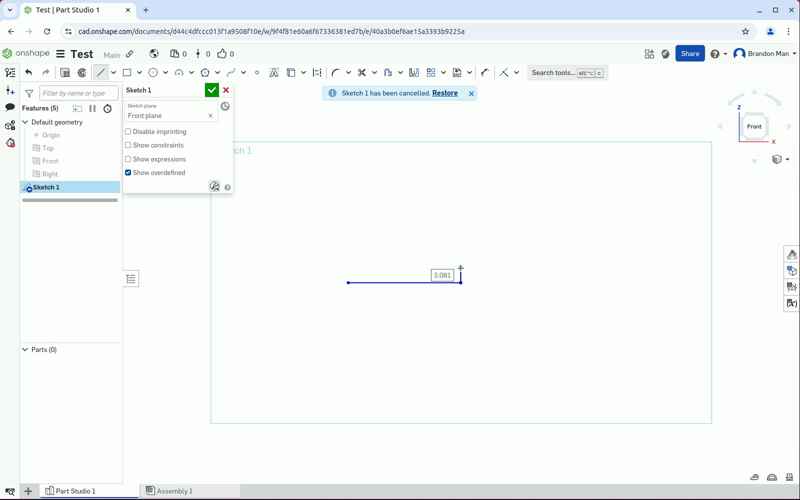
mouse_move(348, 267)
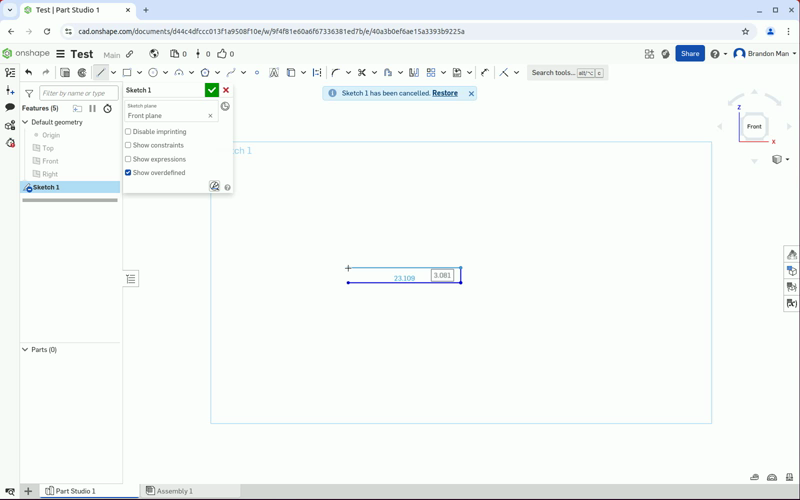
click(348, 267)
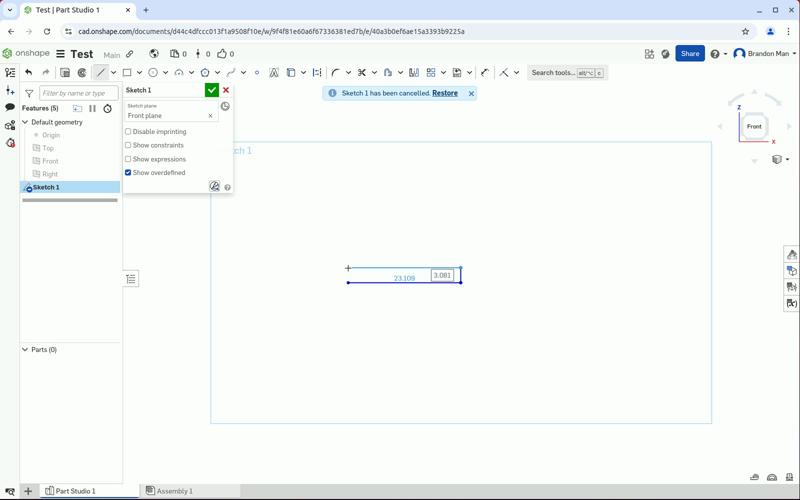
key_up(shift)
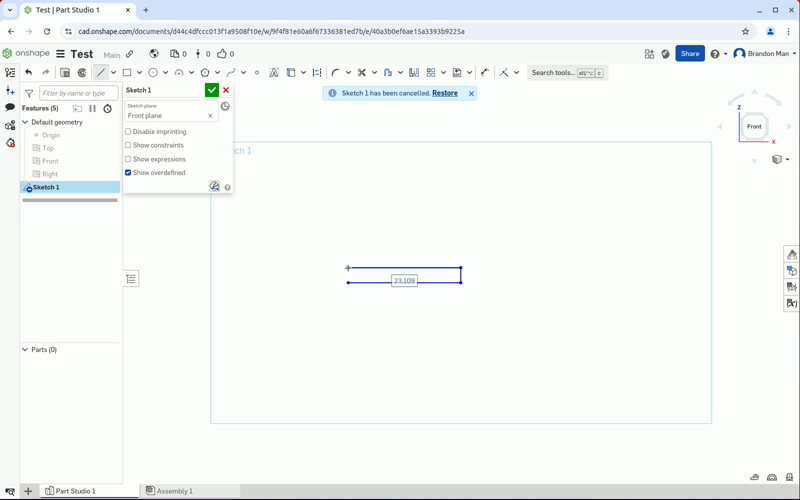
mouse_move(378, 267)
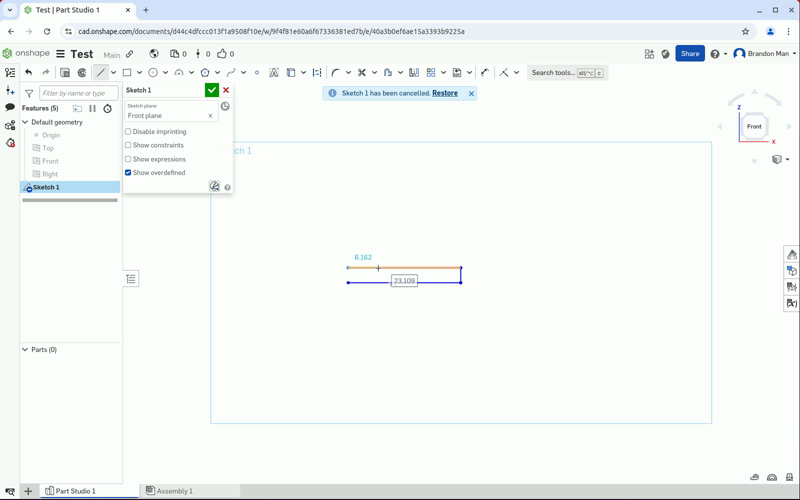
key_down(shift)
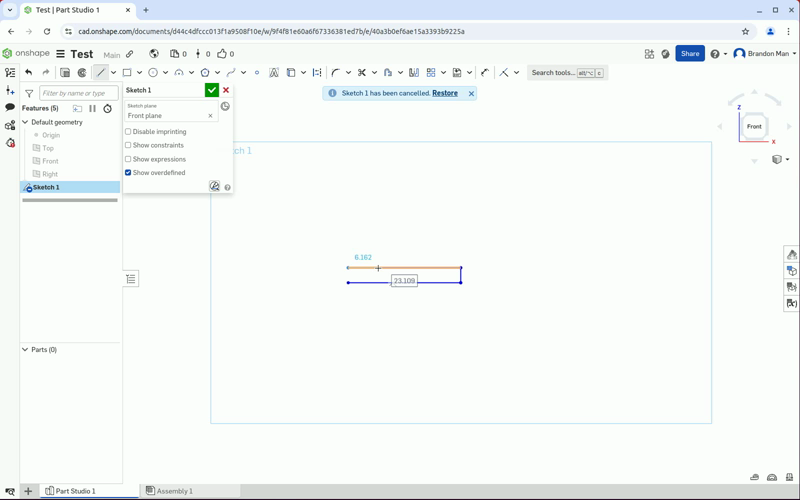
mouse_move(348, 282)
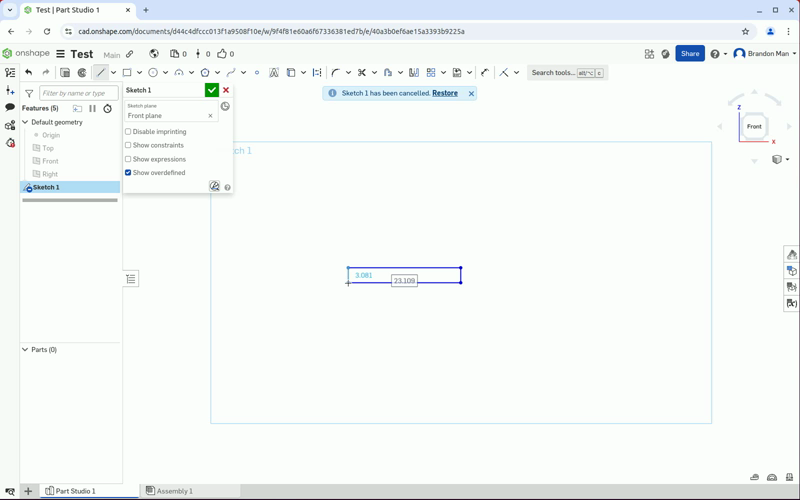
key_up(shift)
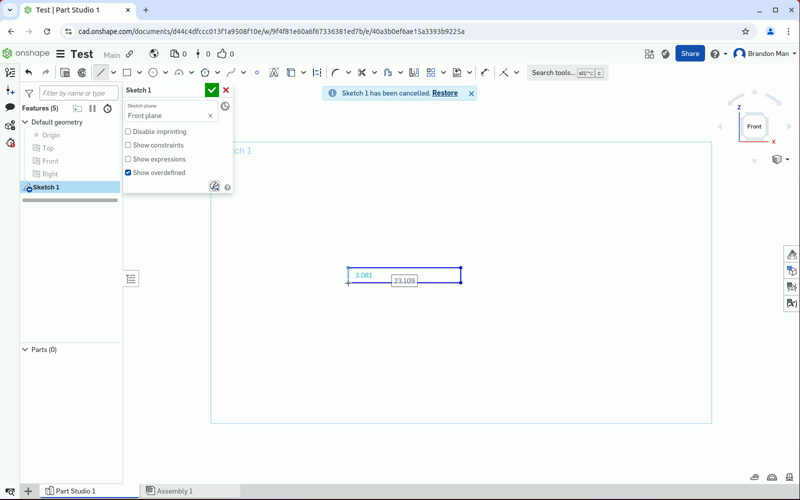
click(348, 282)
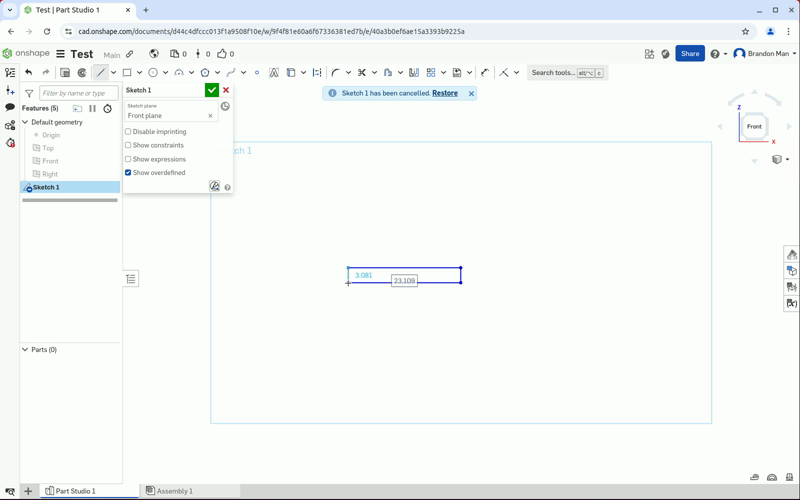
key(esc)
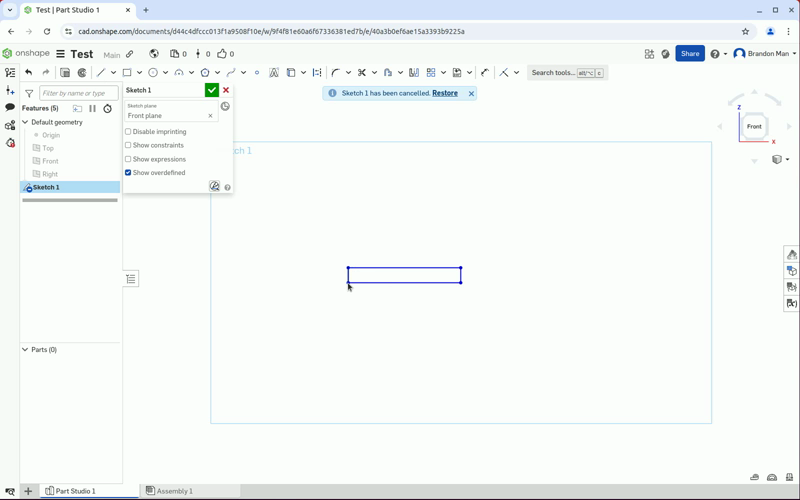
mouse_move(421, 272)
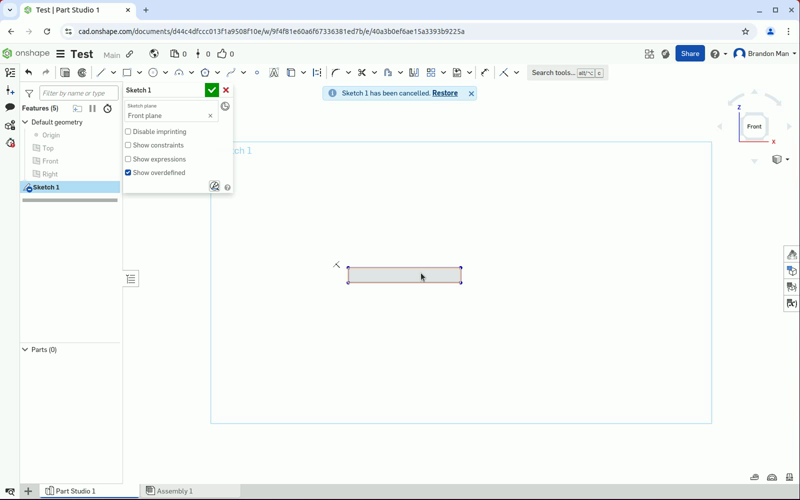
scroll(6)
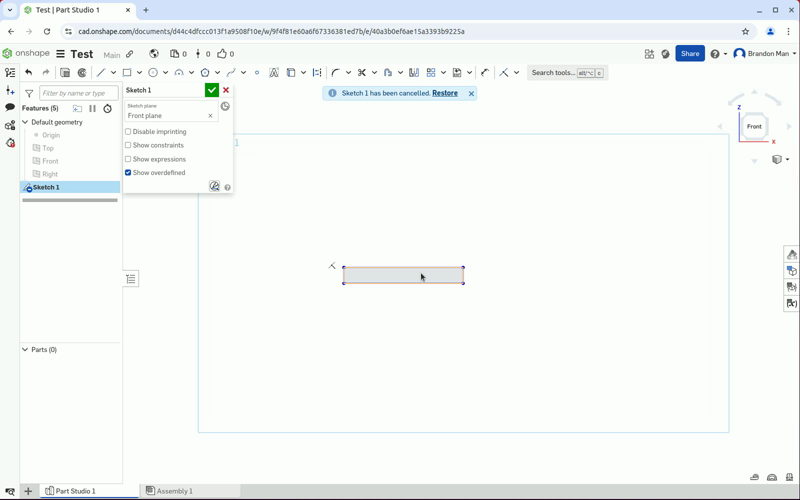
scroll(6)
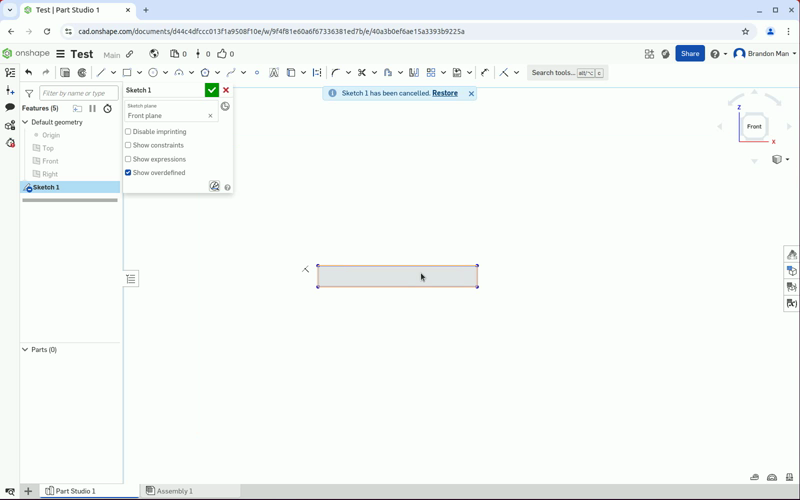
scroll(6)
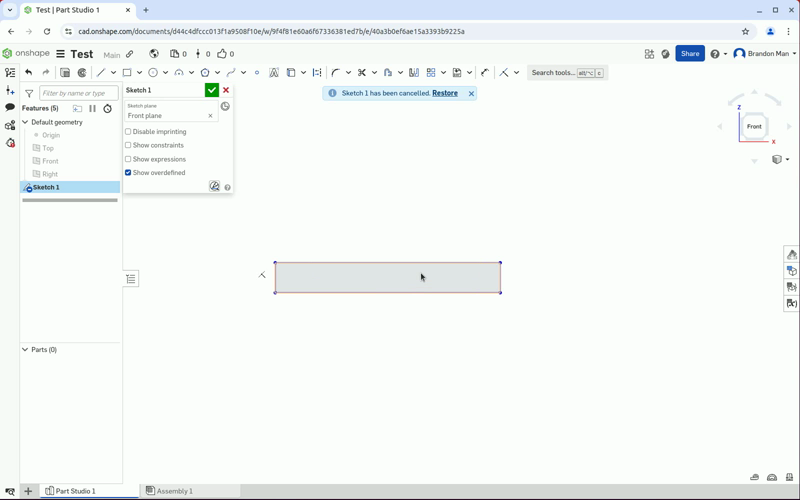
scroll(6)
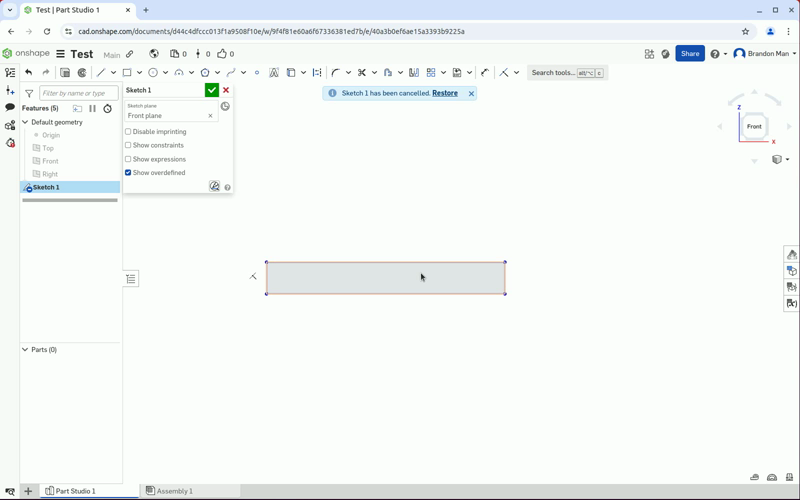
scroll(6)
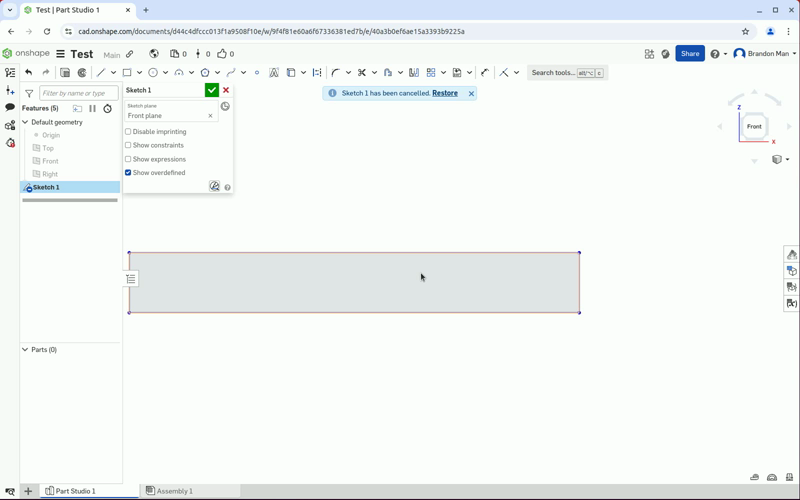
scroll(6)
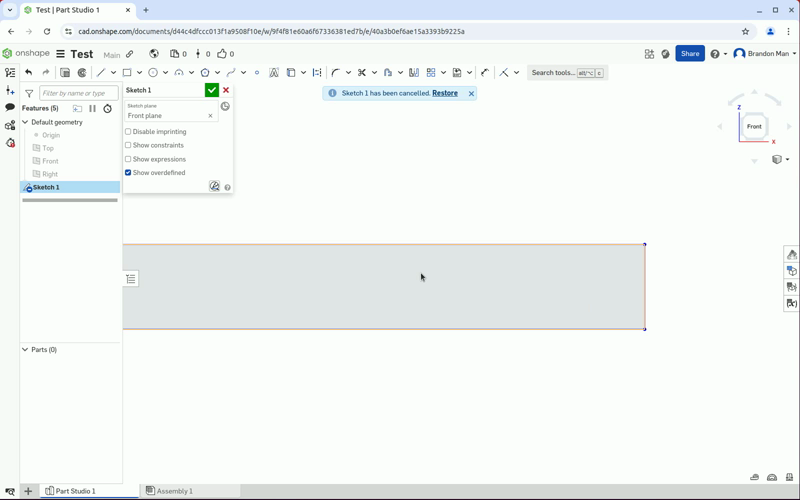
scroll(6)
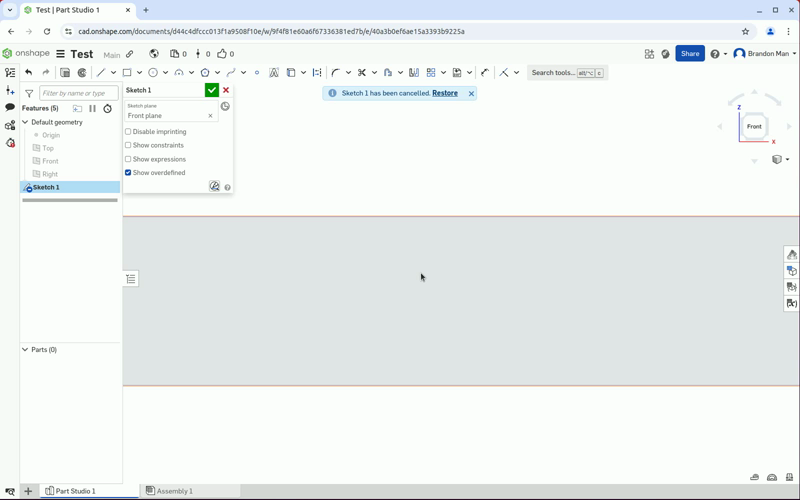
click(421, 272)
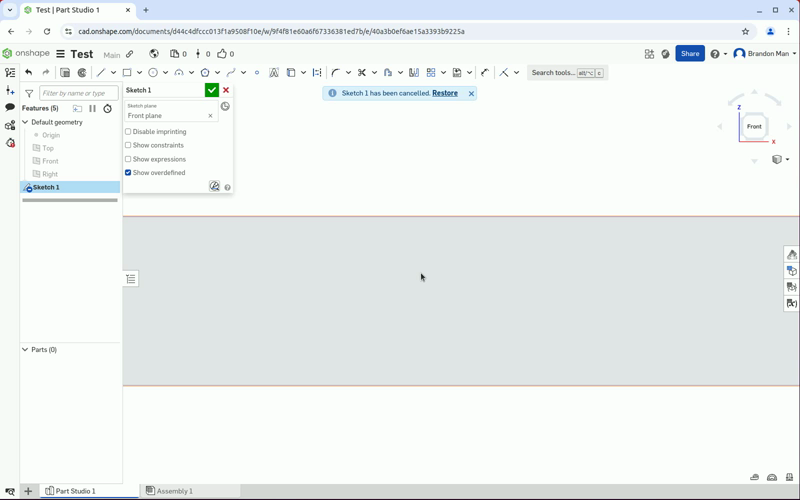
scroll(-6)
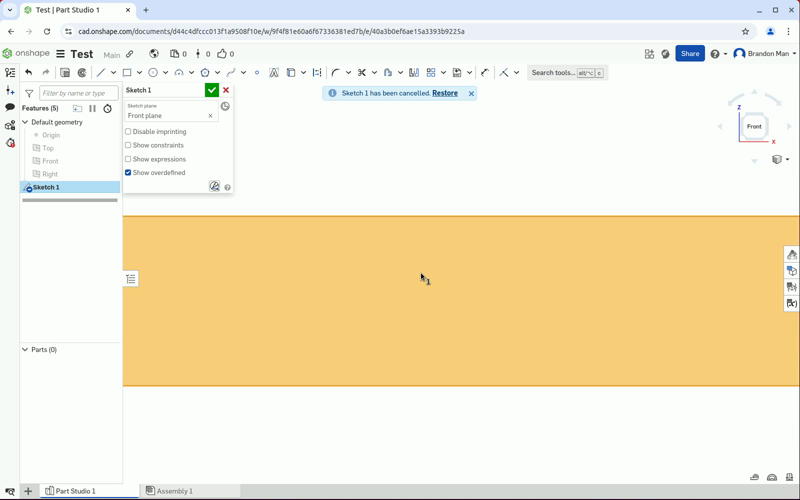
scroll(-6)
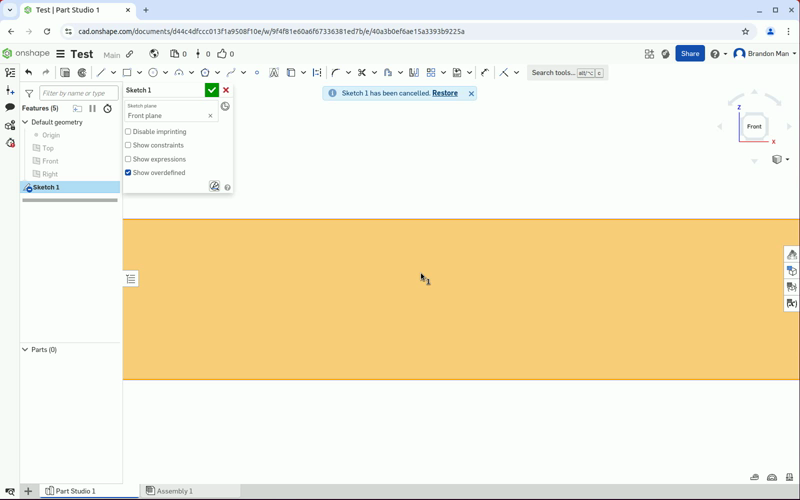
scroll(-6)
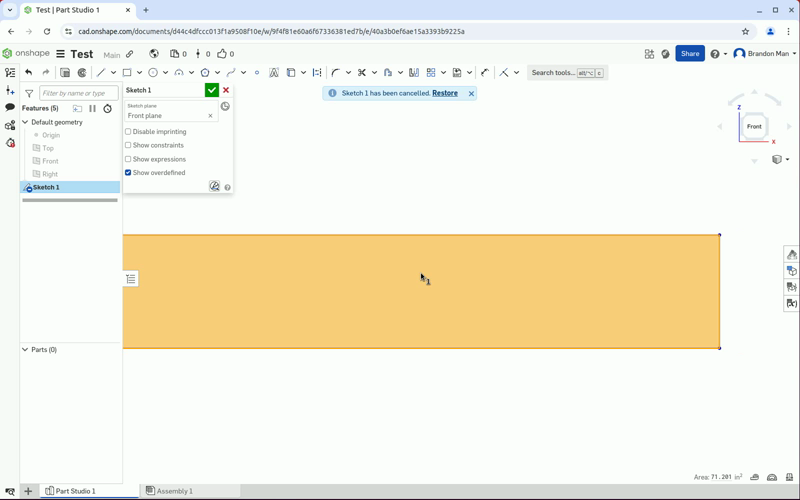
scroll(-6)
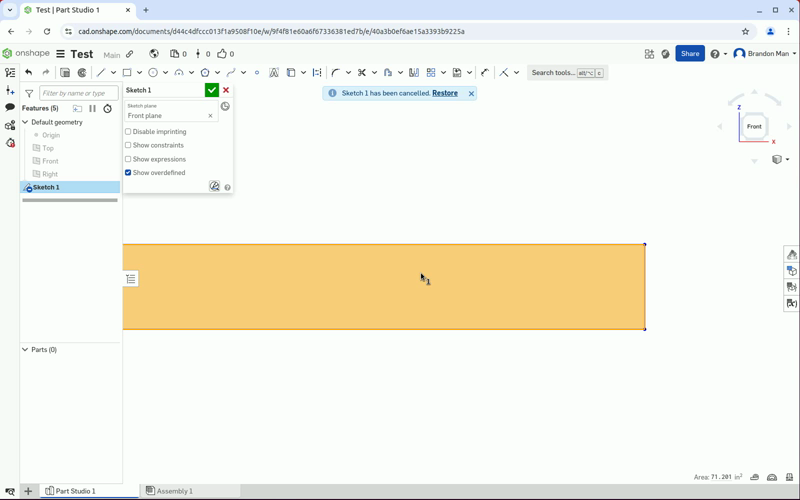
scroll(-6)
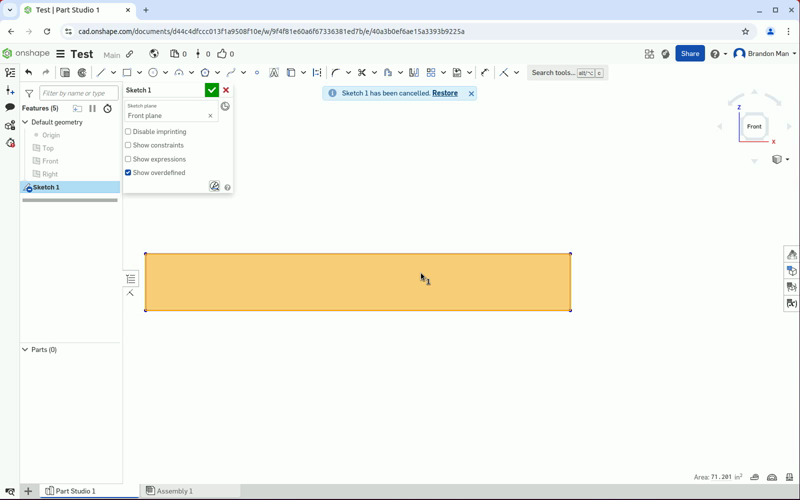
scroll(-6)
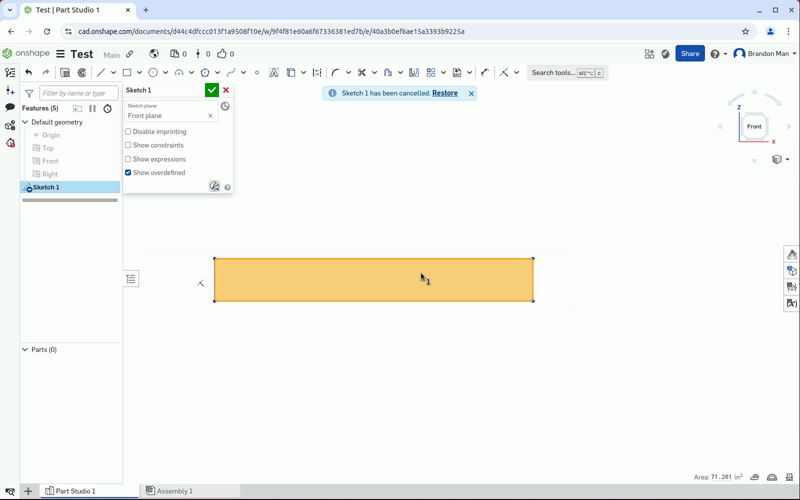
scroll(-6)
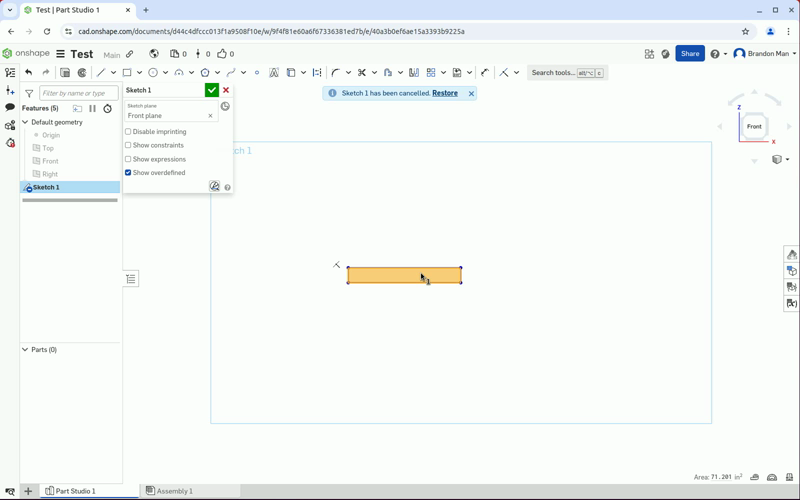
mouse_move(73, 352)
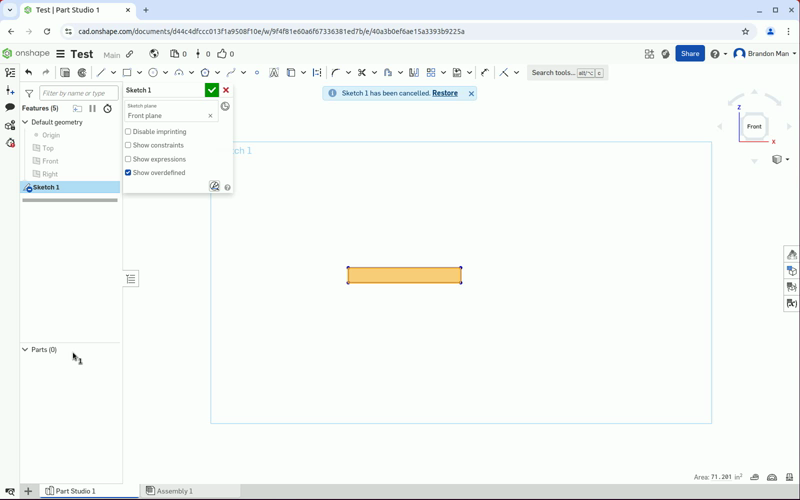
key(shift+y)
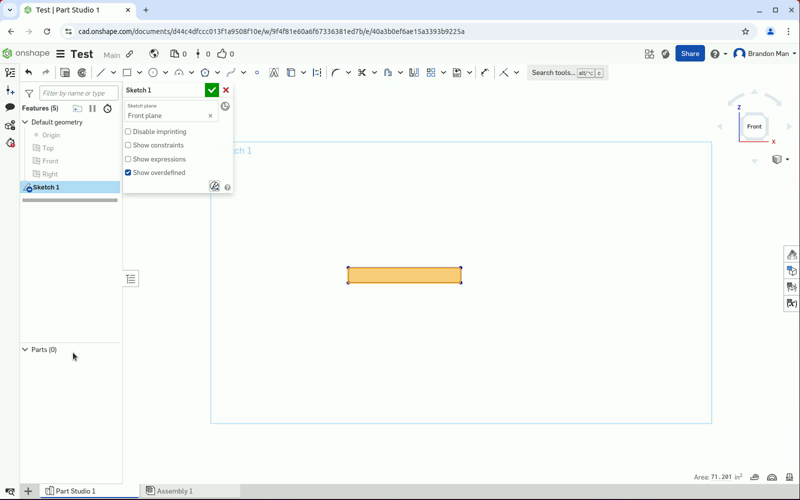
key(shift+e)
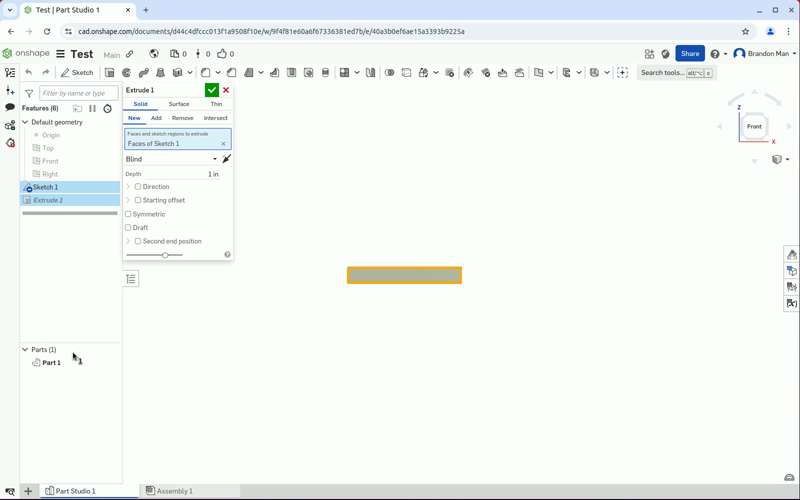
mouse_move(143, 106)
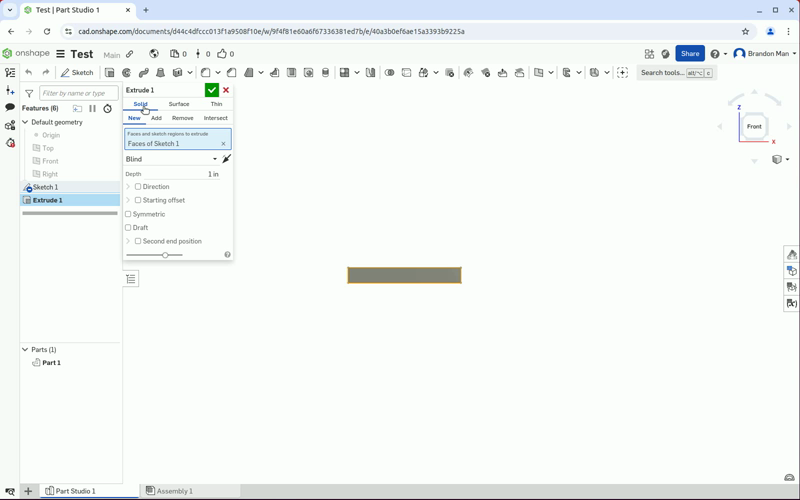
click(143, 106)
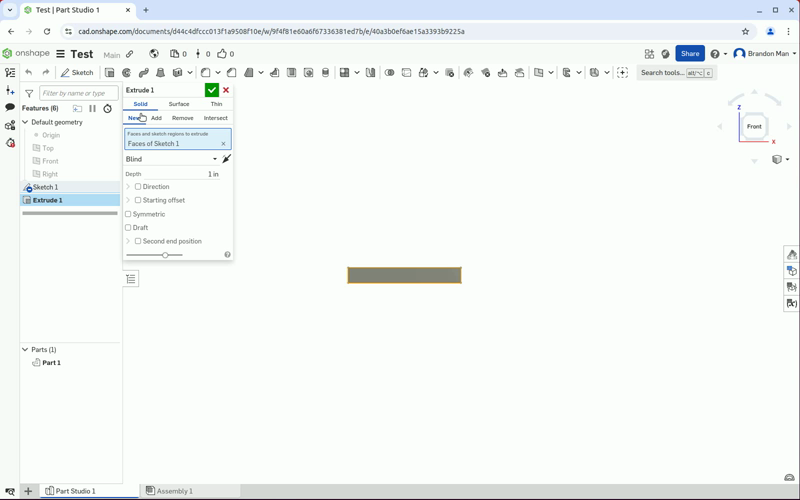
mouse_move(137, 120)
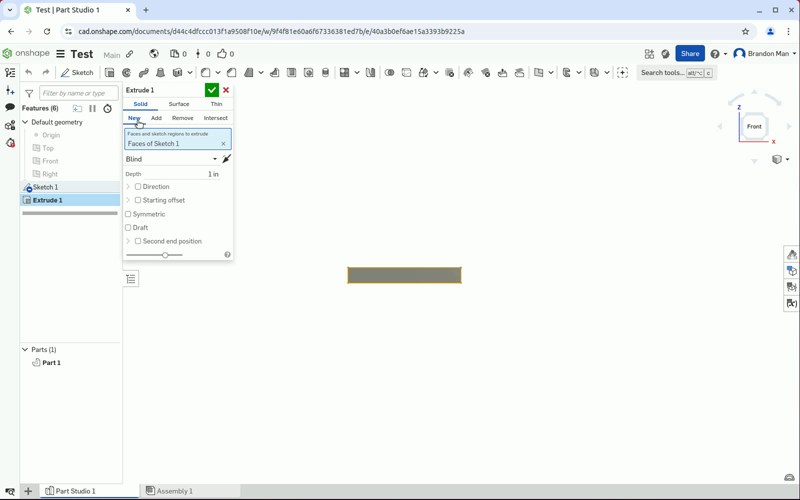
click(137, 120)
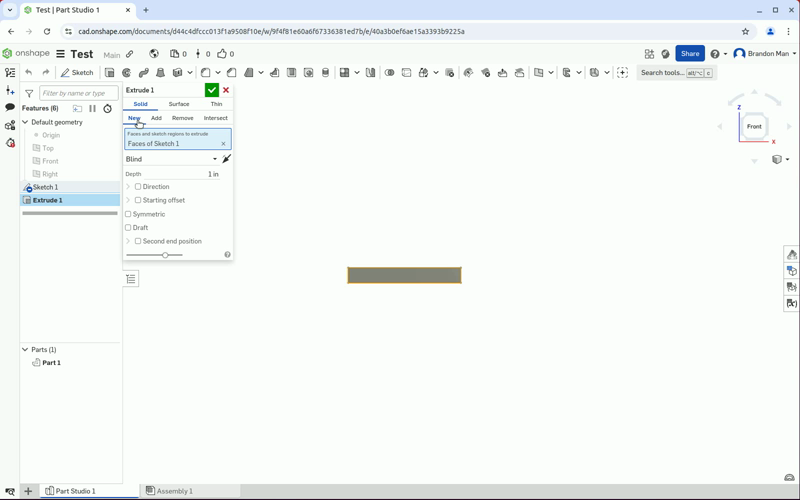
key(tab, 4)
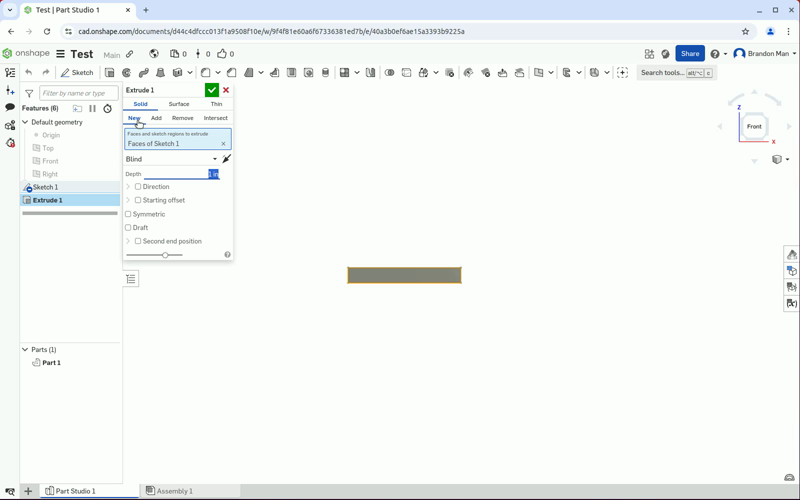
text(0.963)
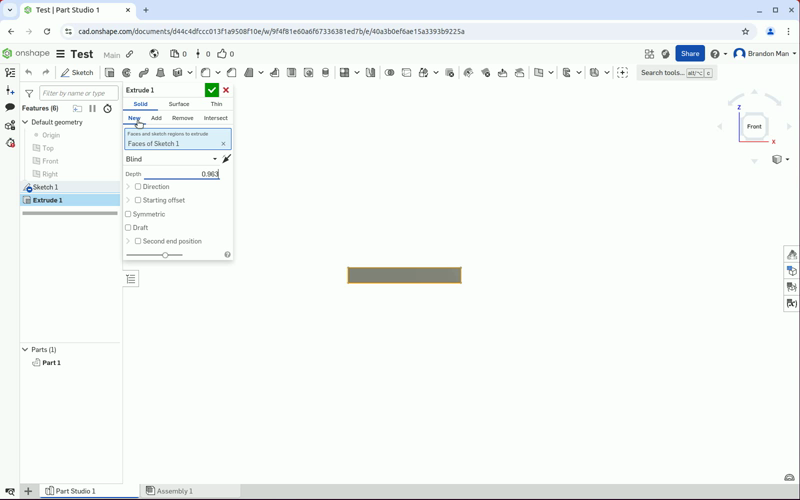
key(enter)
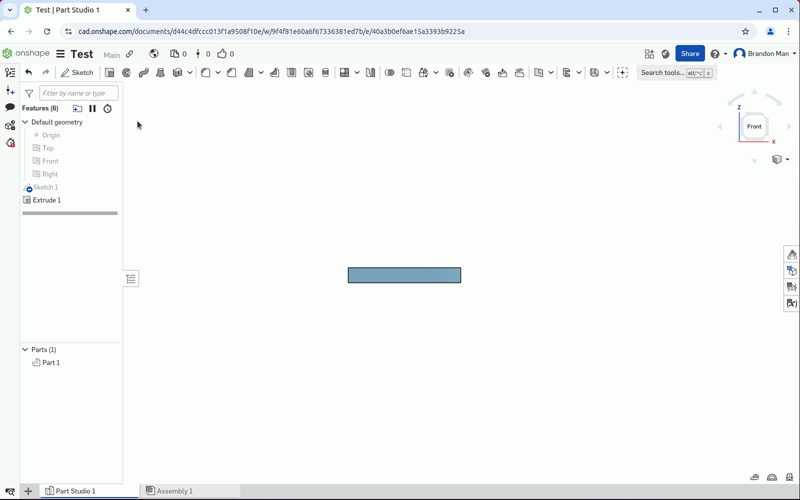
key(shift+h)
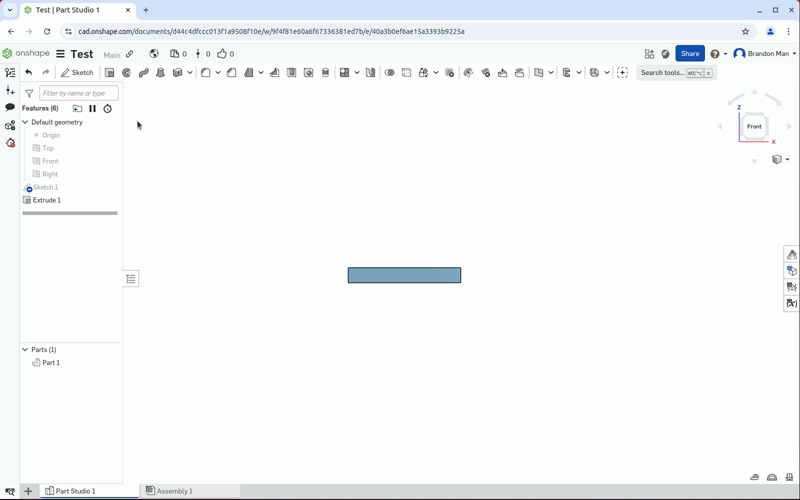
key(shift+h)
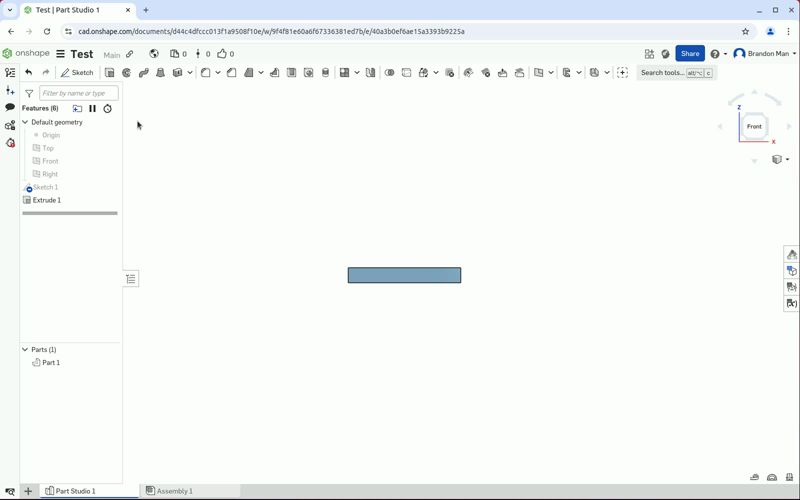
mouse_move(73, 189)
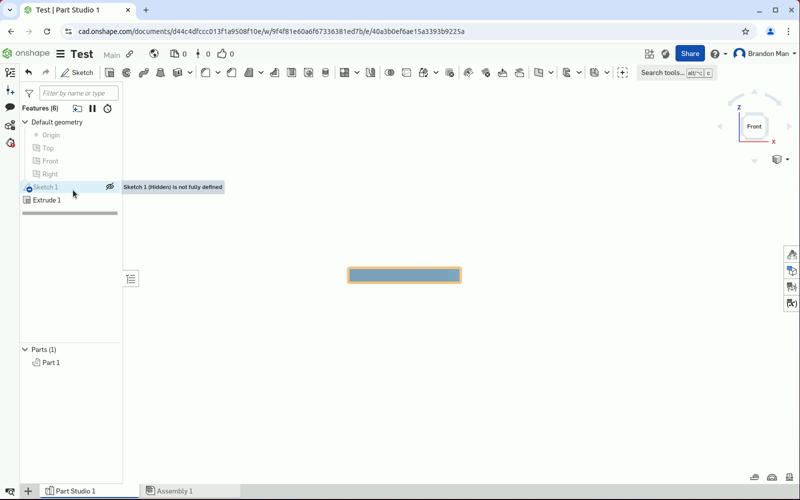
click(73, 189)
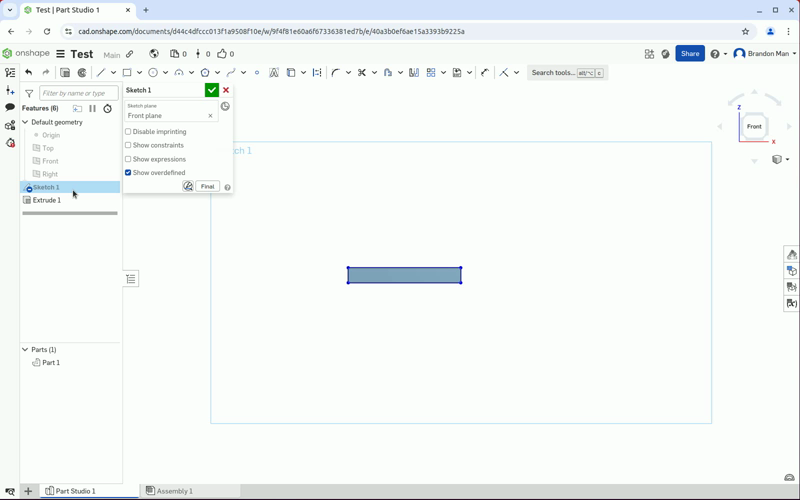
mouse_move(229, 92)
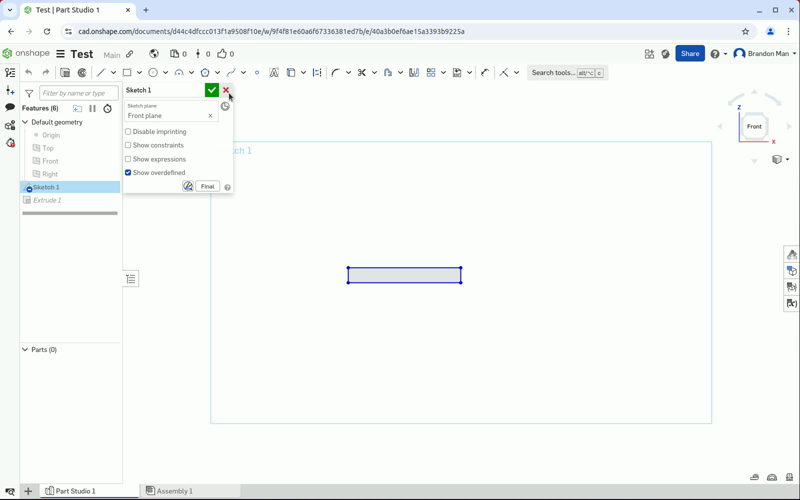
click(229, 92)
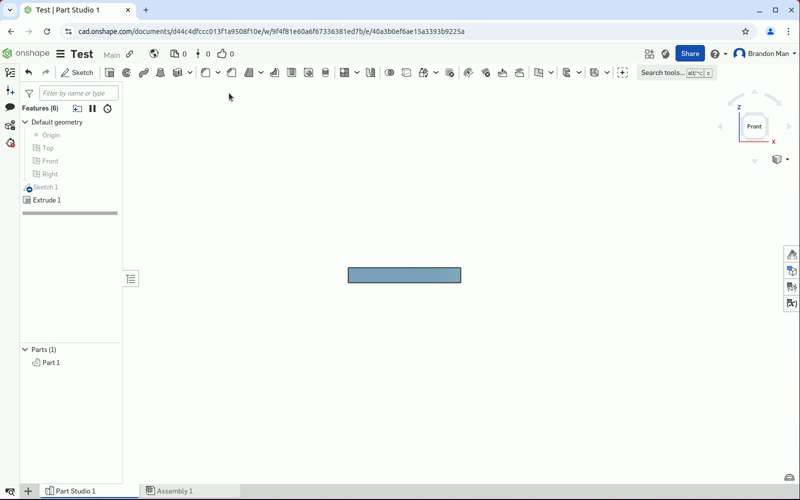
mouse_move(541, 75)
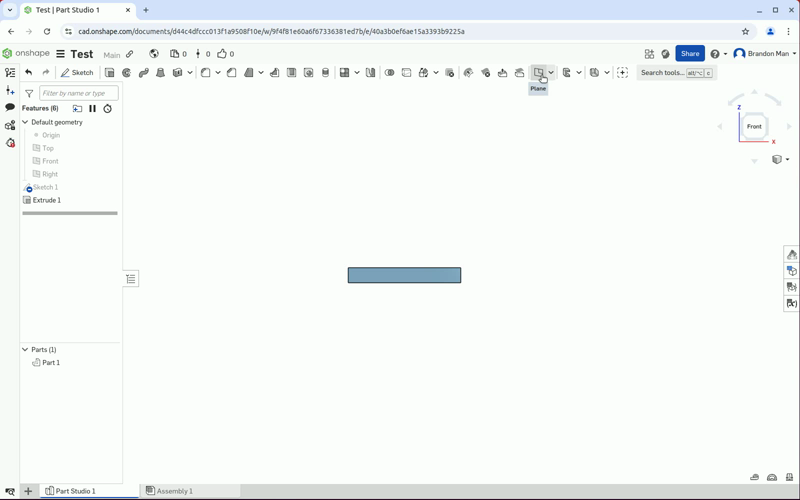
click(541, 75)
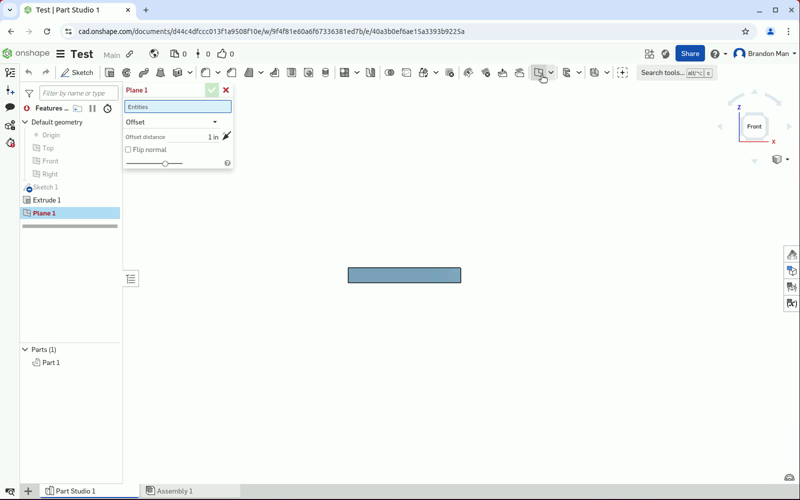
mouse_move(73, 163)
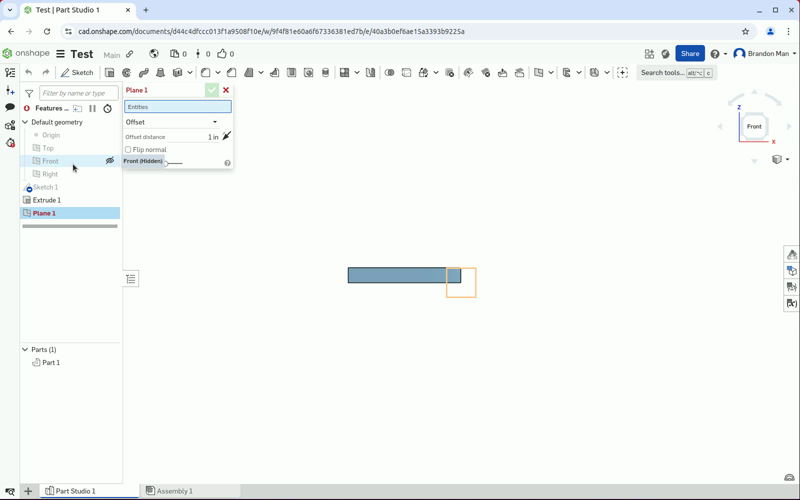
click(73, 163)
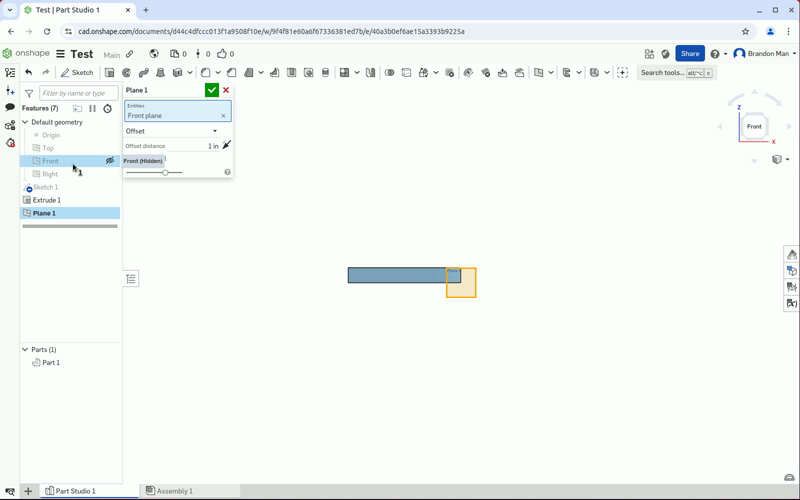
key(tab, 2)
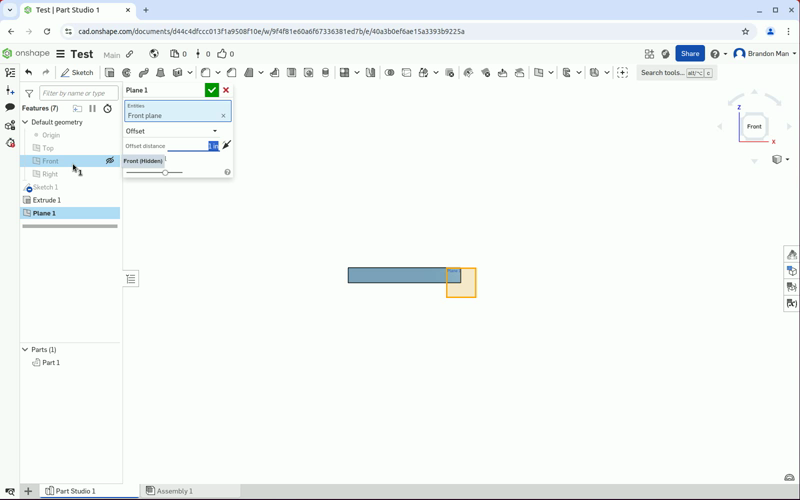
text(0.955)
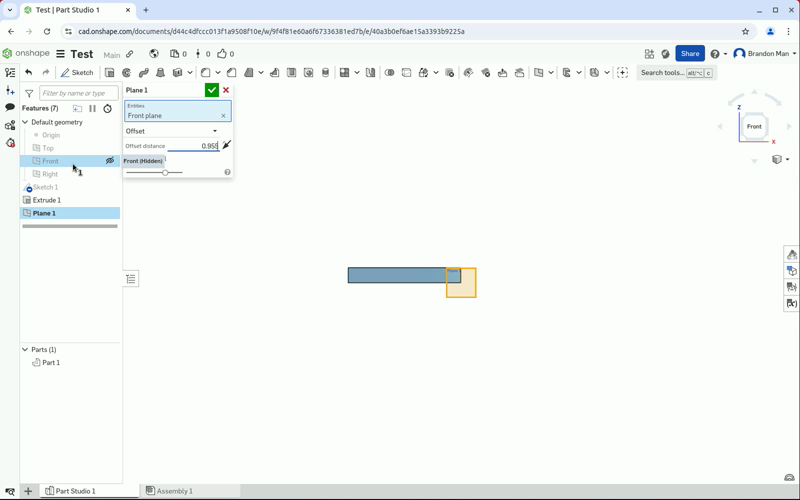
key(enter, 2)
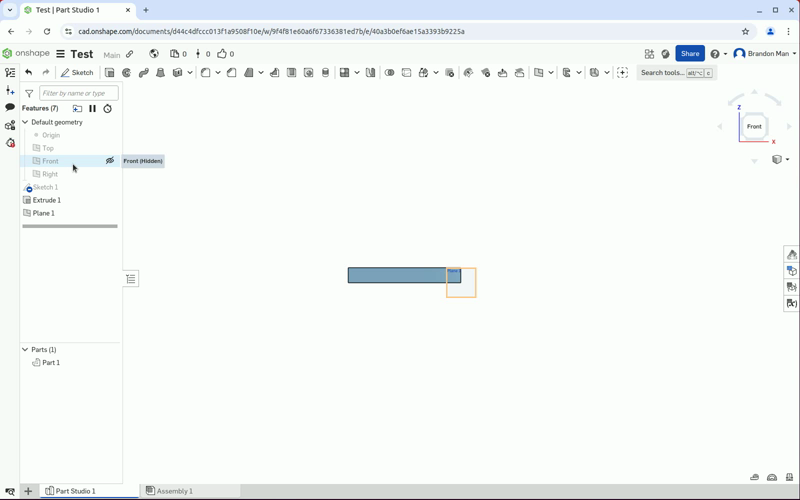
key(shift+s)
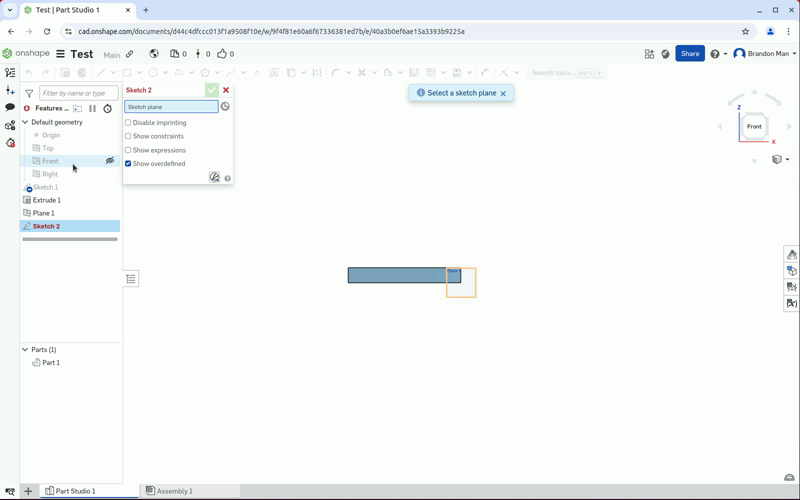
mouse_move(73, 215)
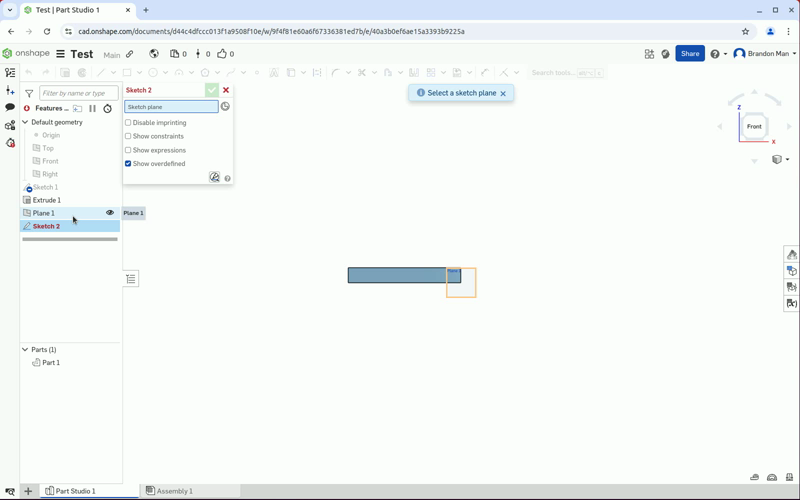
click(73, 215)
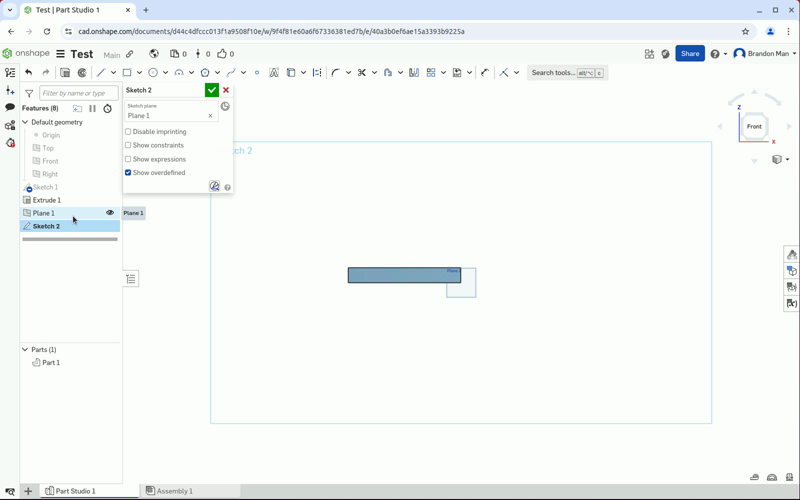
mouse_move(73, 352)
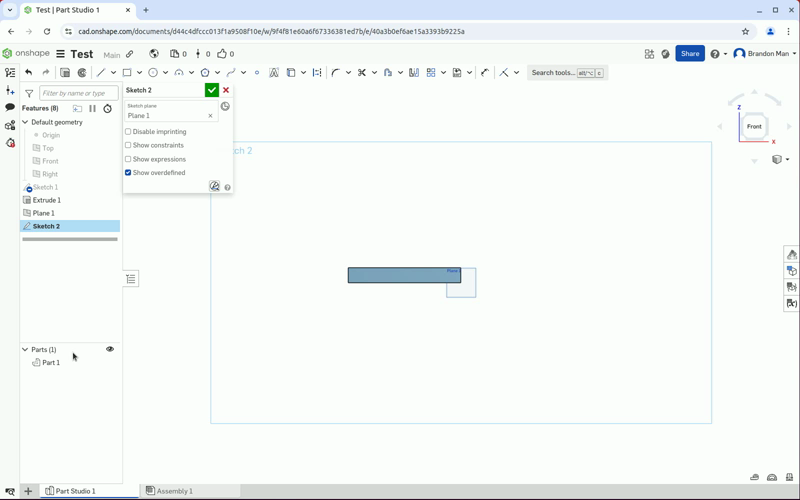
key(y)
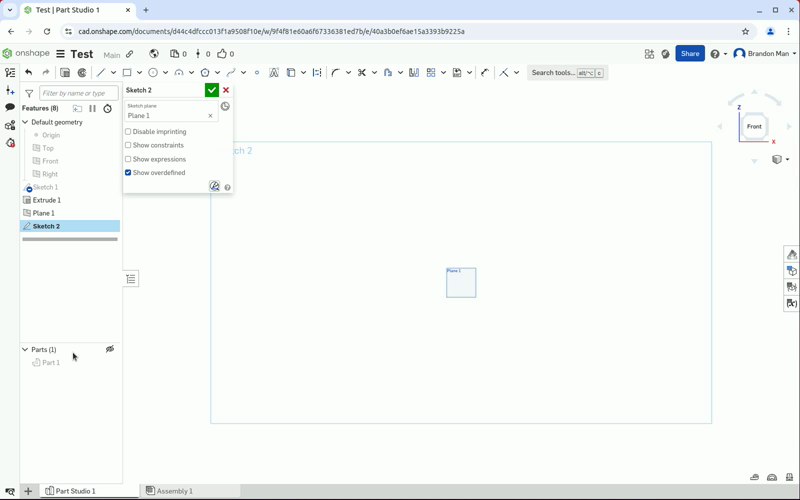
key(l)
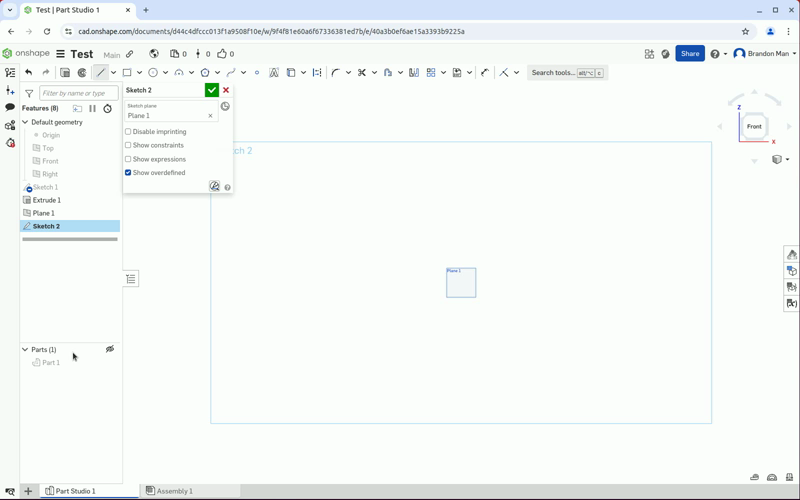
key_down(shift)
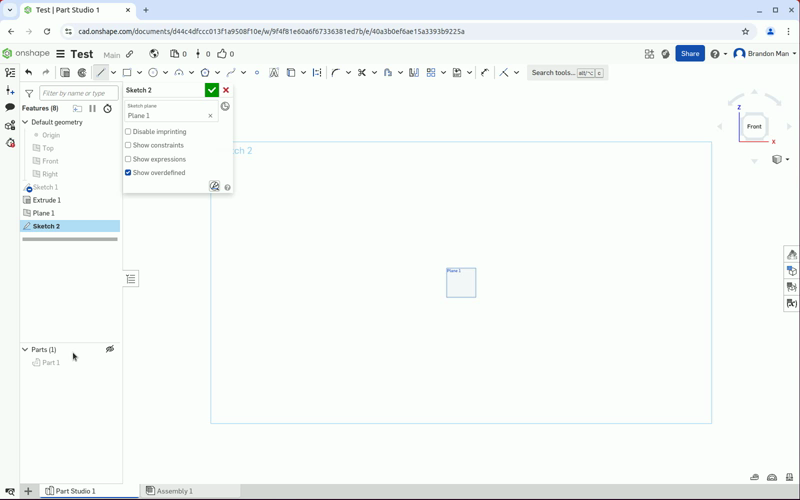
mouse_move(348, 282)
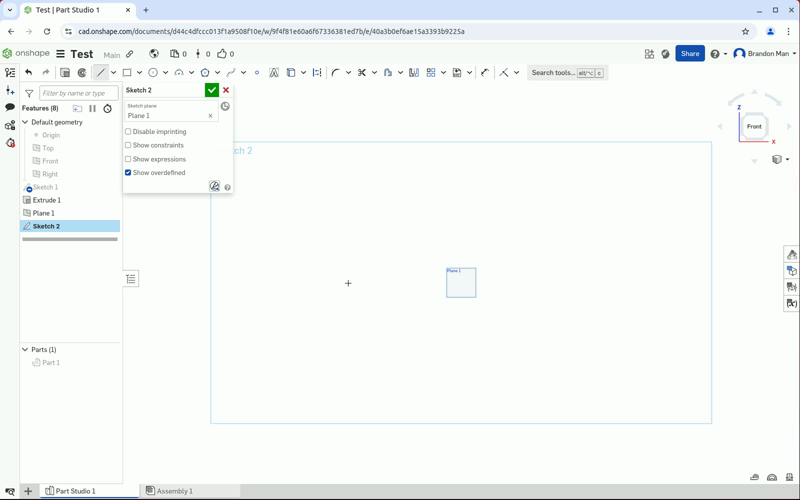
click(348, 282)
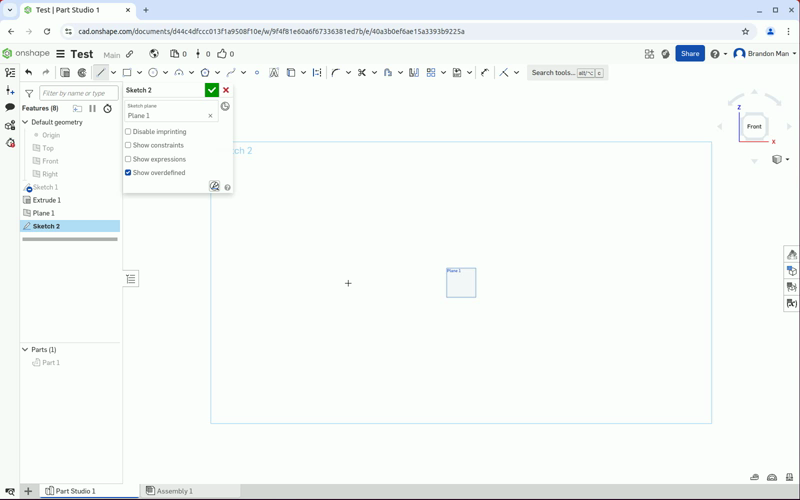
key_up(shift)
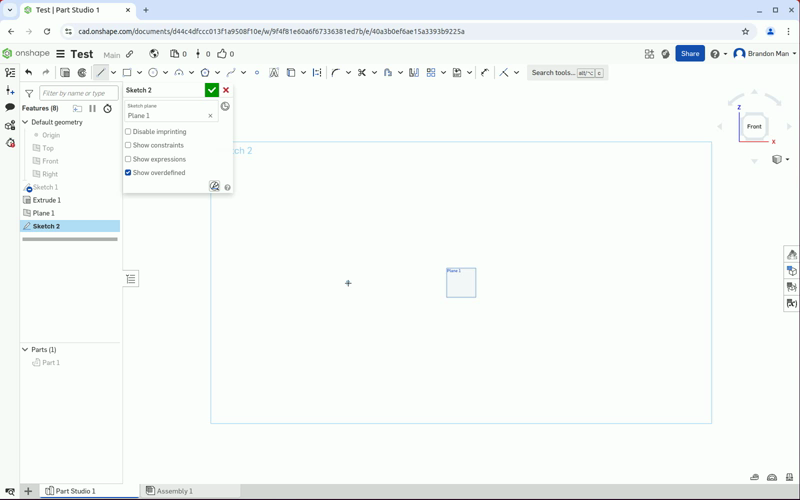
key_down(shift)
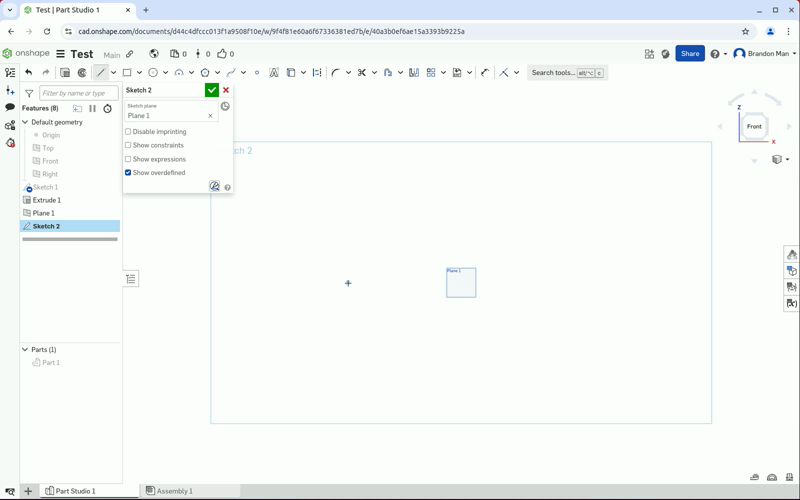
mouse_move(378, 282)
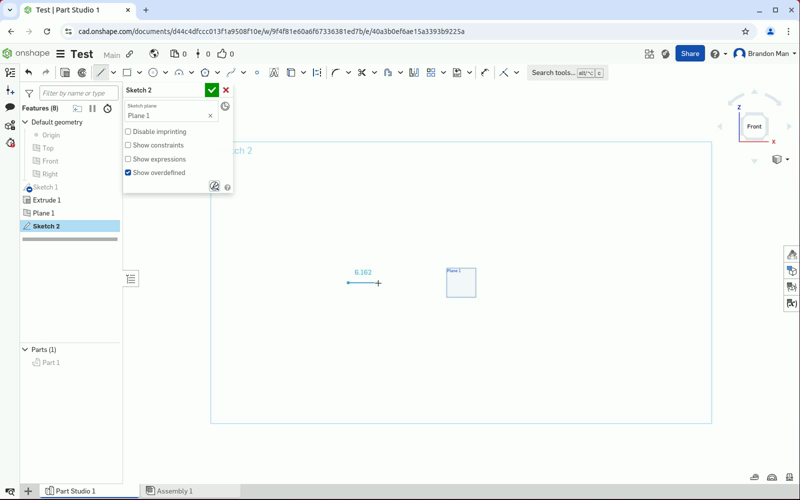
mouse_move(351, 282)
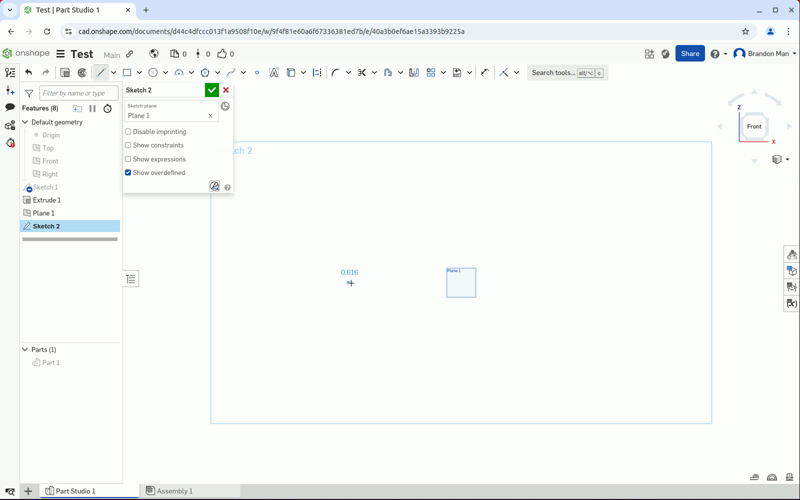
scroll(6)
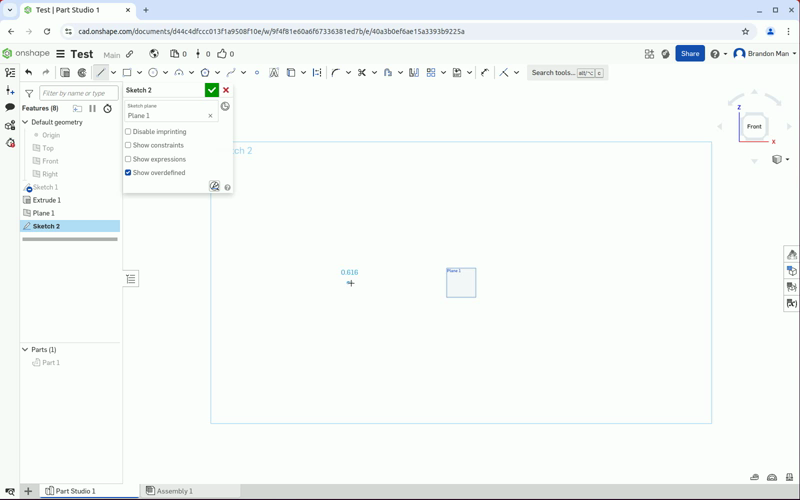
scroll(6)
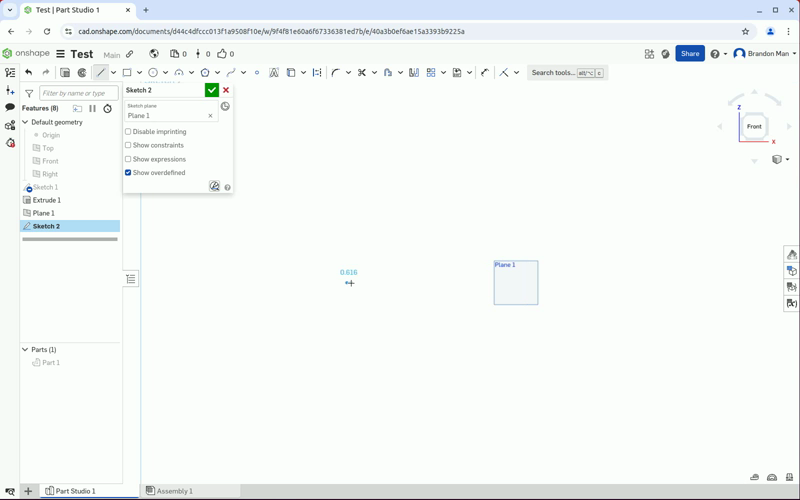
scroll(6)
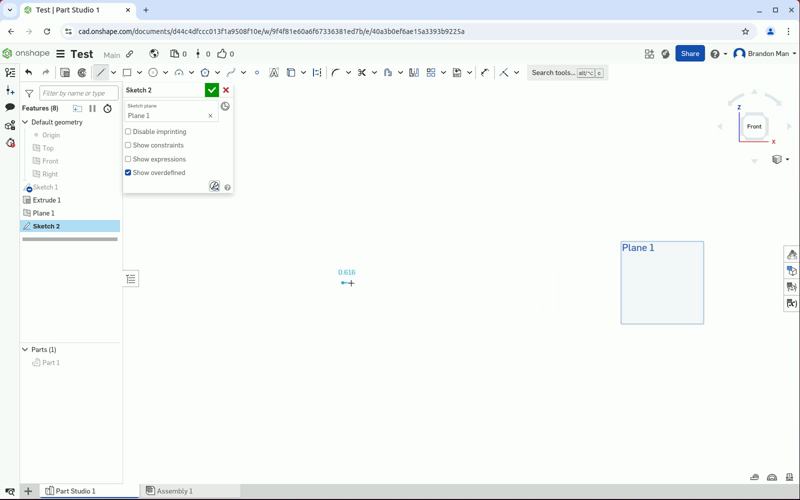
scroll(6)
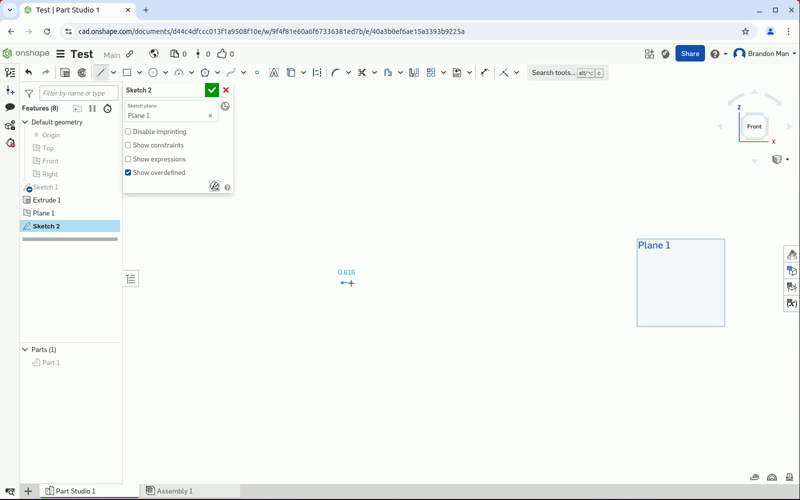
scroll(6)
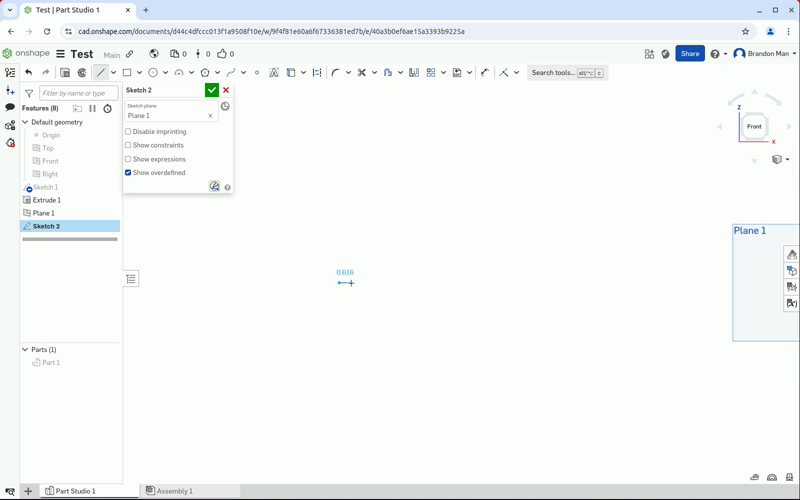
scroll(6)
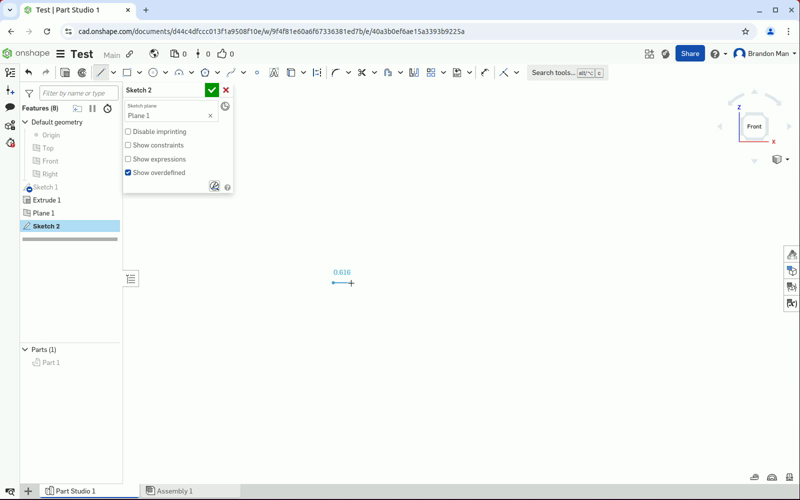
scroll(6)
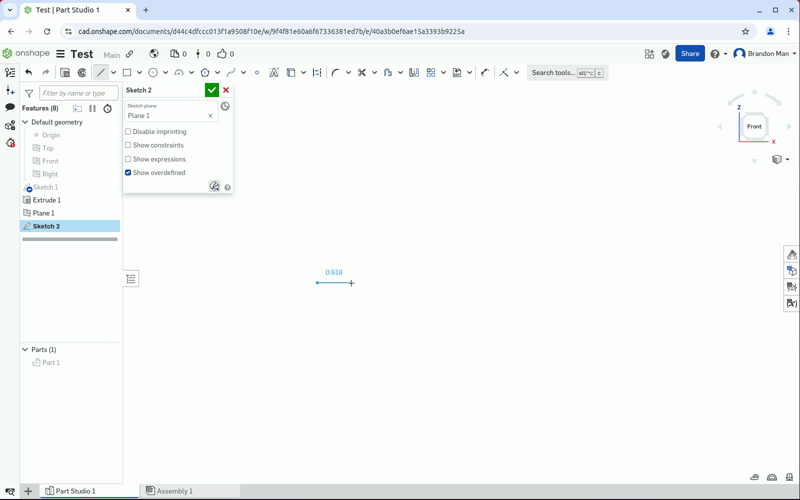
click(351, 282)
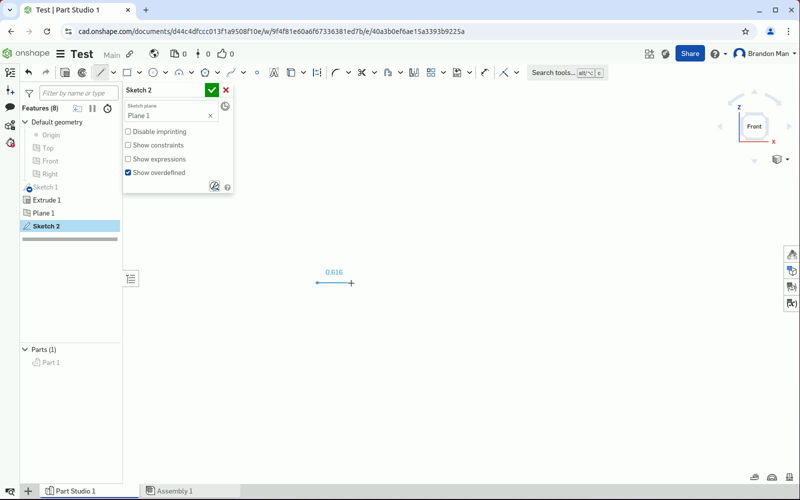
scroll(-6)
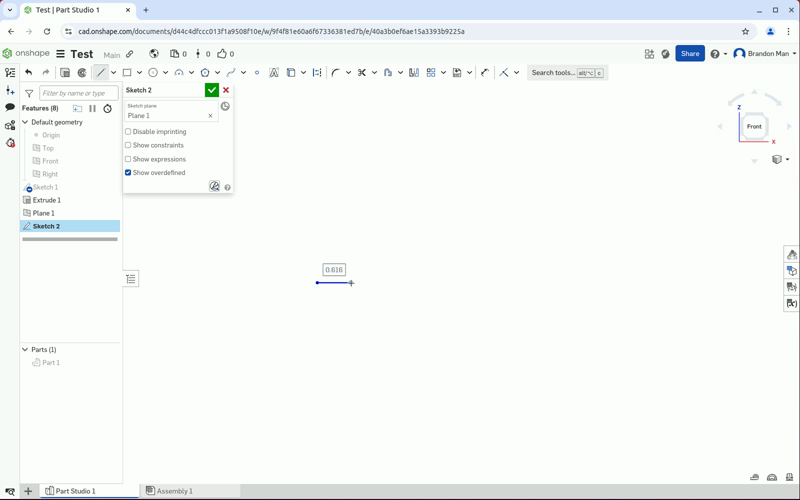
scroll(-6)
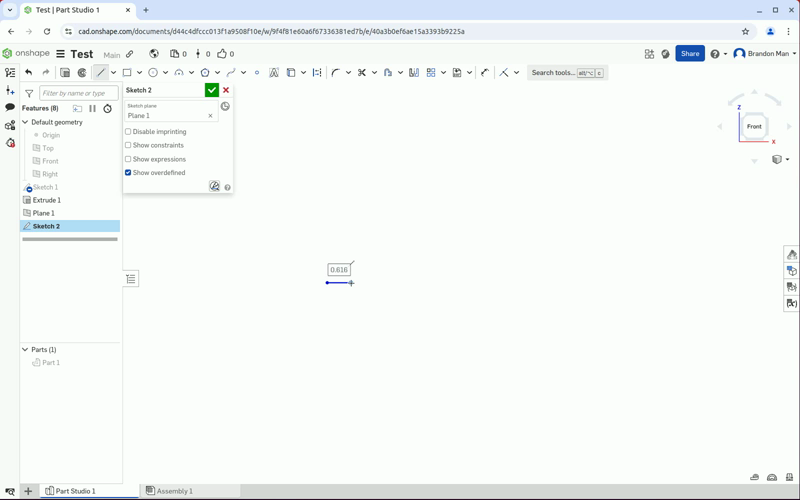
scroll(-6)
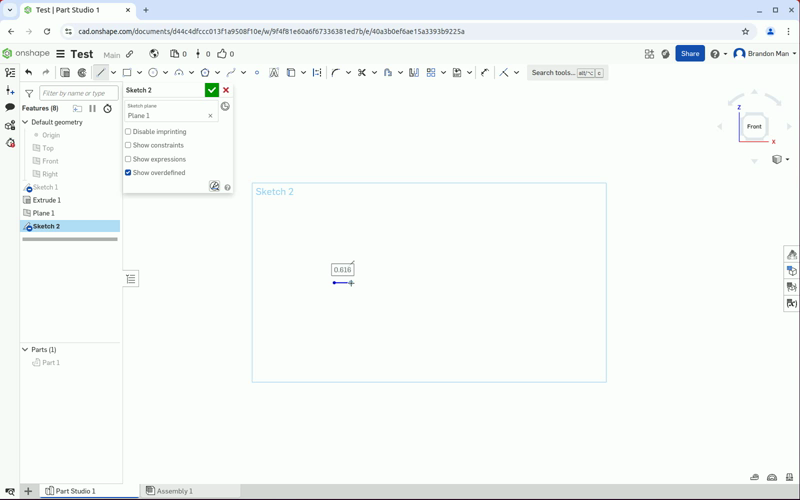
scroll(-6)
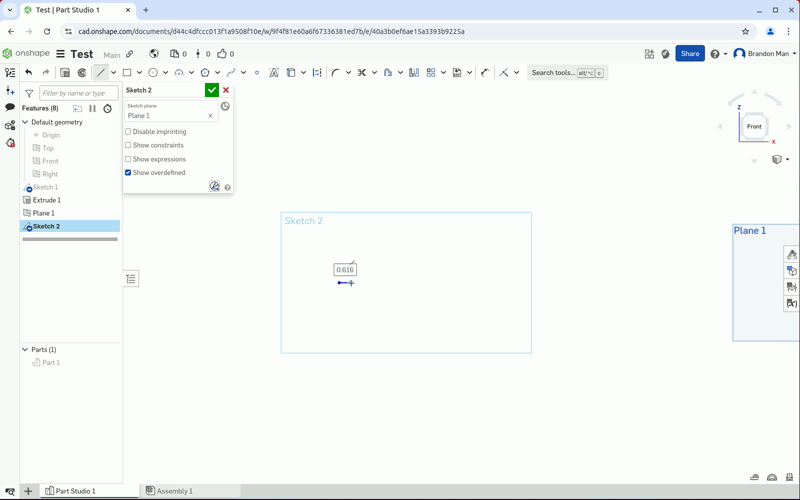
scroll(-6)
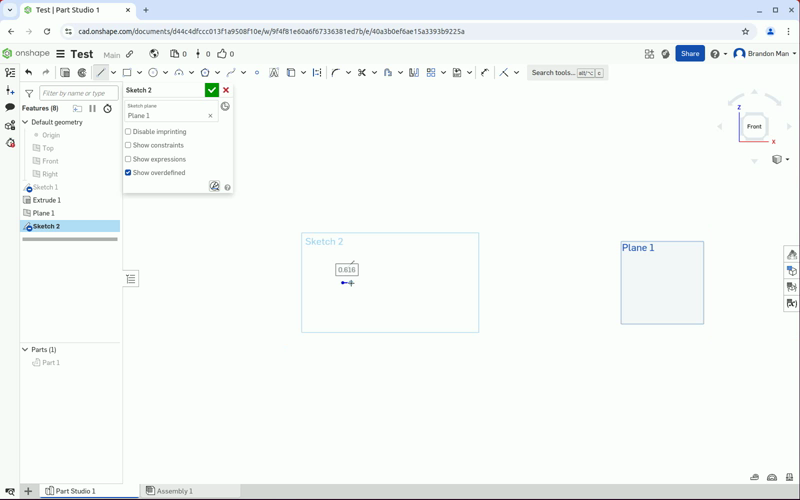
scroll(-6)
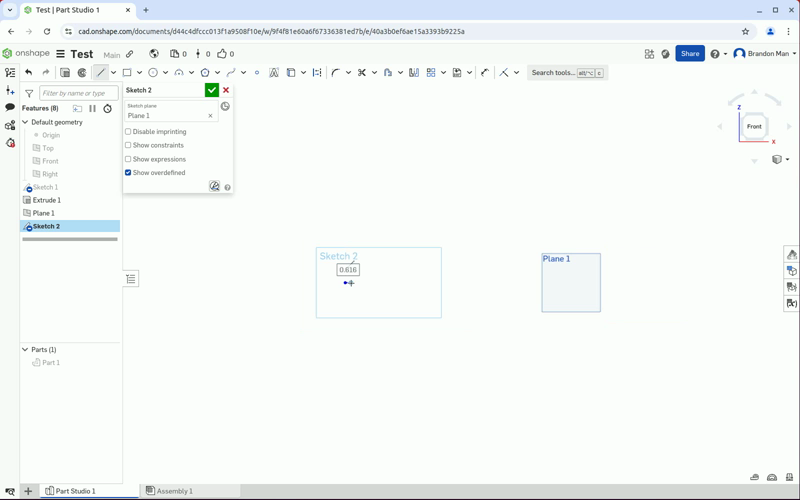
scroll(-6)
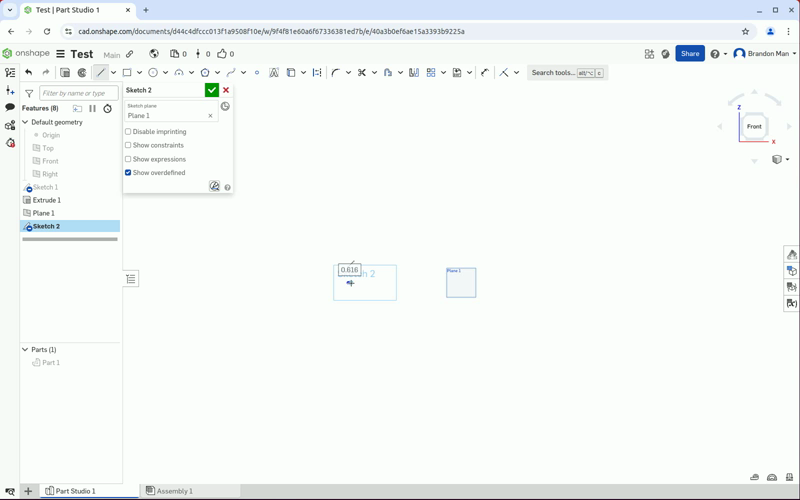
key_up(shift)
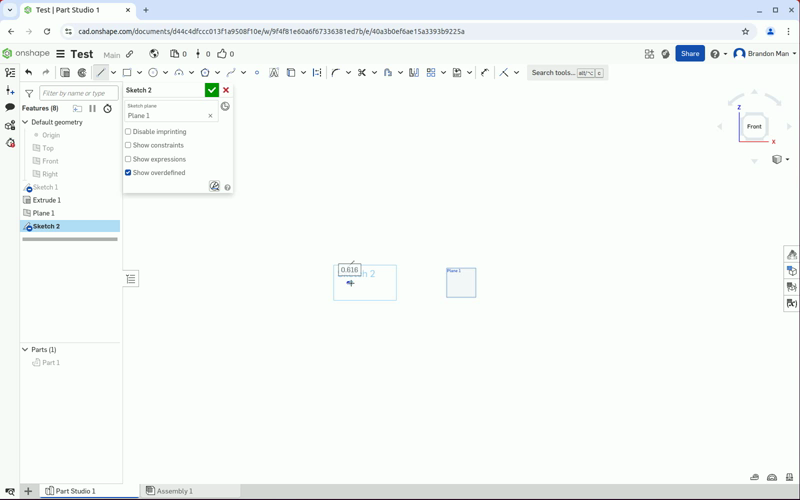
key_down(shift)
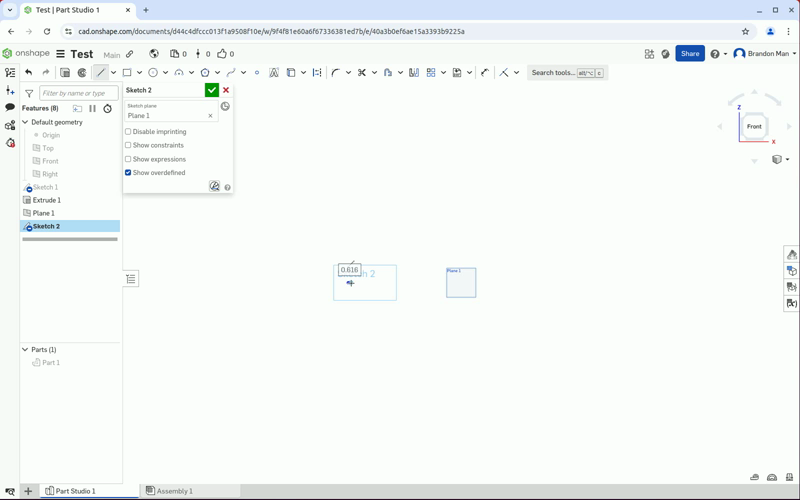
mouse_move(381, 282)
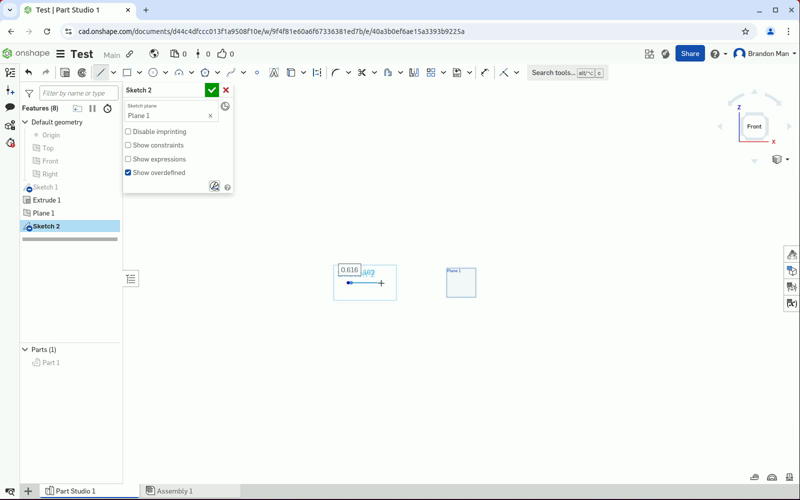
mouse_move(348, 266)
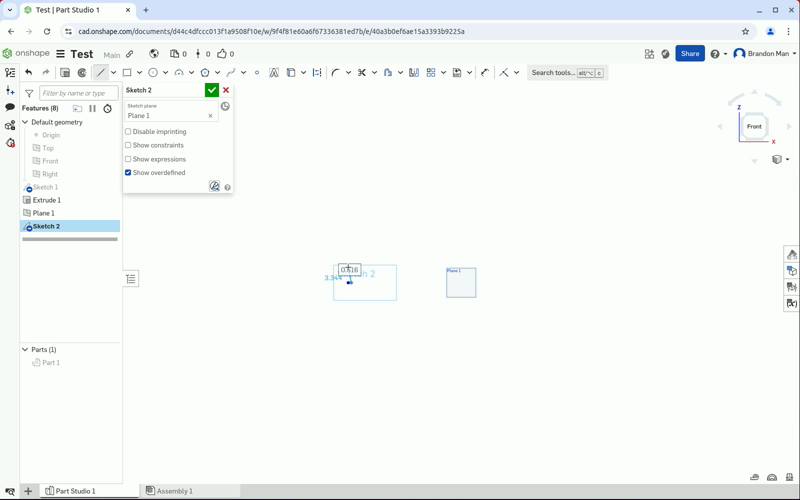
click(348, 266)
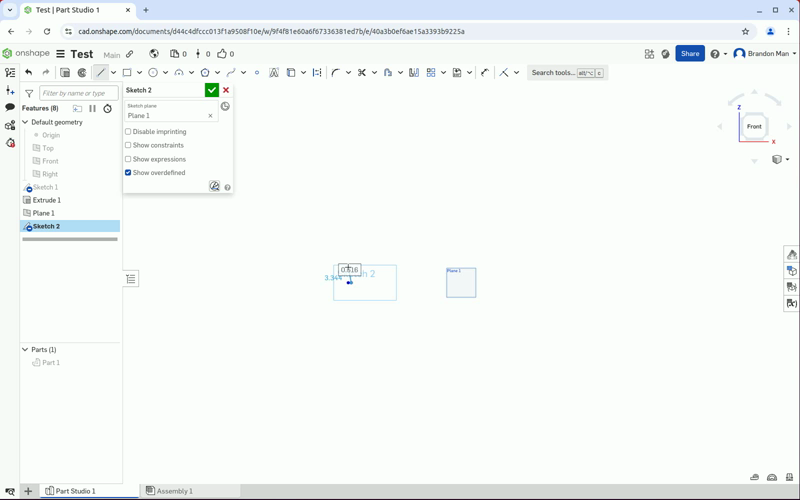
key_up(shift)
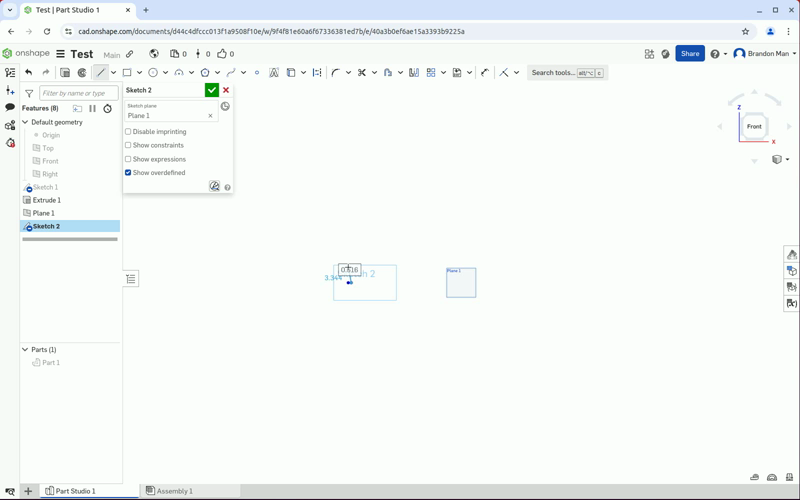
mouse_move(378, 266)
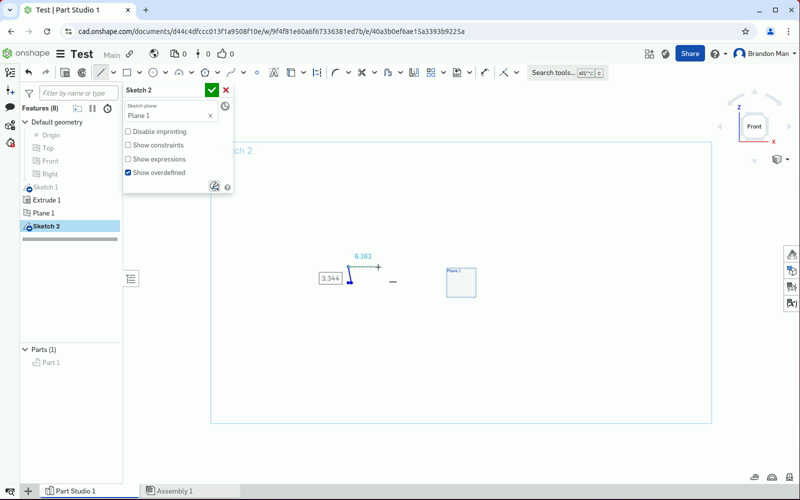
key_down(shift)
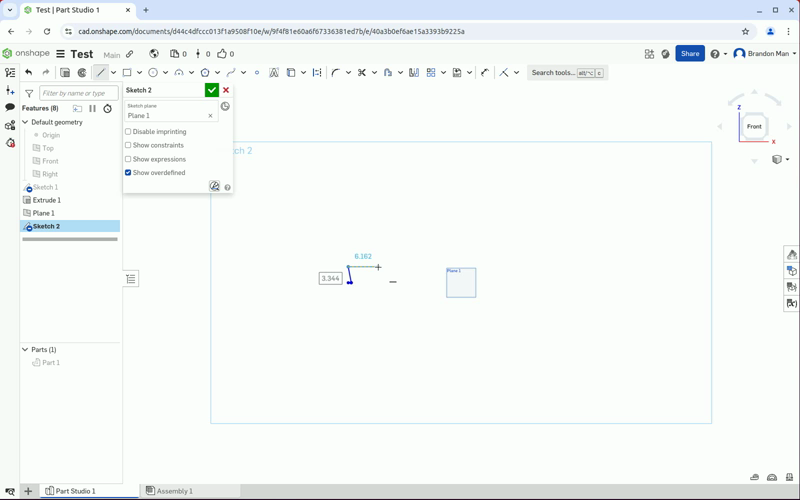
mouse_move(348, 282)
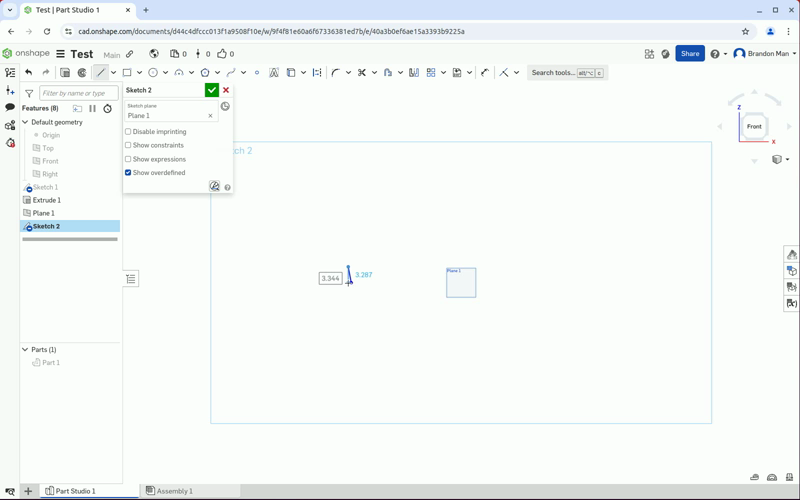
scroll(6)
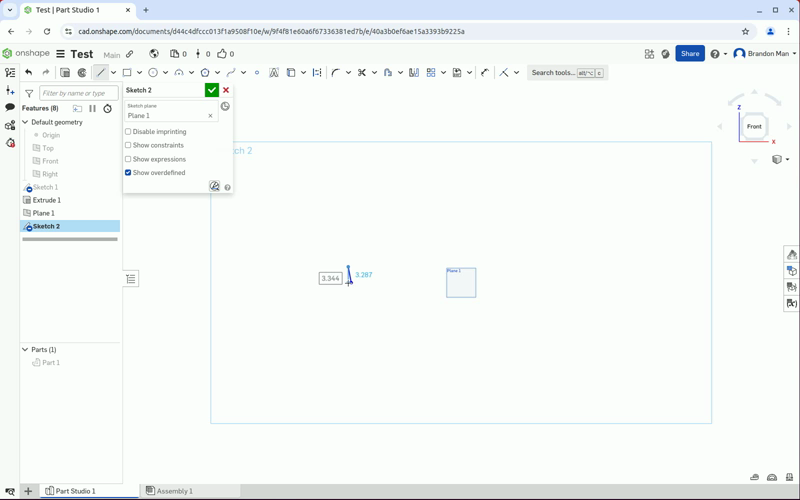
scroll(6)
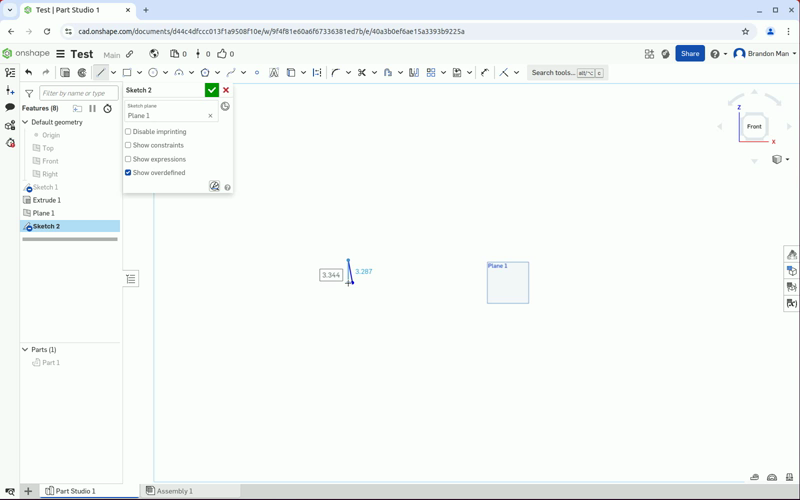
scroll(6)
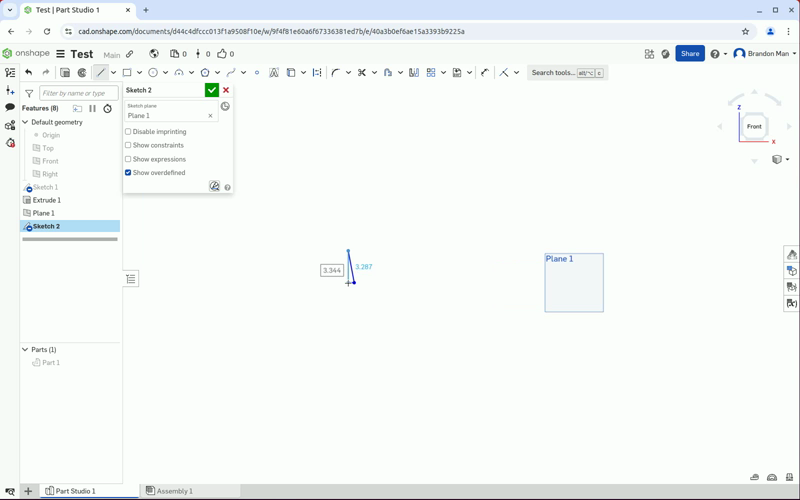
scroll(6)
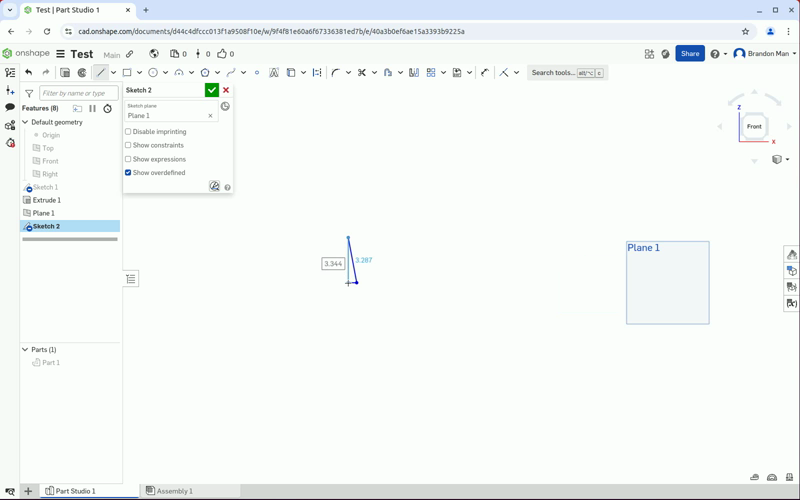
scroll(6)
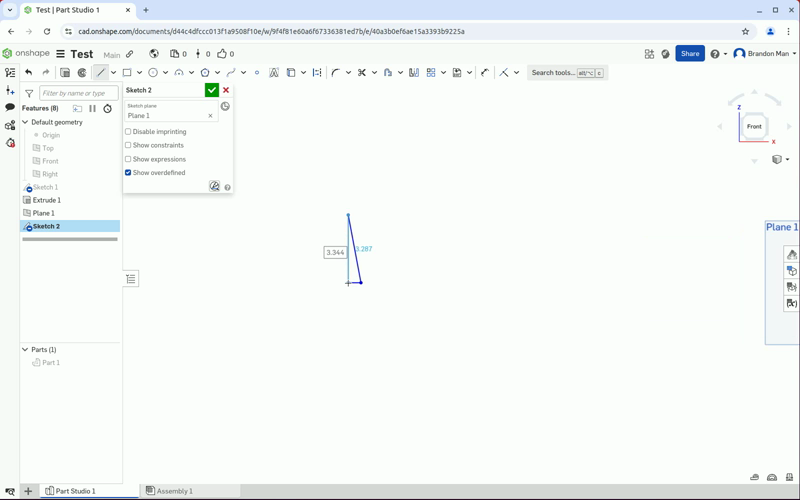
scroll(6)
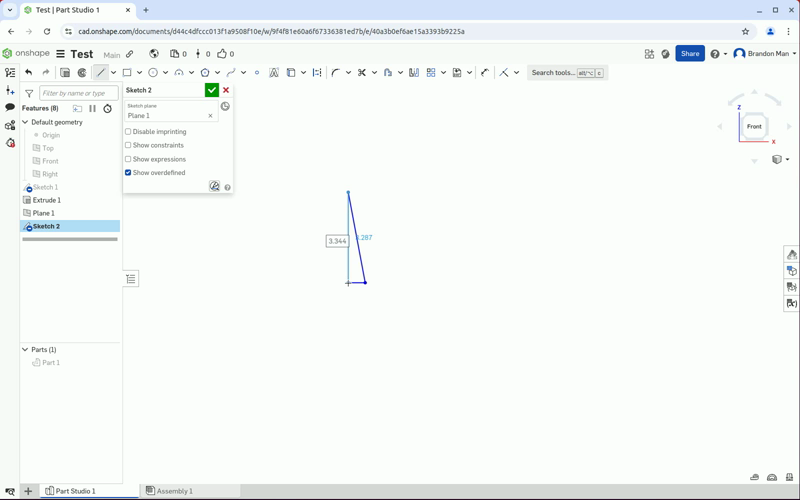
scroll(6)
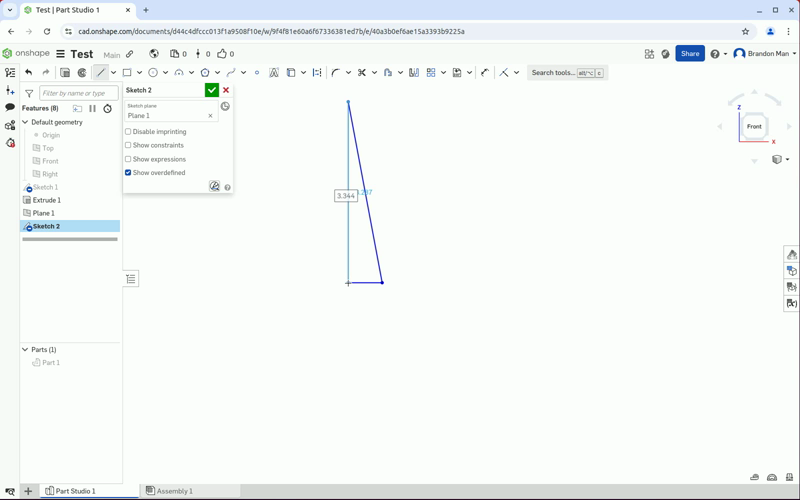
key_up(shift)
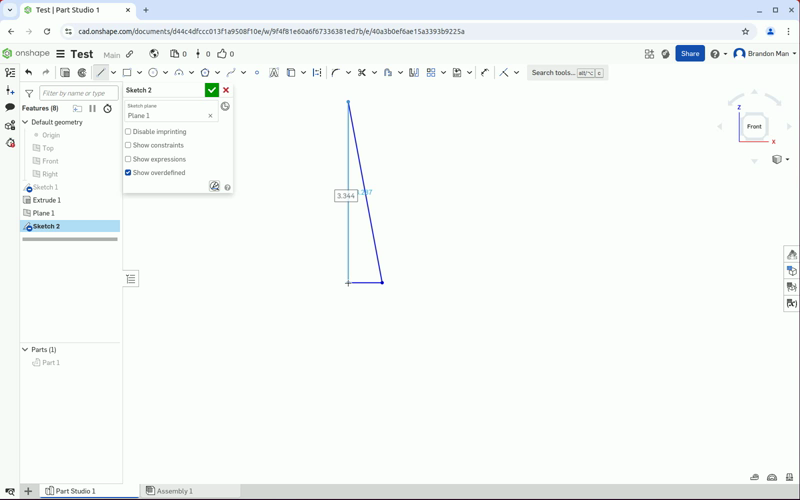
click(348, 282)
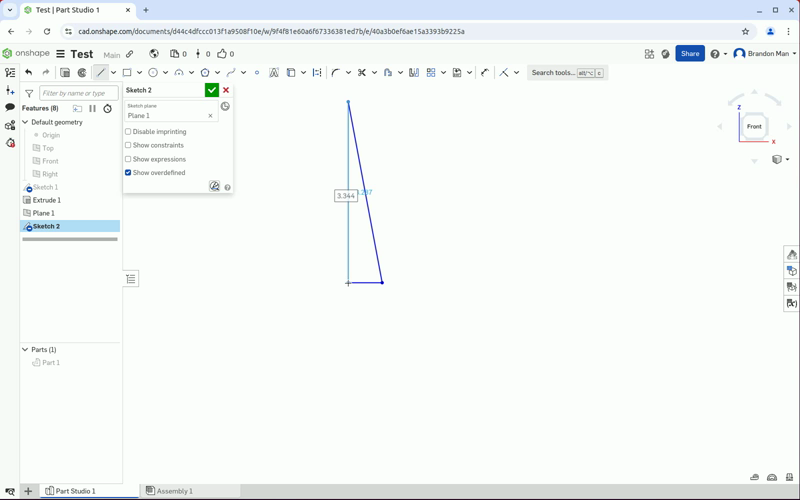
scroll(-6)
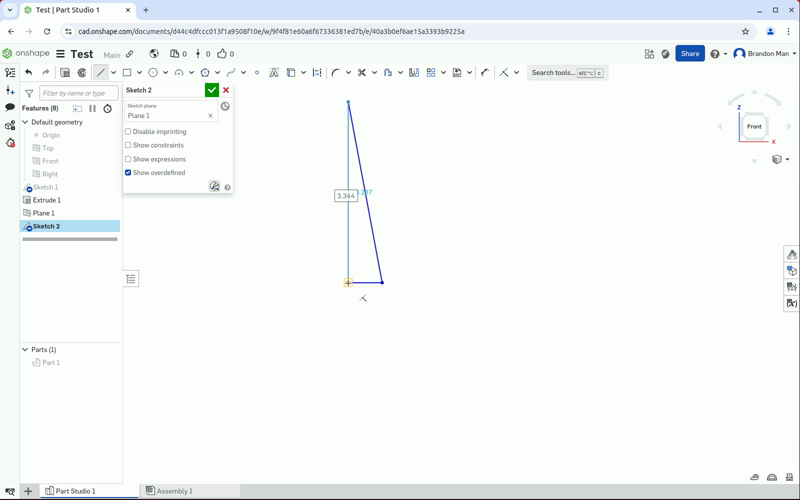
scroll(-6)
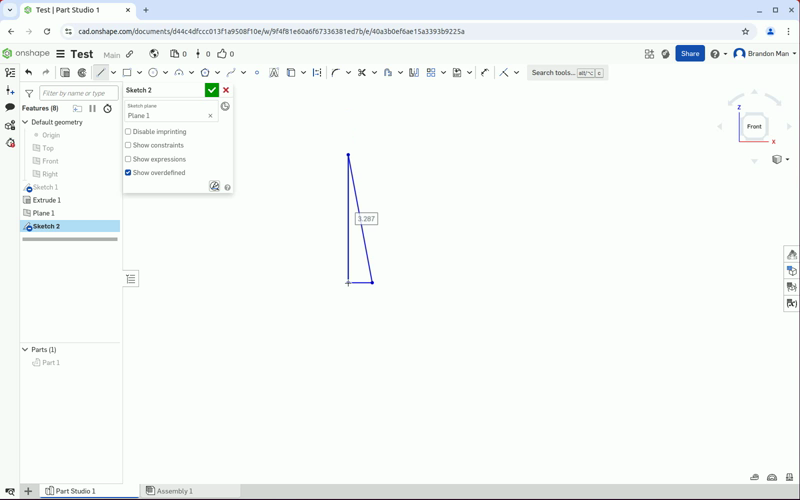
scroll(-6)
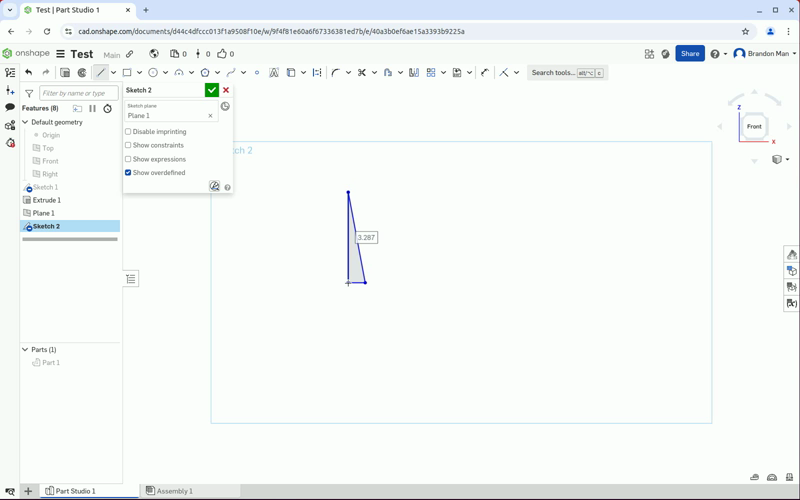
scroll(-6)
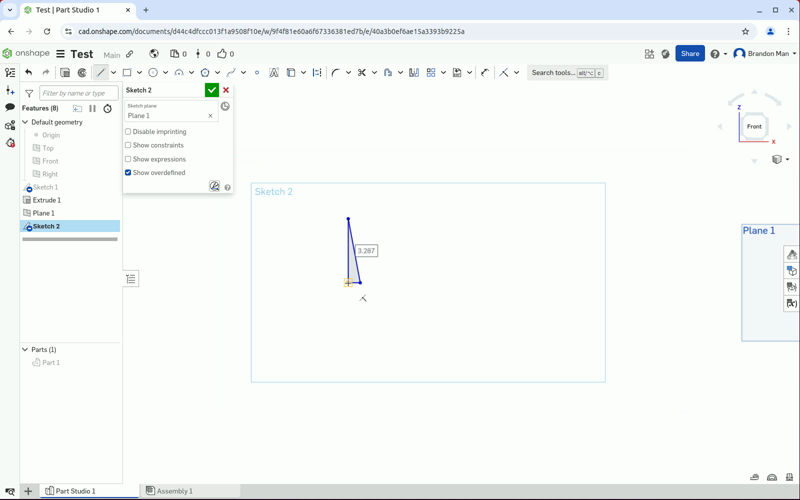
scroll(-6)
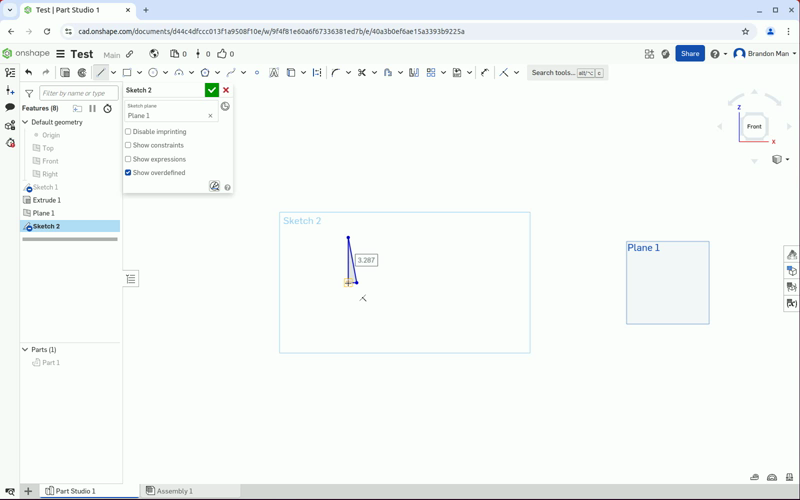
scroll(-6)
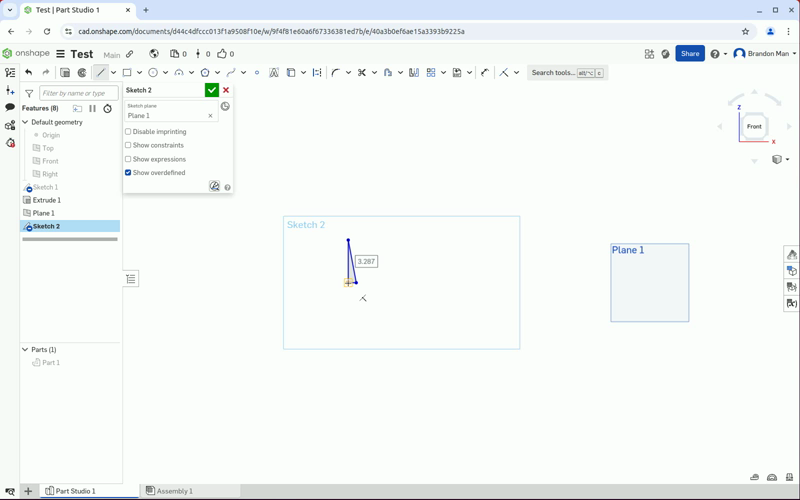
scroll(-6)
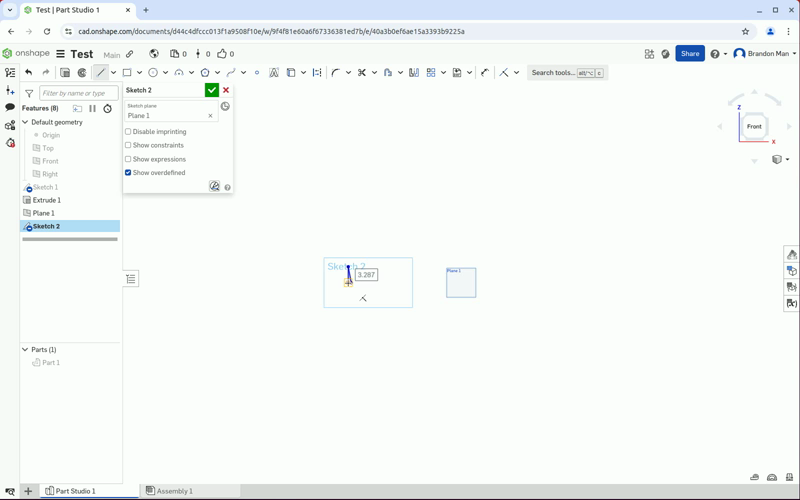
key(esc)
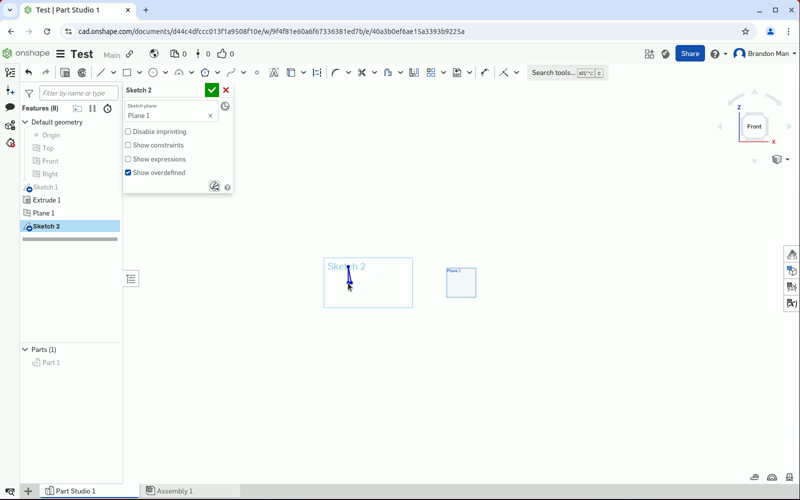
mouse_move(348, 278)
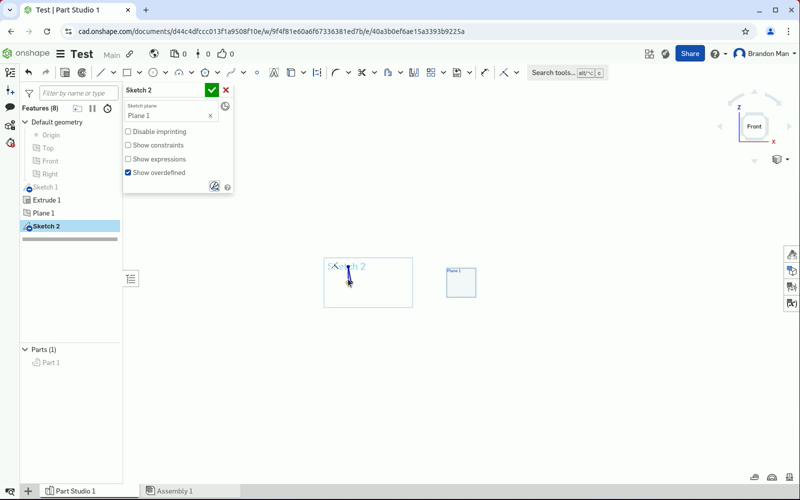
scroll(6)
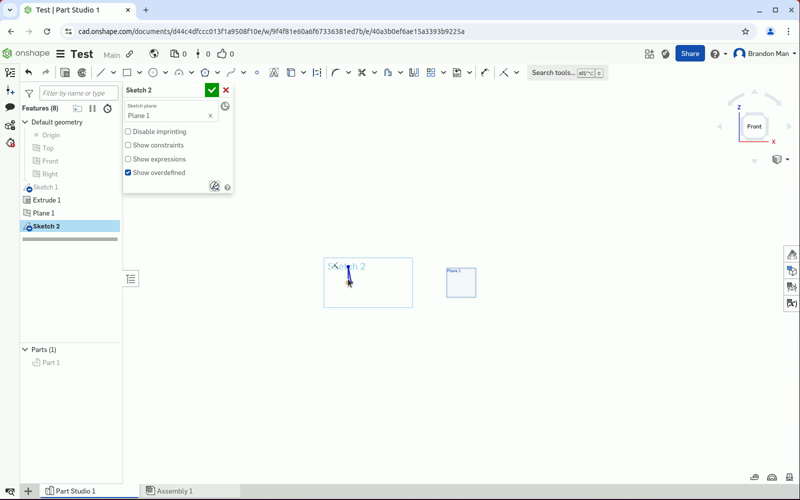
scroll(6)
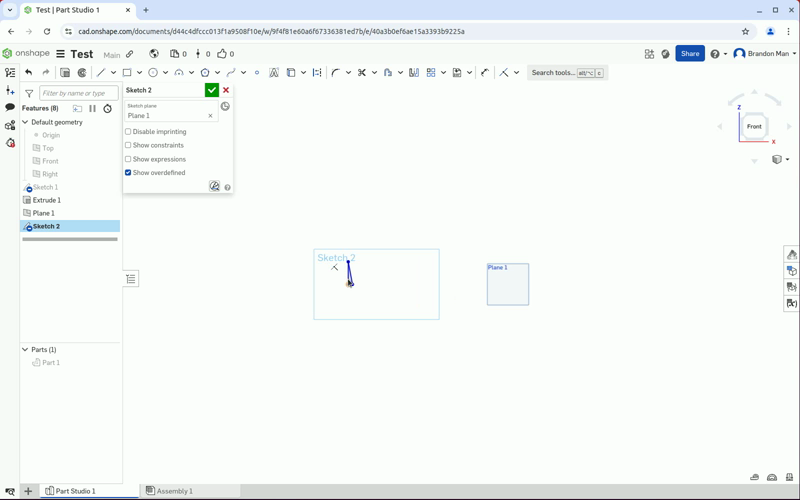
scroll(6)
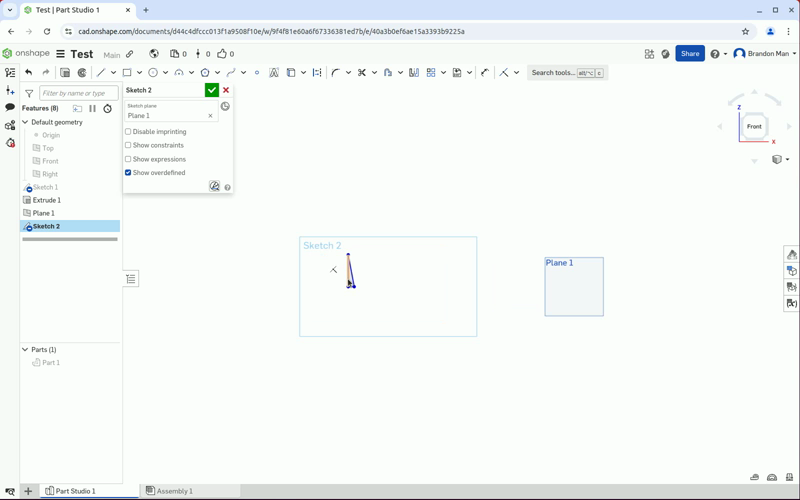
scroll(6)
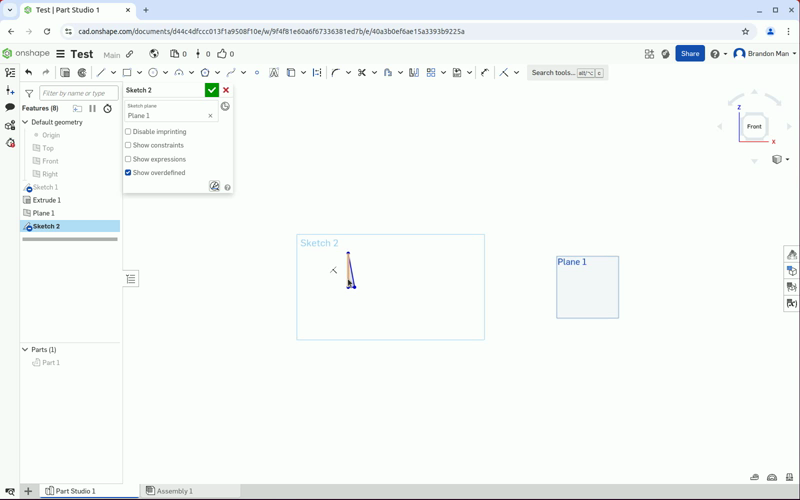
scroll(6)
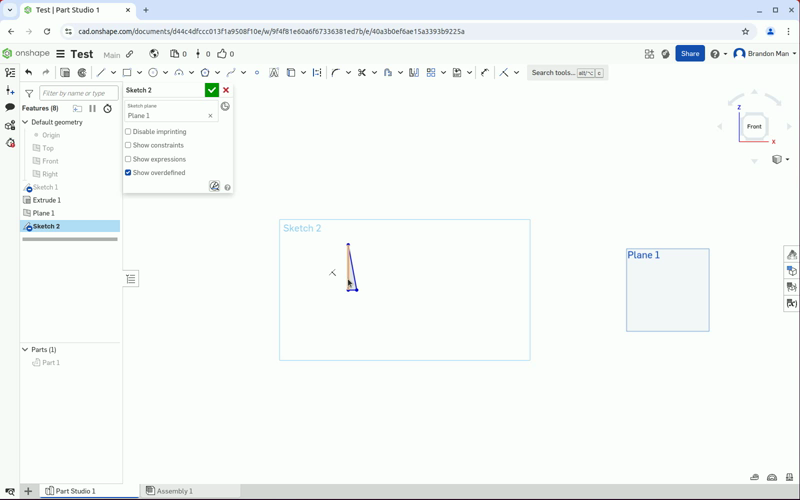
scroll(6)
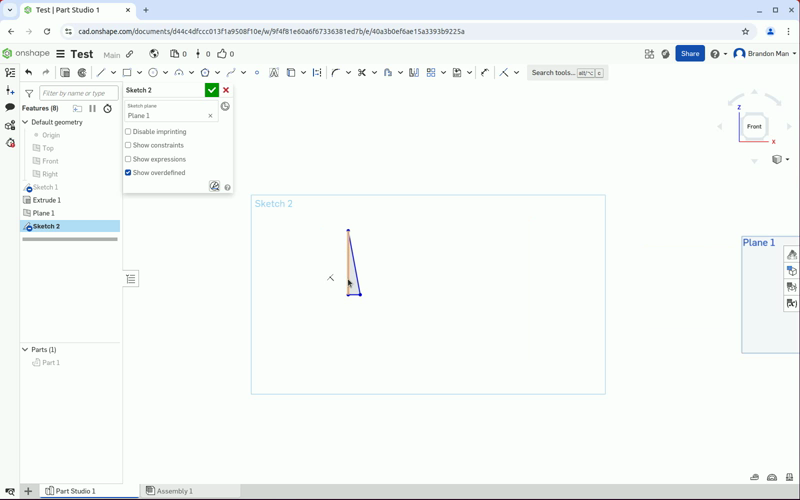
scroll(6)
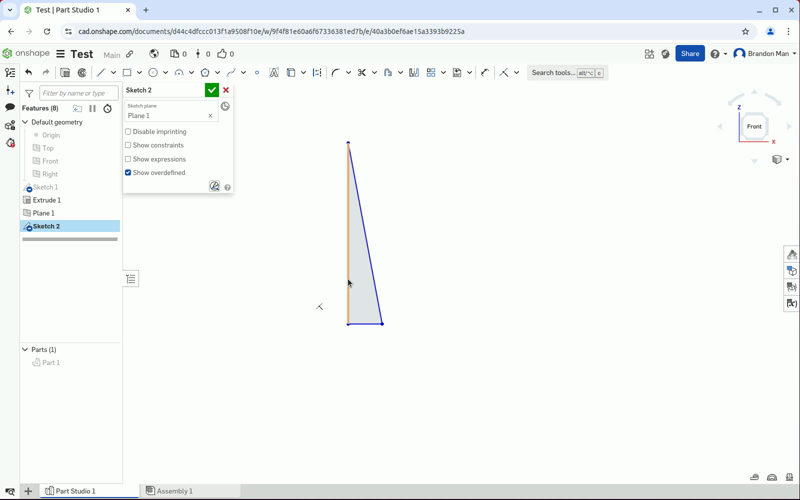
click(348, 278)
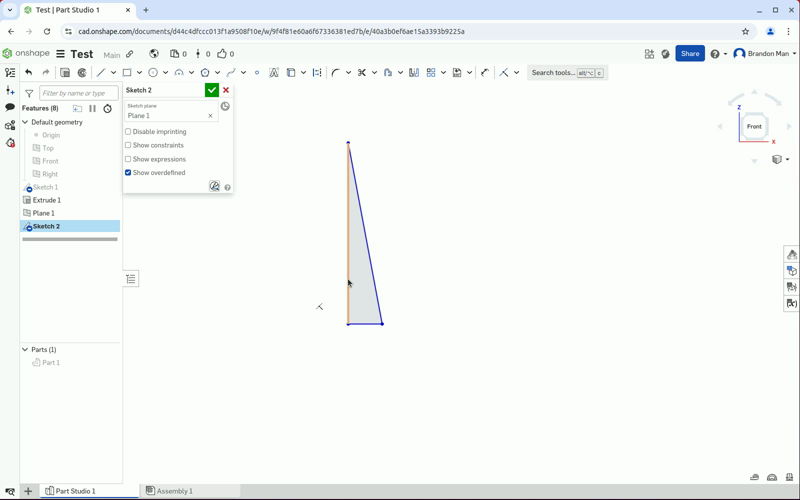
scroll(-6)
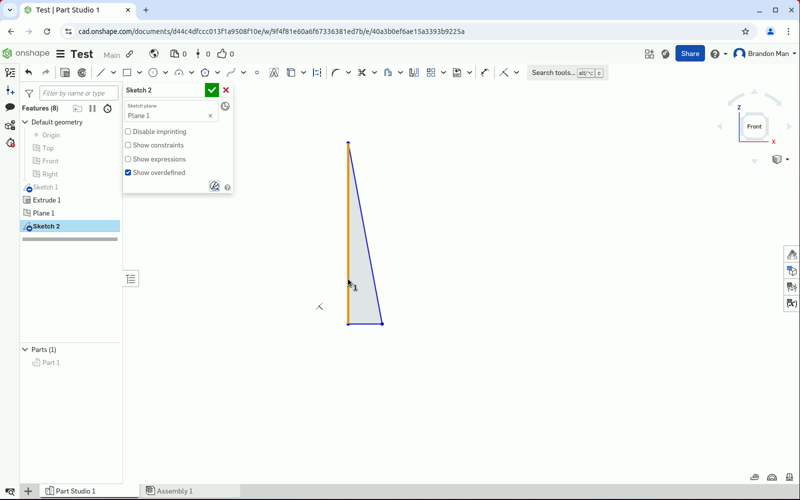
scroll(-6)
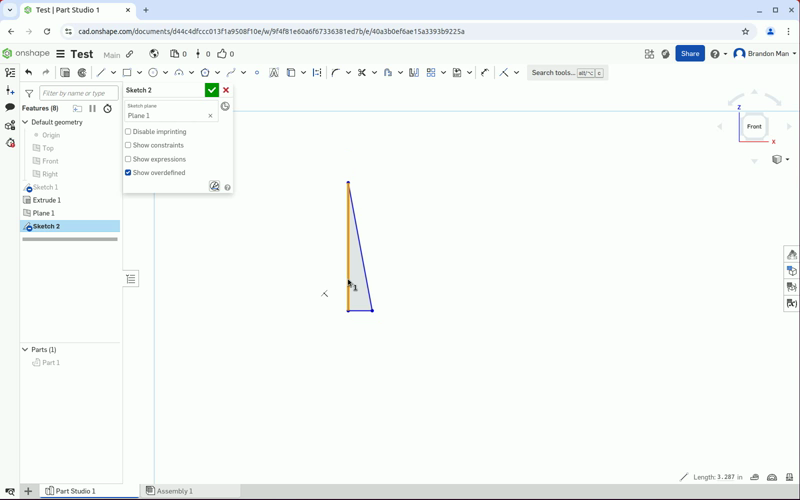
scroll(-6)
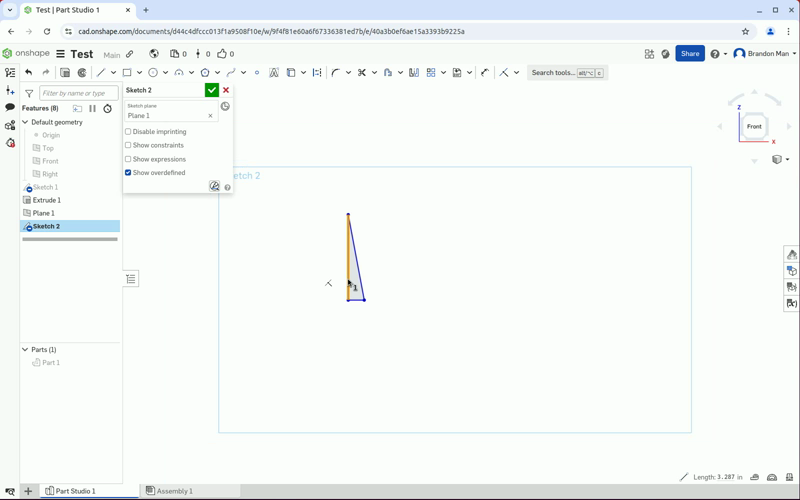
scroll(-6)
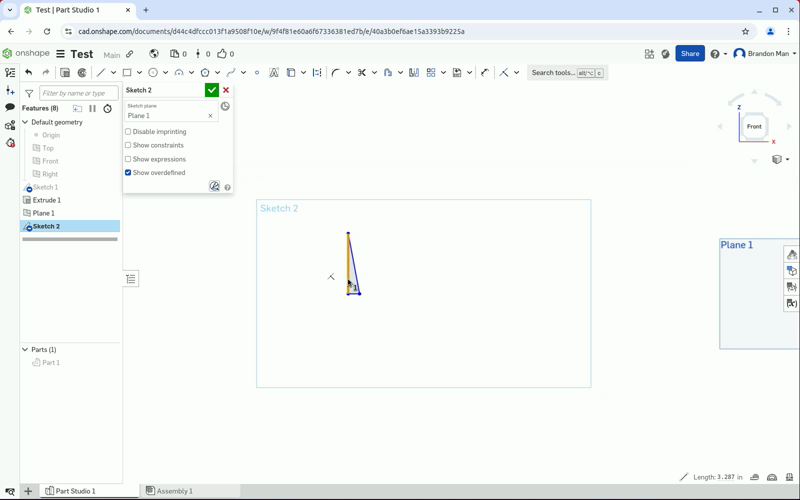
scroll(-6)
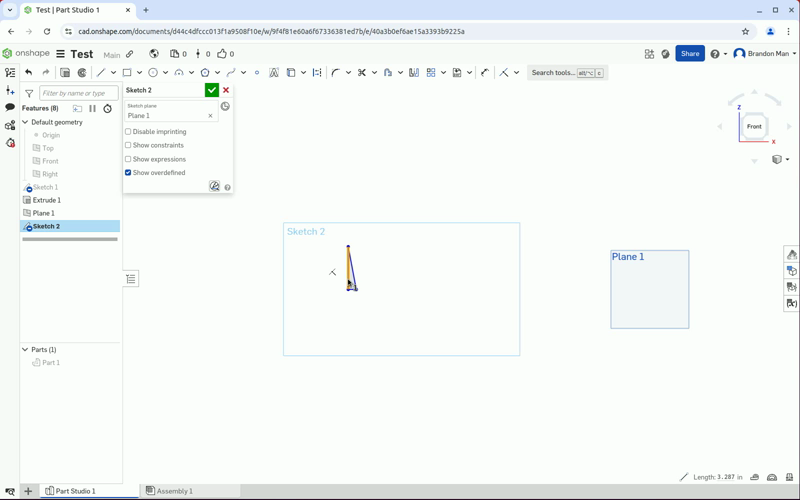
scroll(-6)
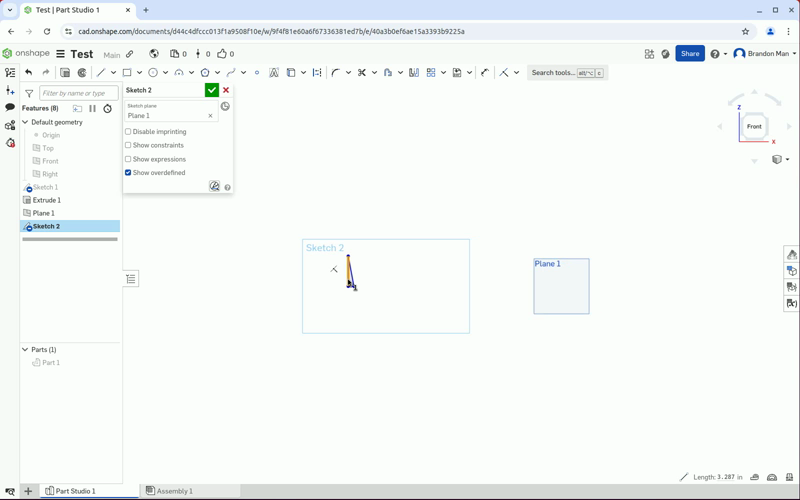
scroll(-6)
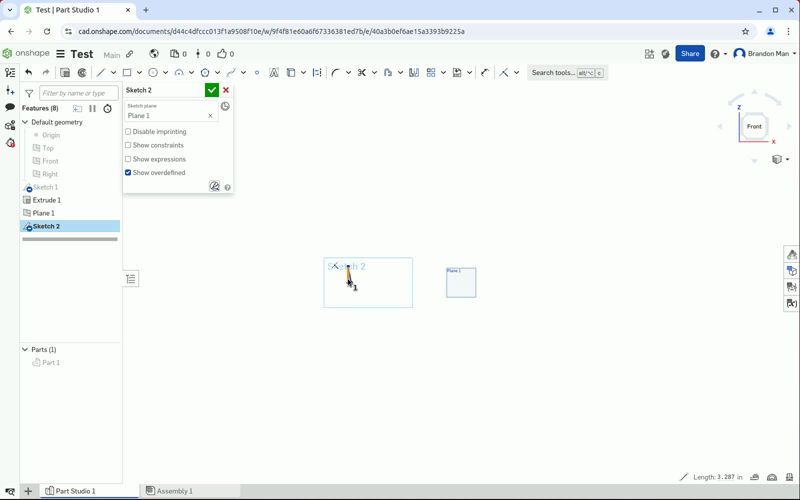
mouse_move(73, 352)
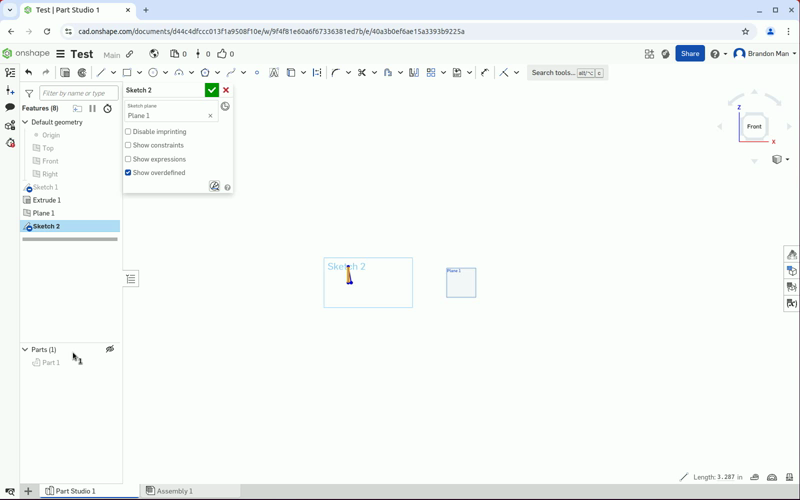
key(shift+y)
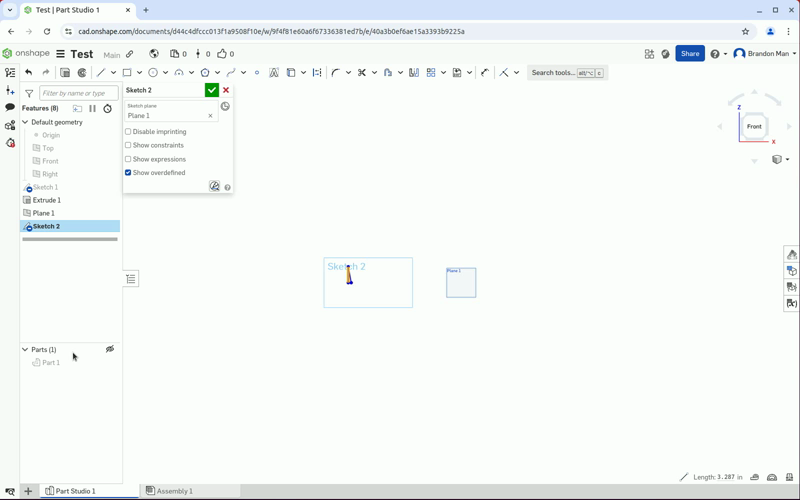
key(shift+e)
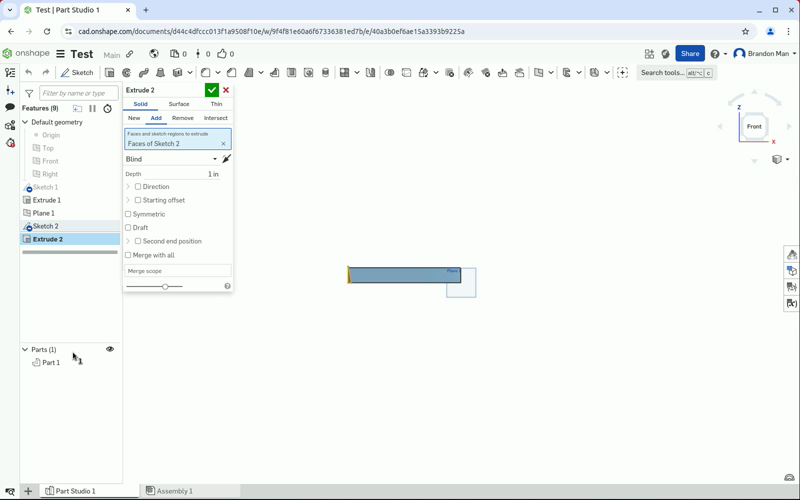
mouse_move(143, 106)
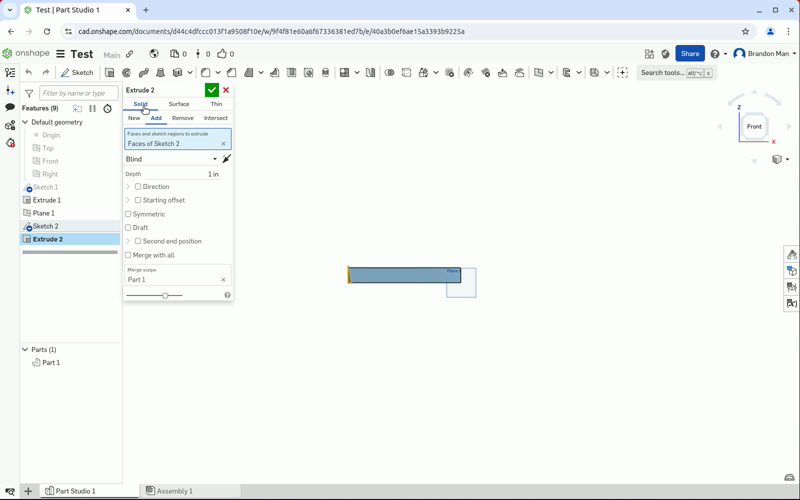
click(143, 106)
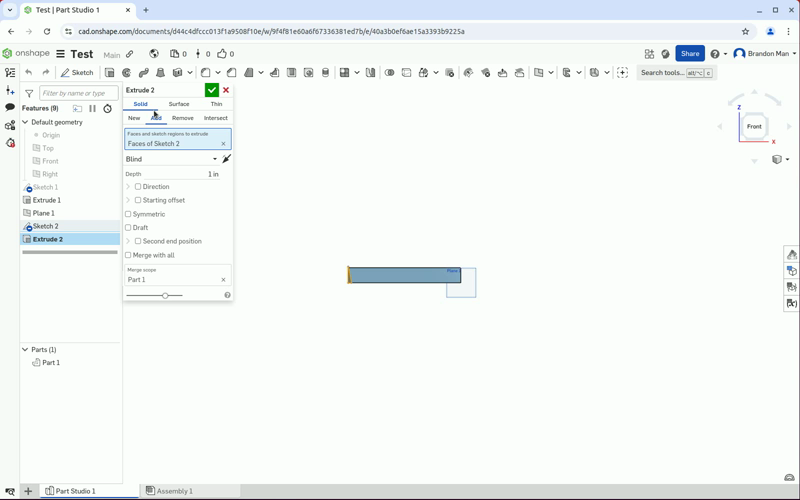
mouse_move(186, 120)
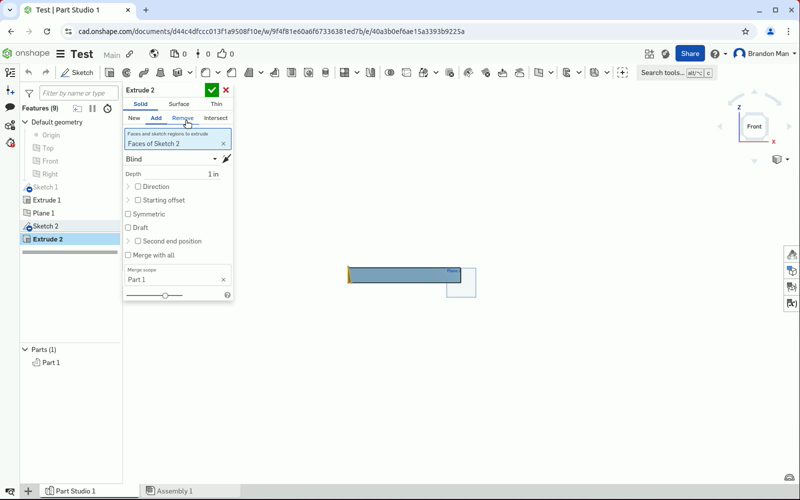
click(186, 120)
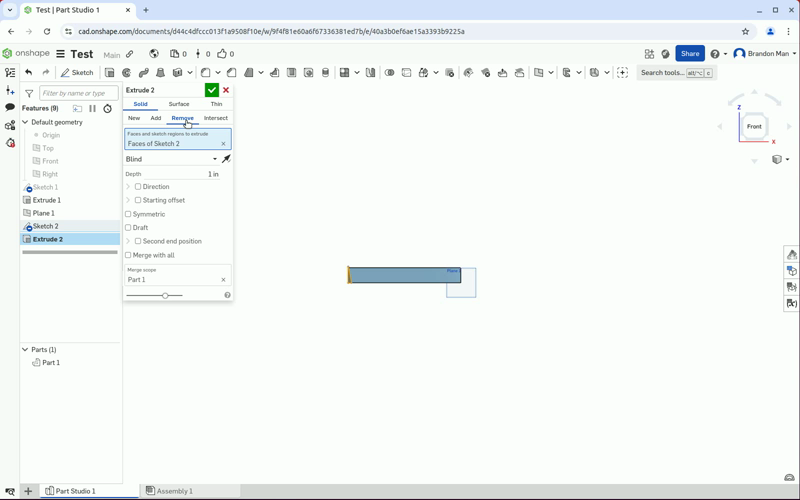
key(tab, 4)
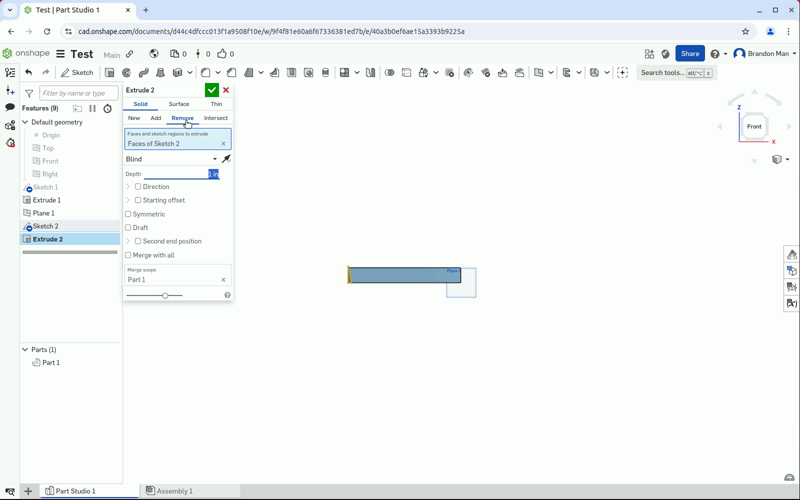
text(1.204)
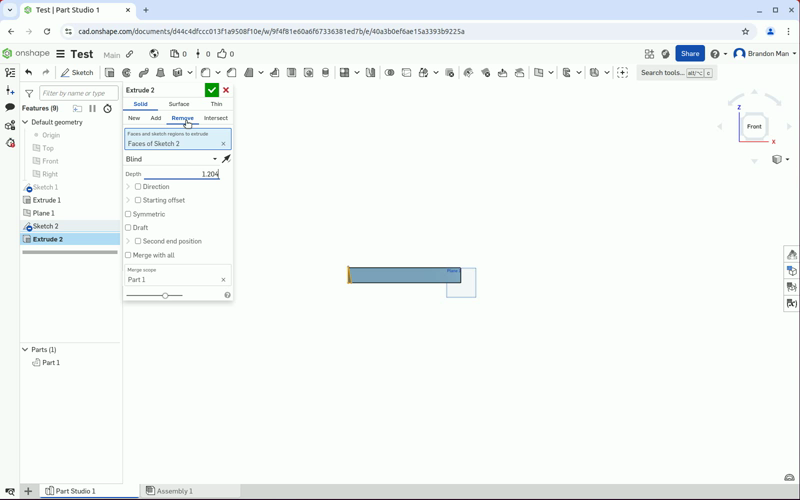
key(tab, 6)
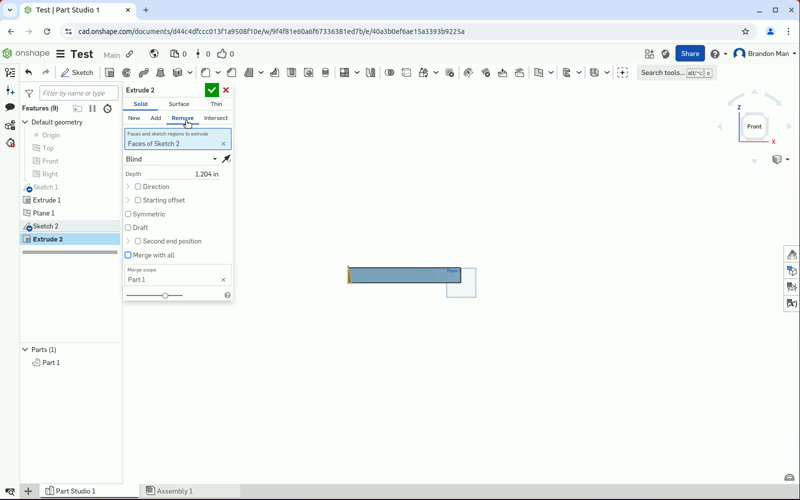
key(space)
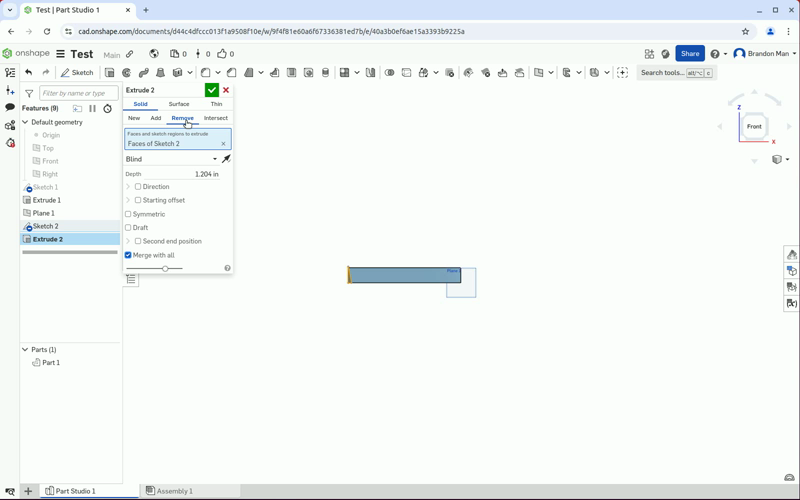
key(enter)
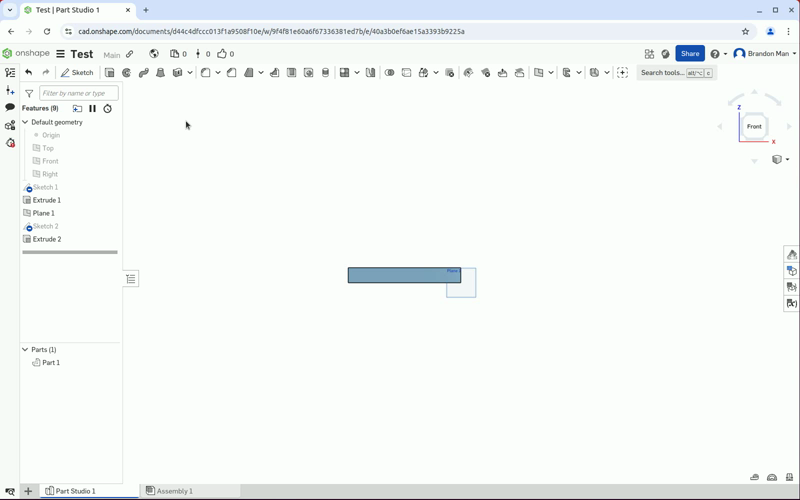
key(shift+h)
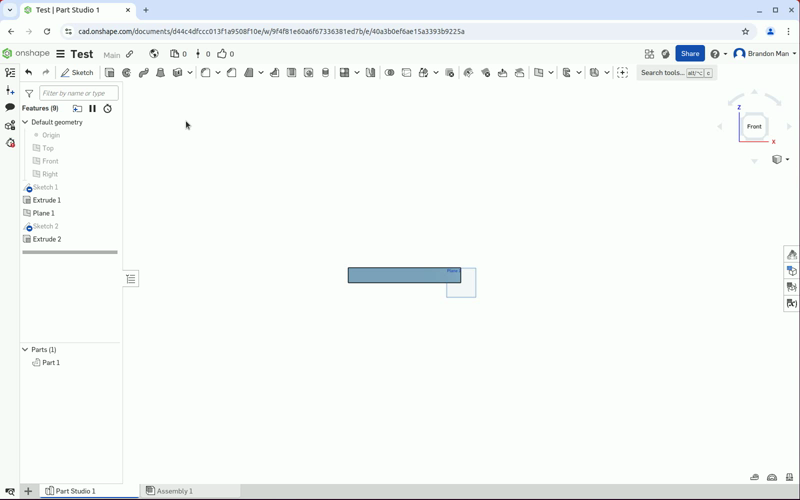
key(shift+h)
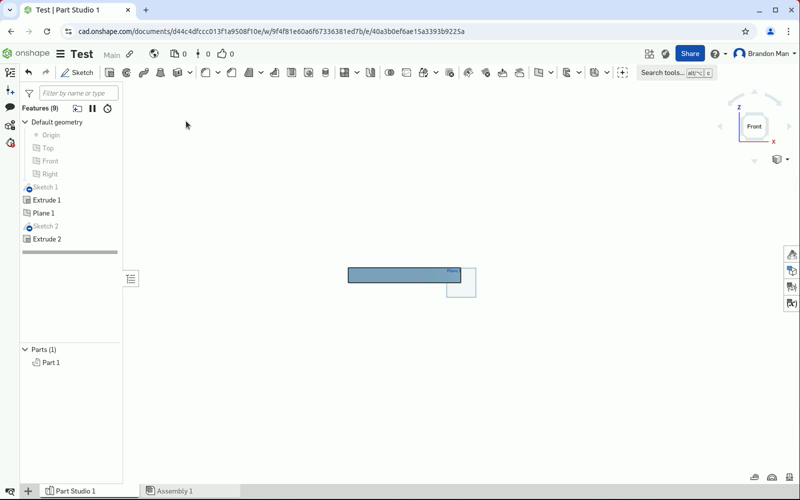
mouse_move(73, 189)
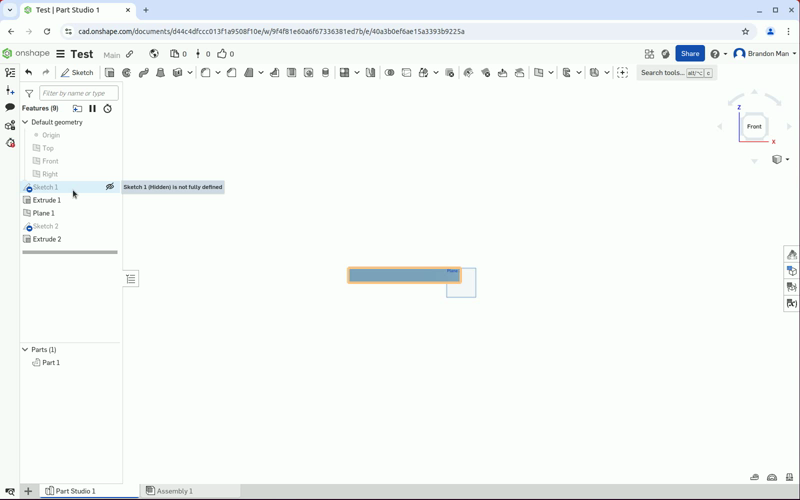
click(73, 189)
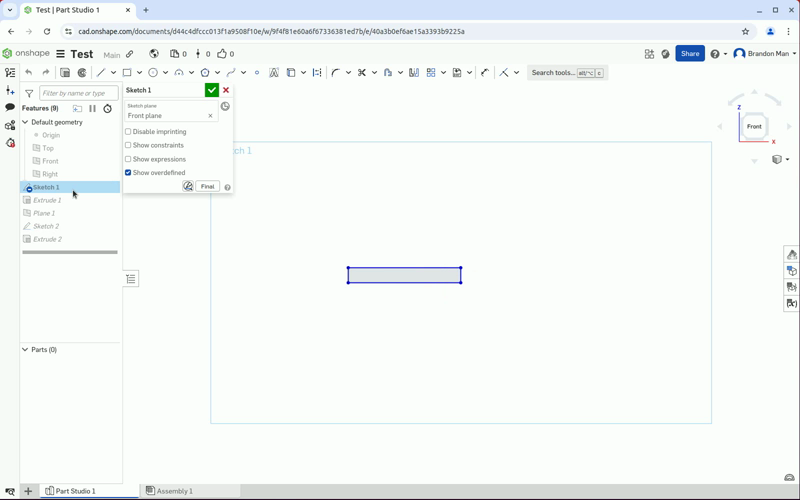
mouse_move(229, 92)
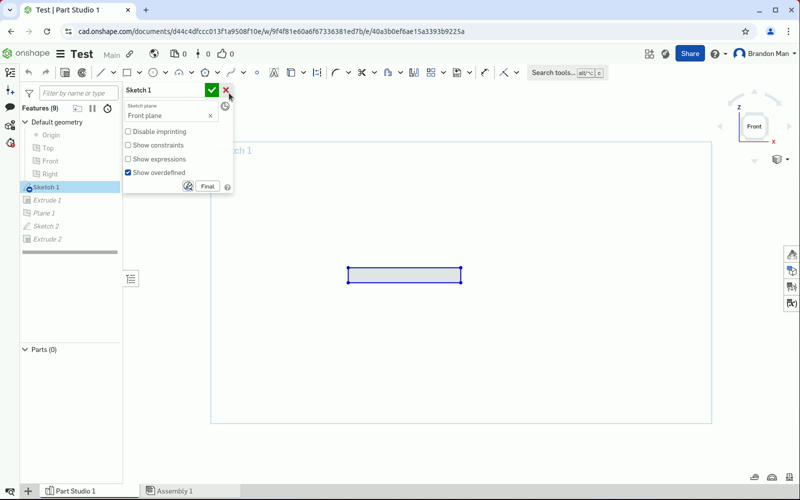
click(229, 92)
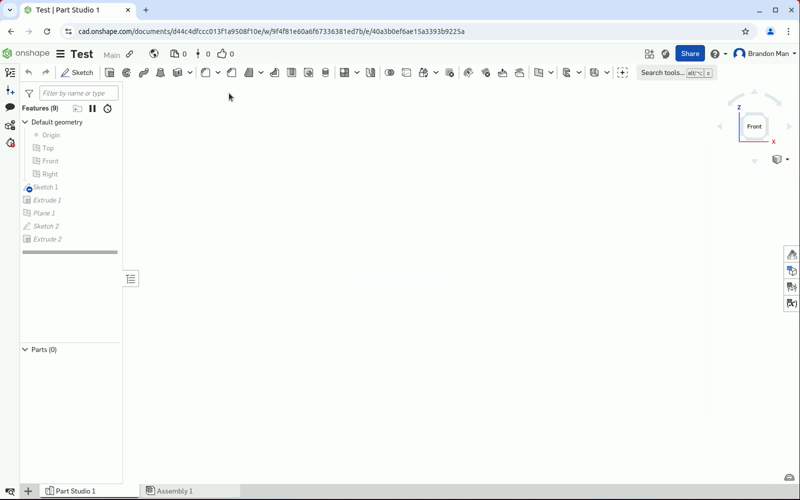
key(shift+s)
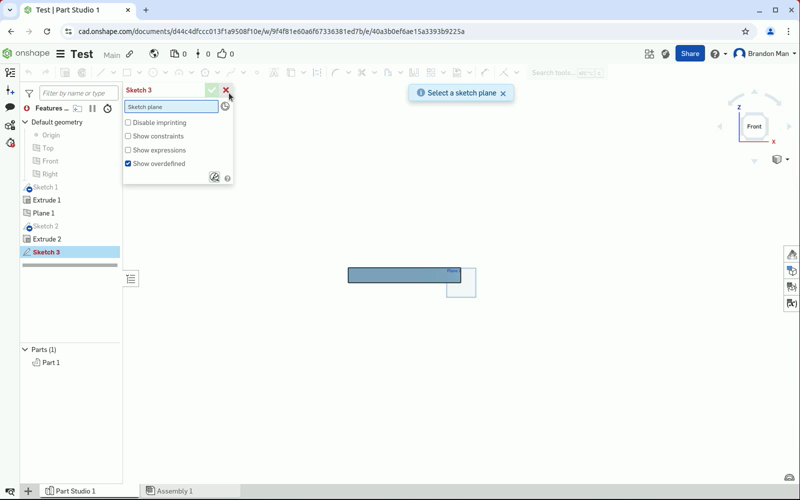
mouse_move(73, 215)
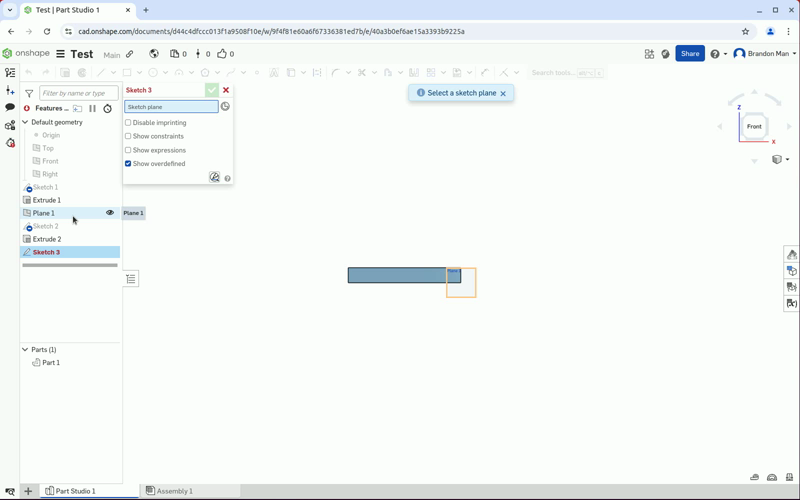
click(73, 215)
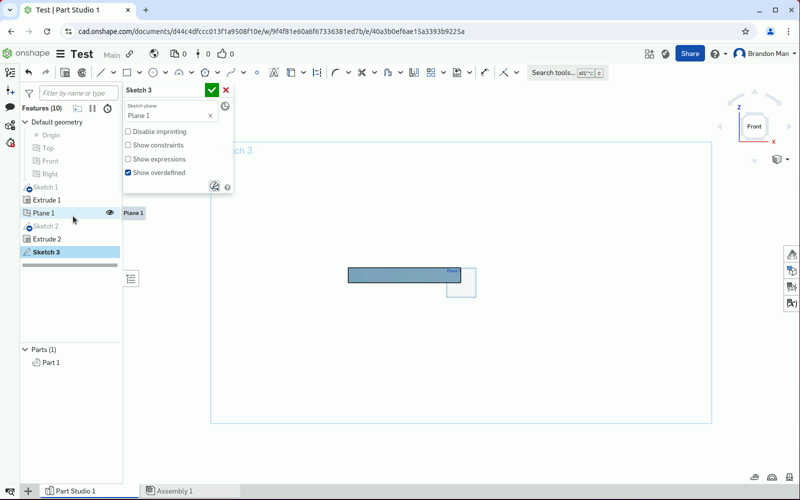
mouse_move(73, 352)
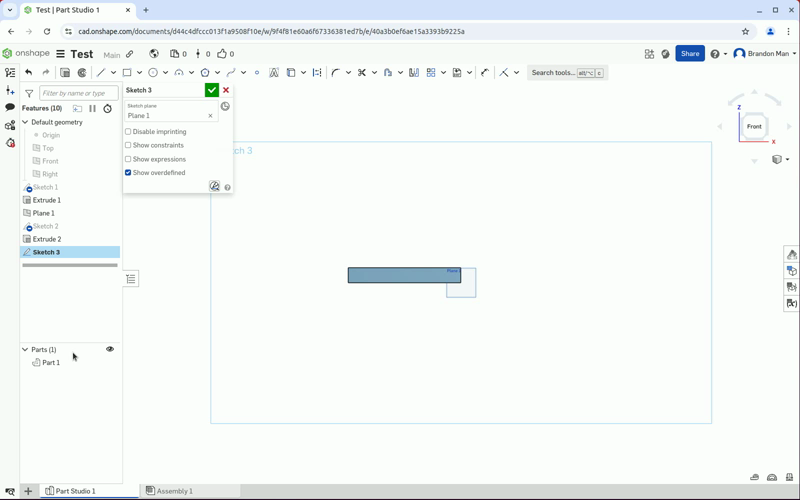
key(y)
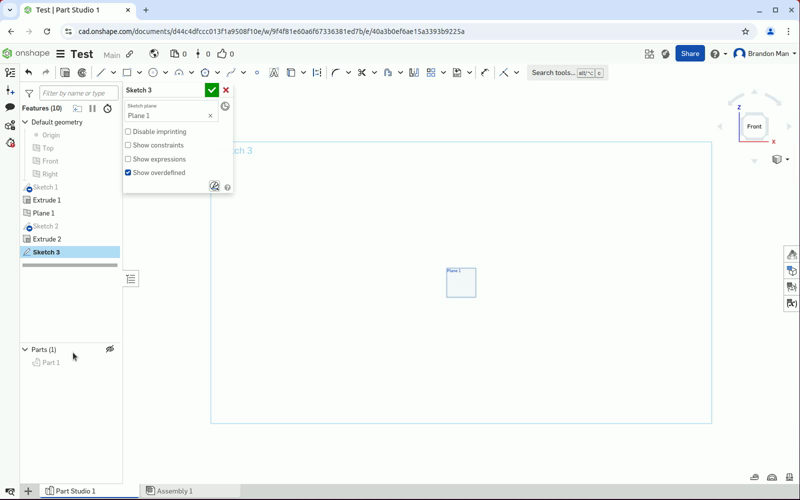
key(l)
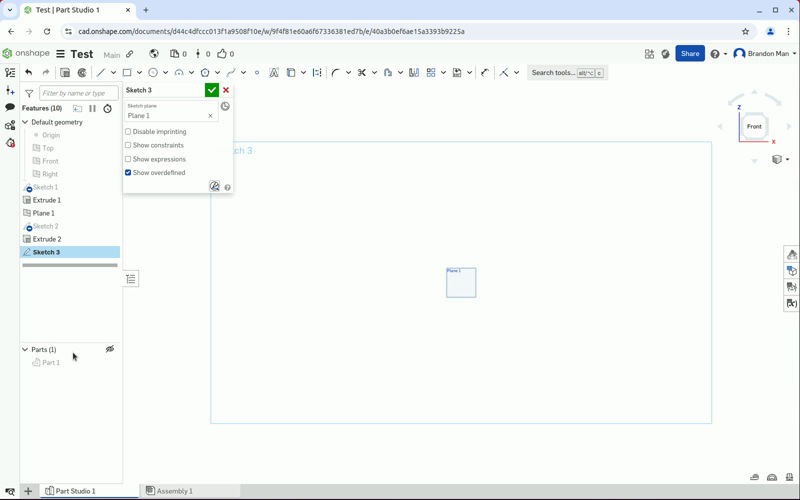
key_down(shift)
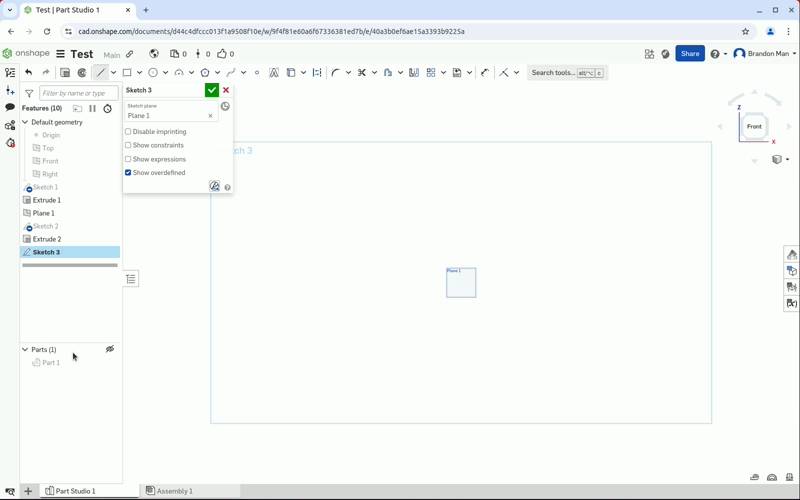
mouse_move(458, 267)
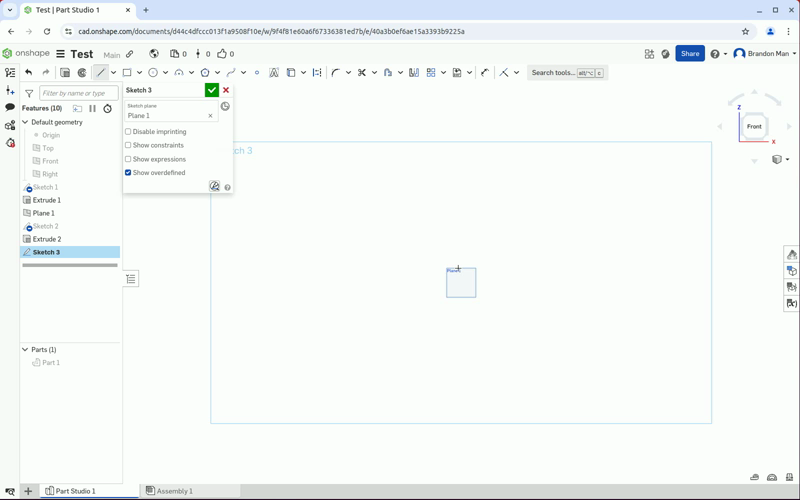
click(458, 267)
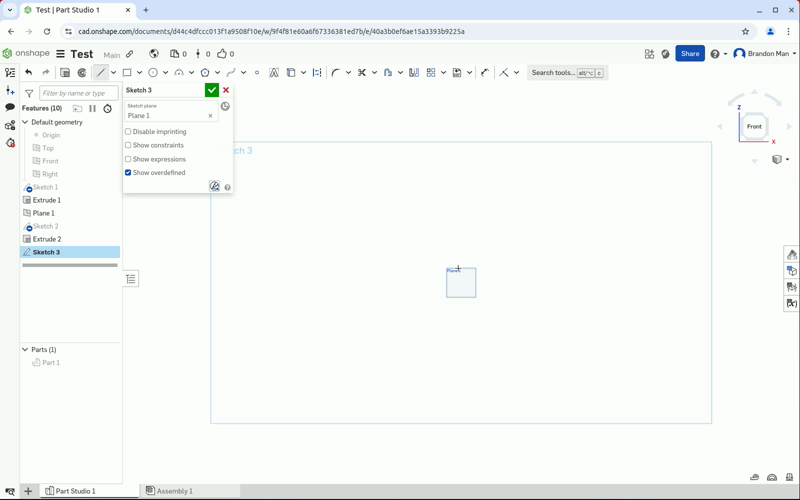
key_up(shift)
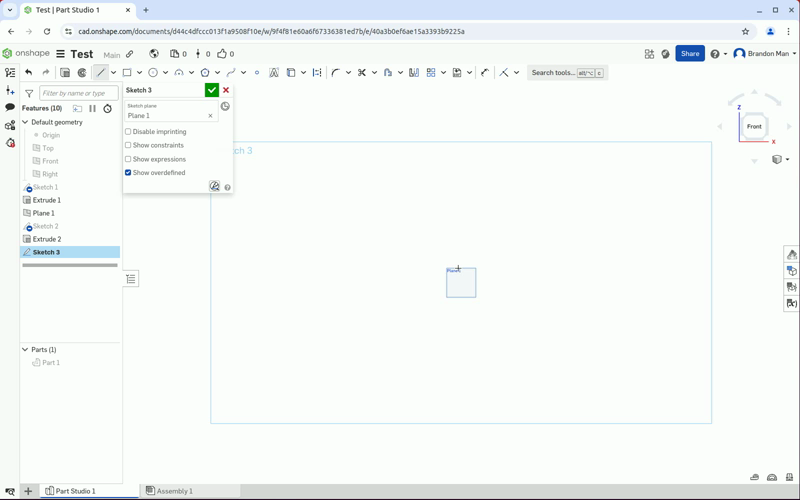
key_down(shift)
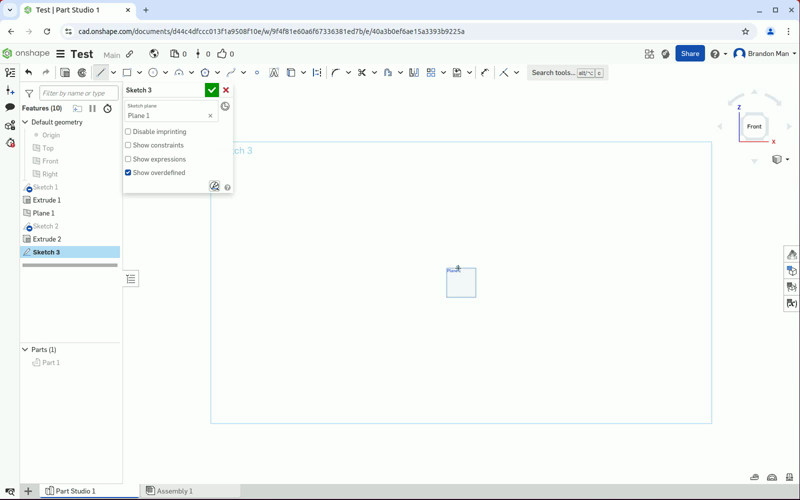
mouse_move(488, 267)
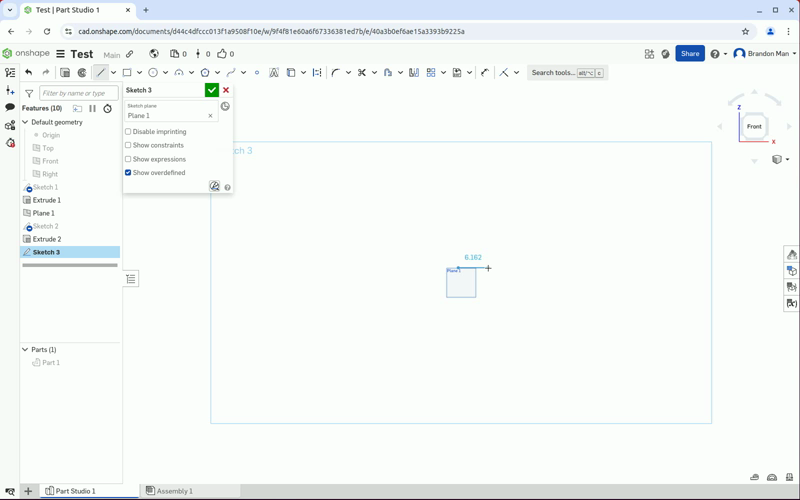
mouse_move(461, 283)
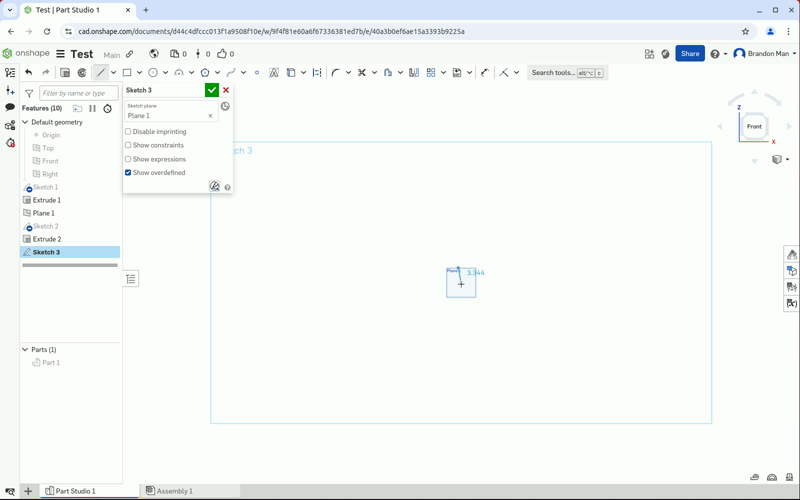
click(461, 283)
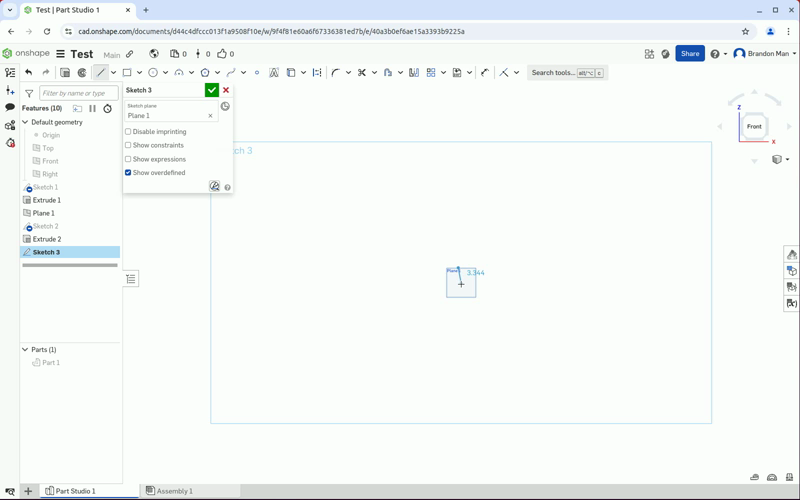
key_up(shift)
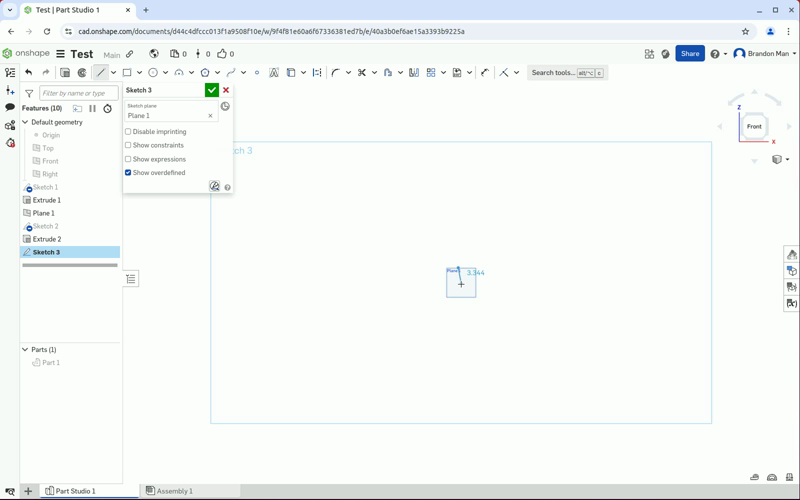
key_down(shift)
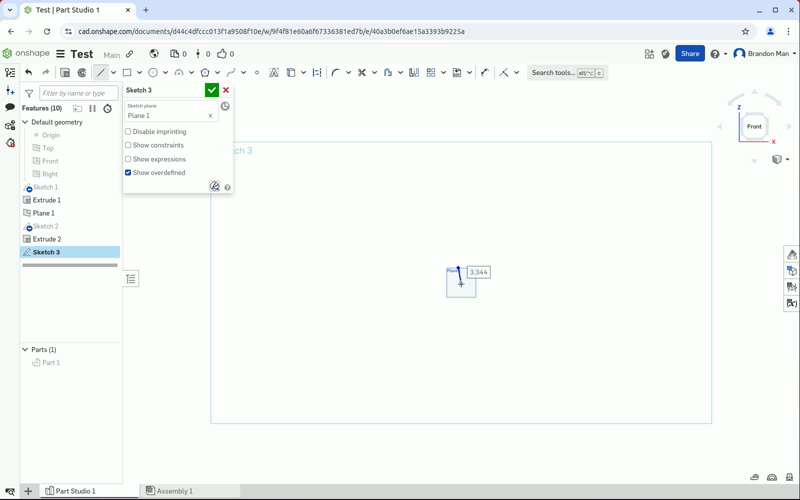
mouse_move(491, 283)
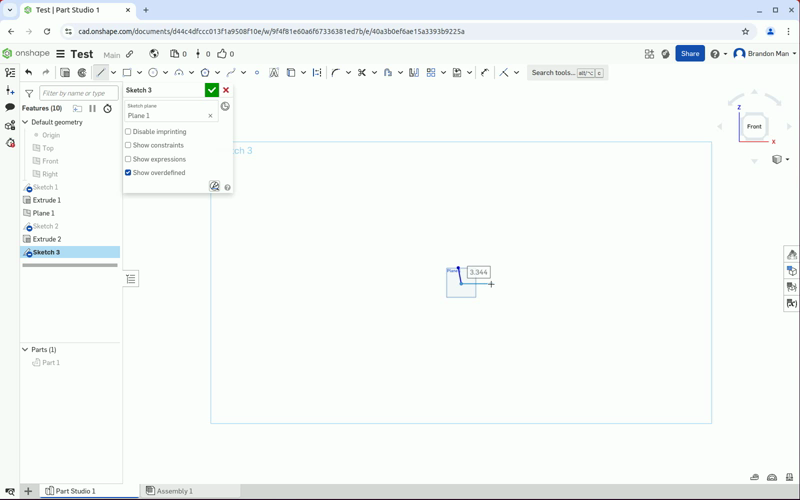
mouse_move(461, 267)
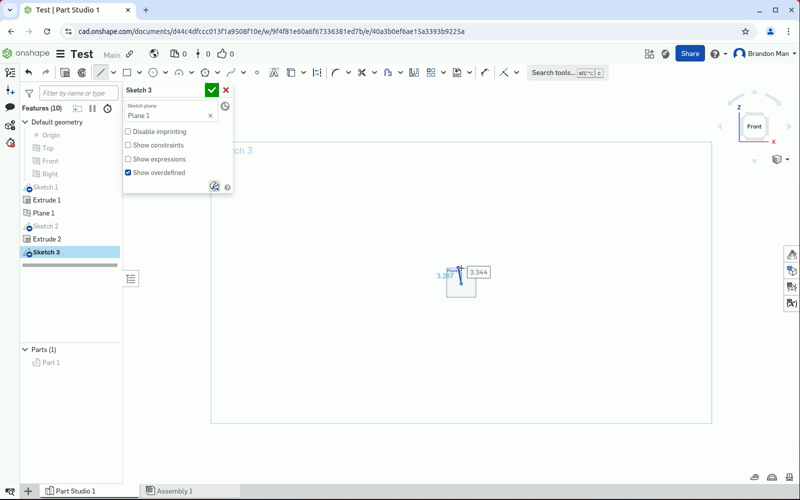
scroll(6)
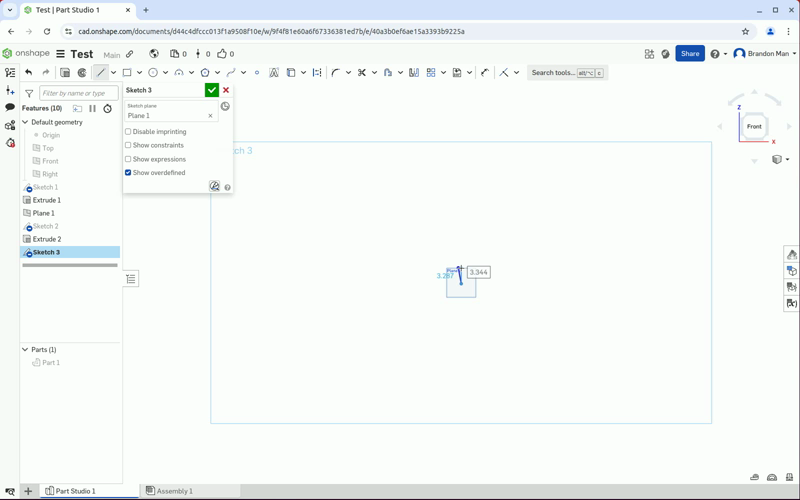
scroll(6)
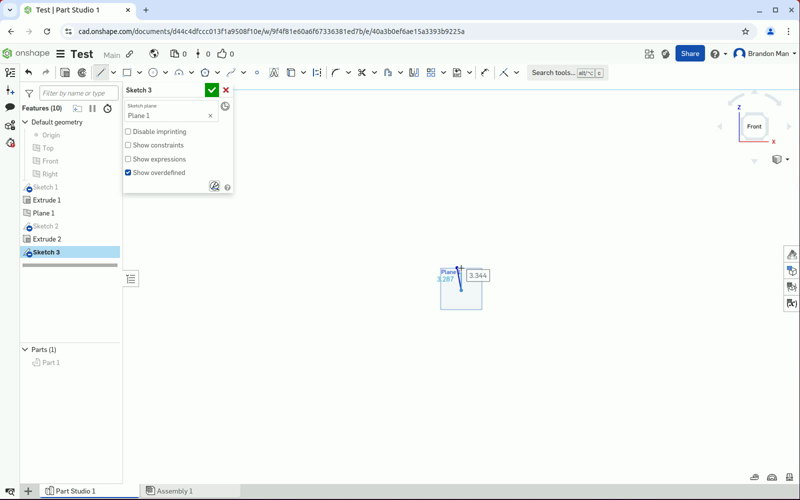
scroll(6)
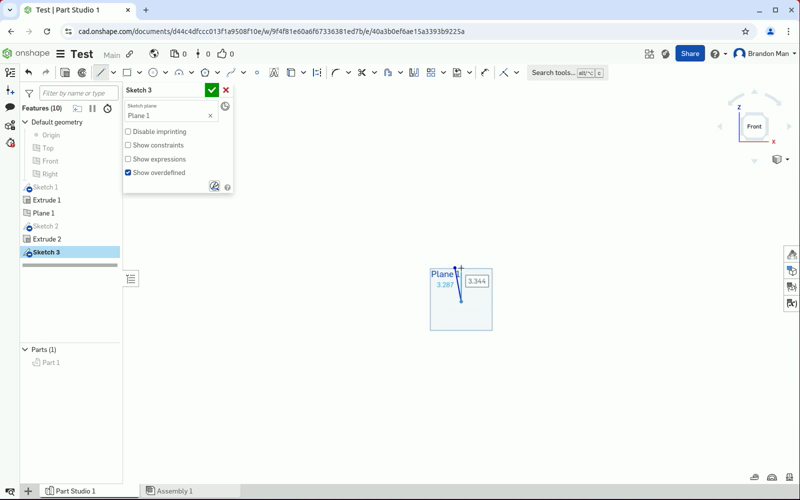
scroll(6)
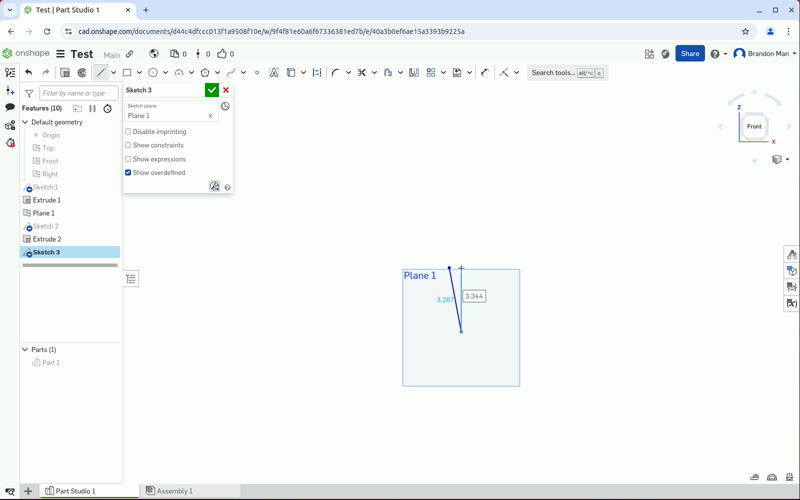
scroll(6)
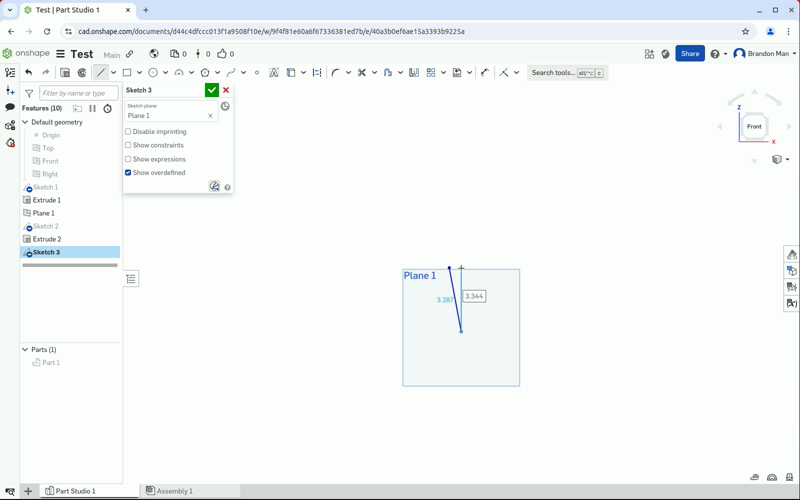
scroll(6)
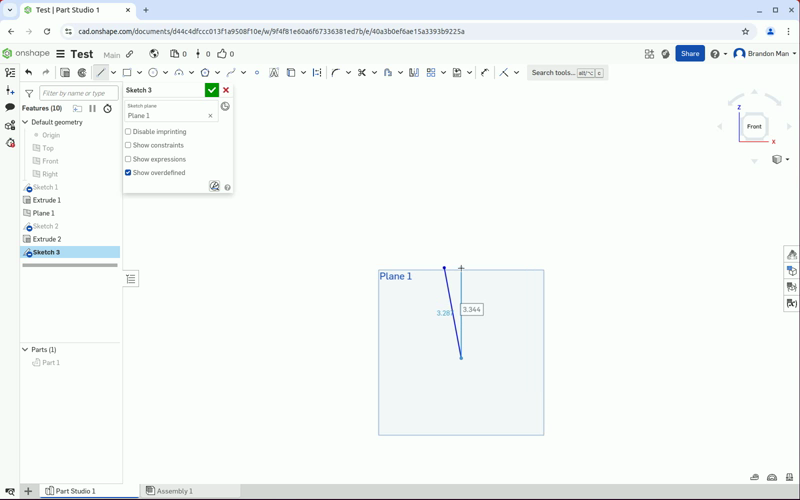
scroll(6)
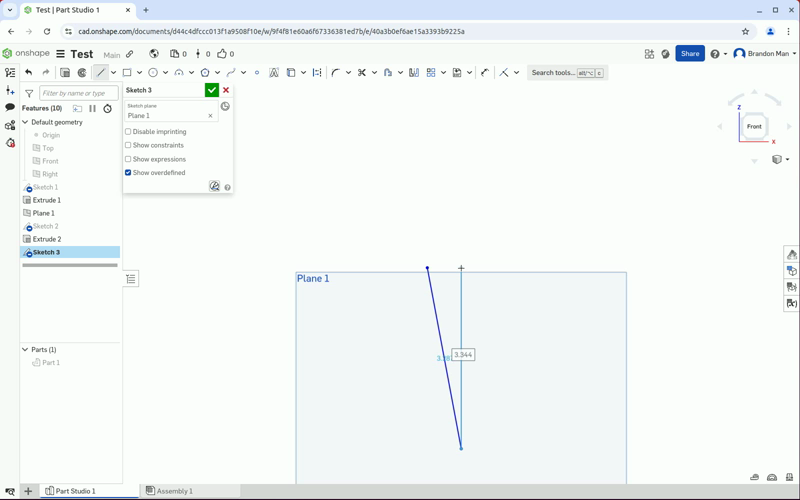
click(461, 267)
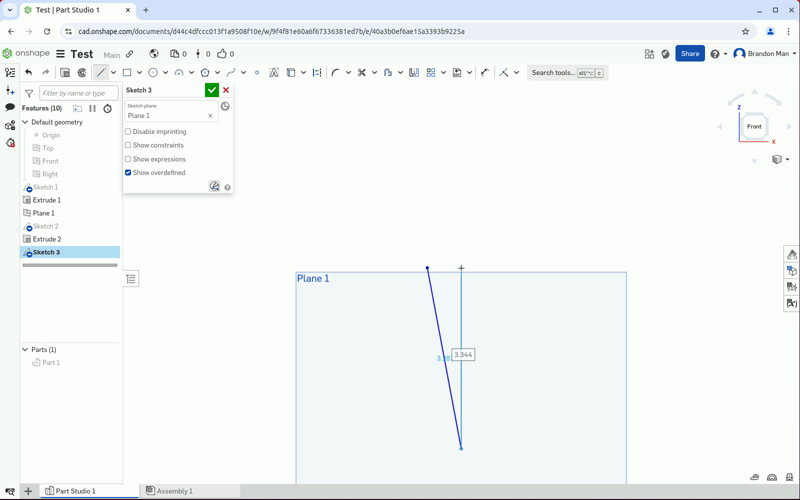
scroll(-6)
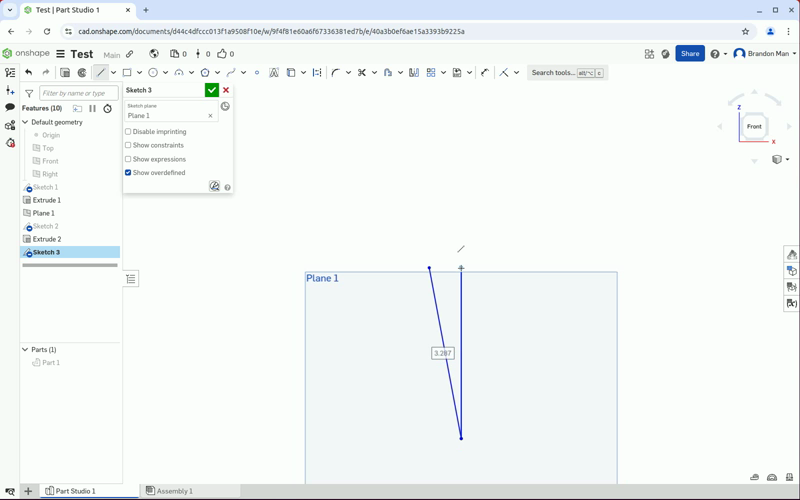
scroll(-6)
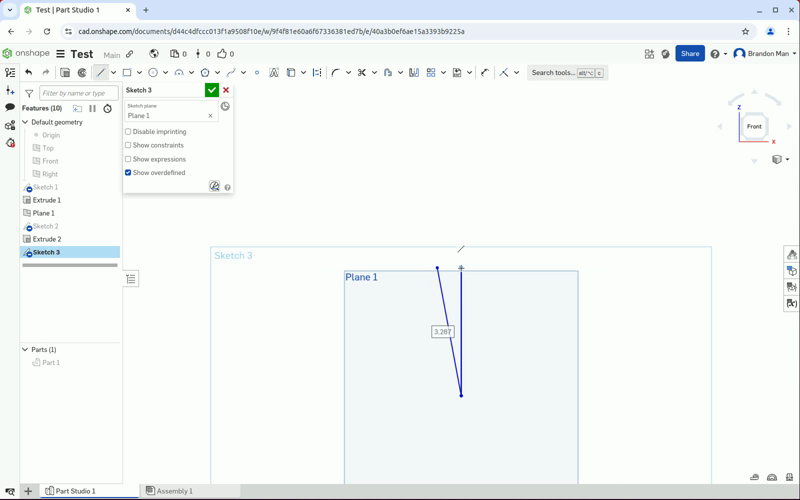
scroll(-6)
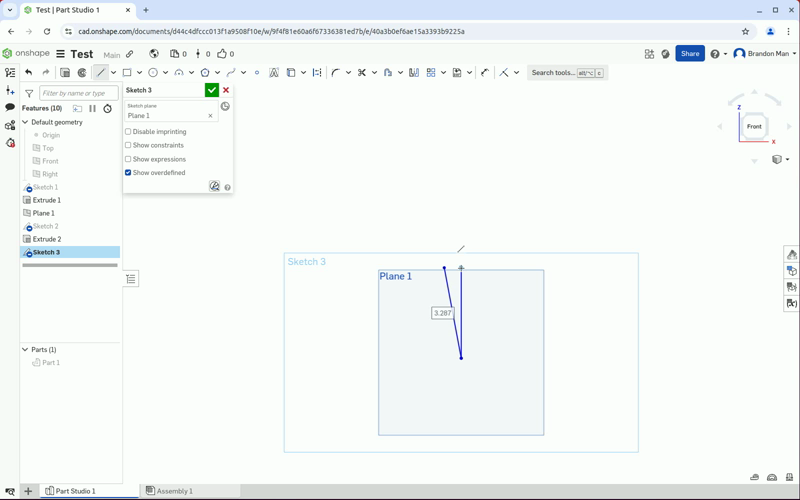
scroll(-6)
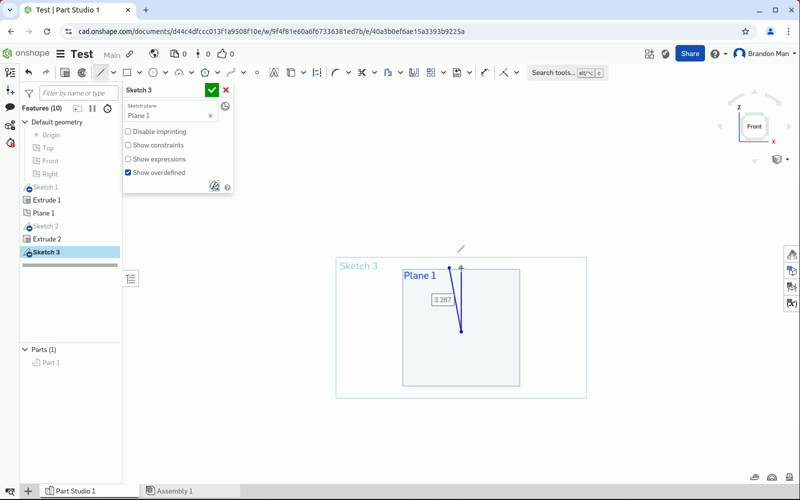
scroll(-6)
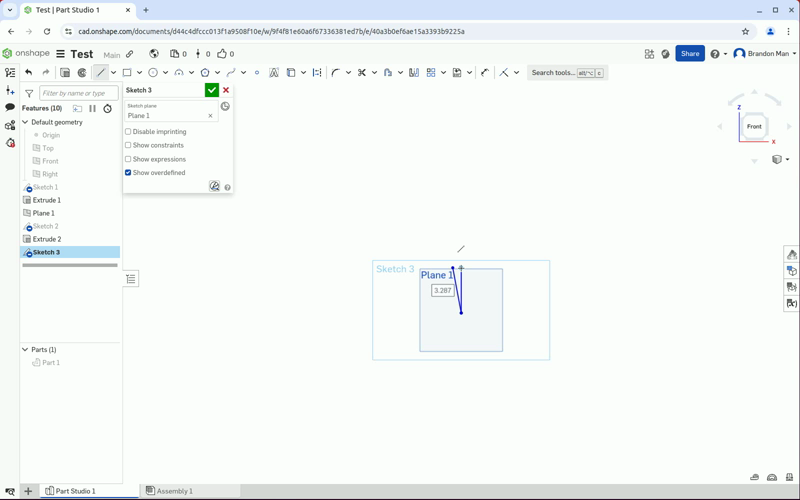
scroll(-6)
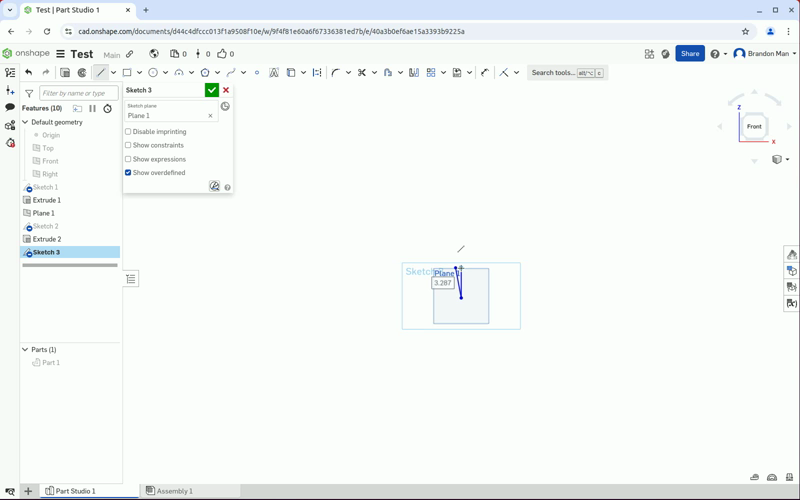
scroll(-6)
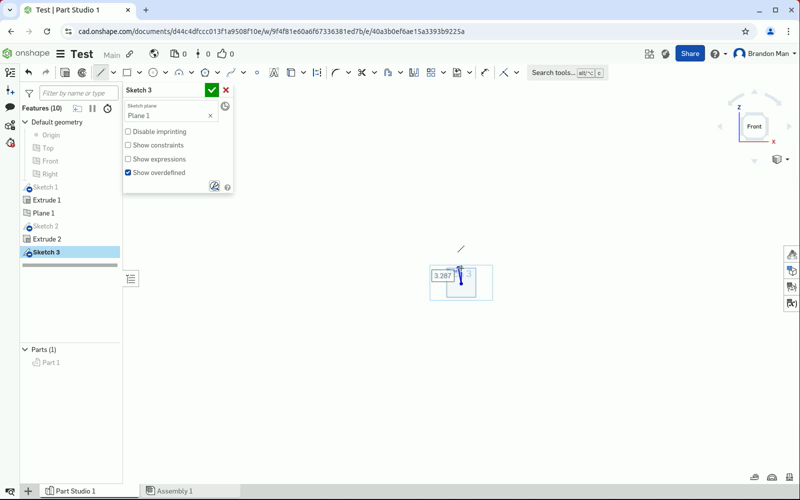
key_up(shift)
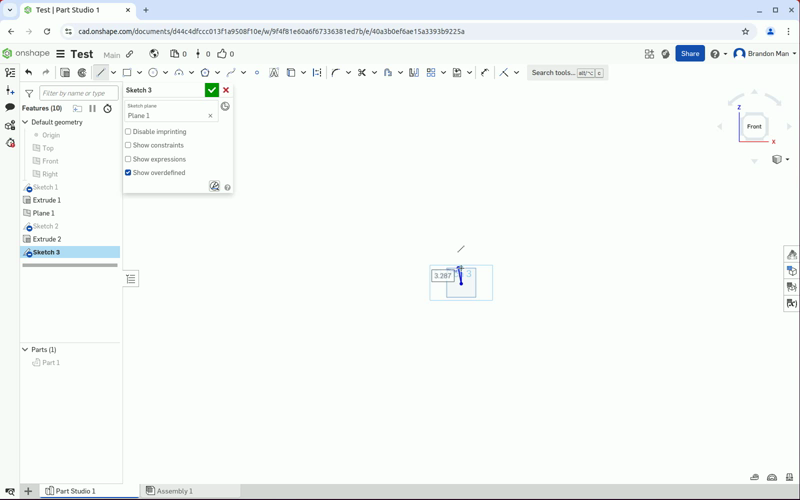
mouse_move(491, 267)
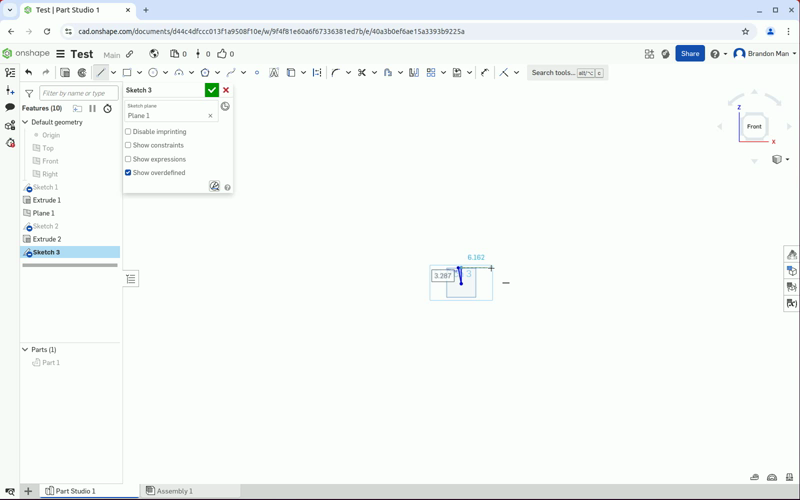
key_down(shift)
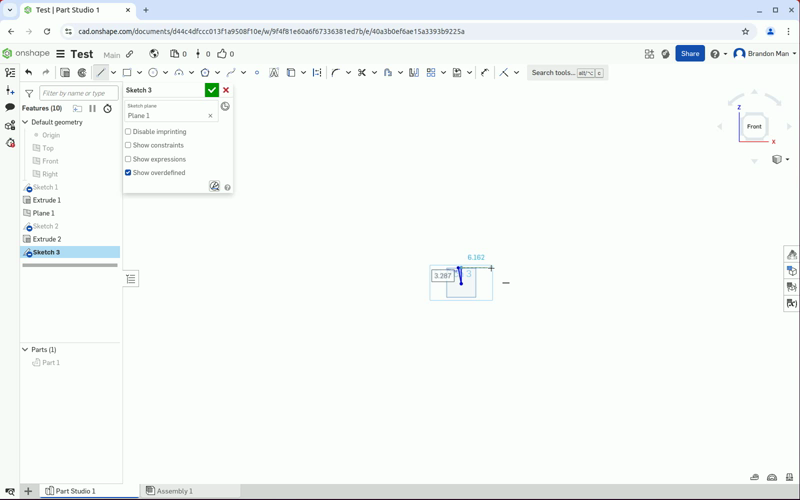
mouse_move(458, 267)
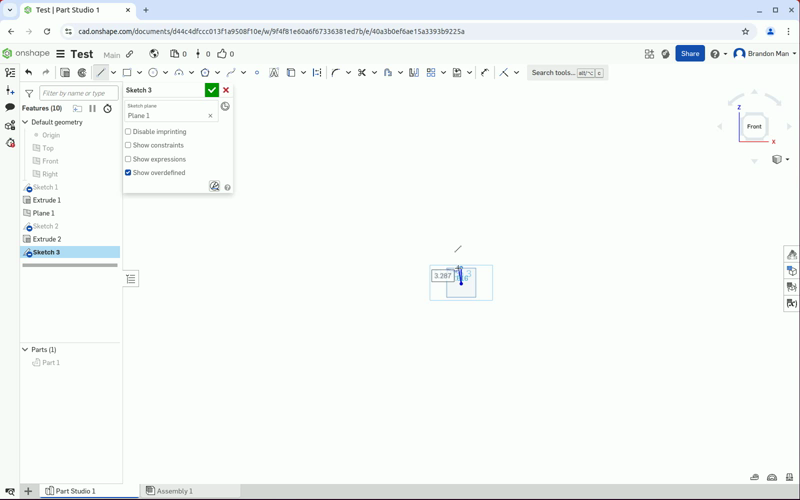
scroll(6)
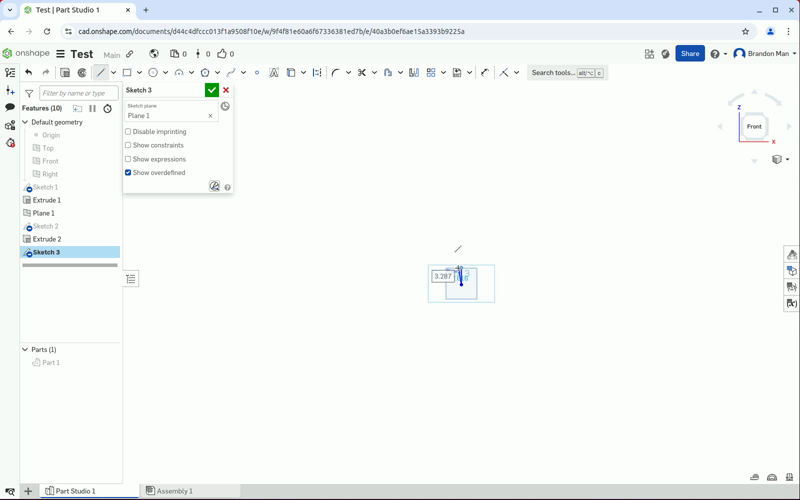
scroll(6)
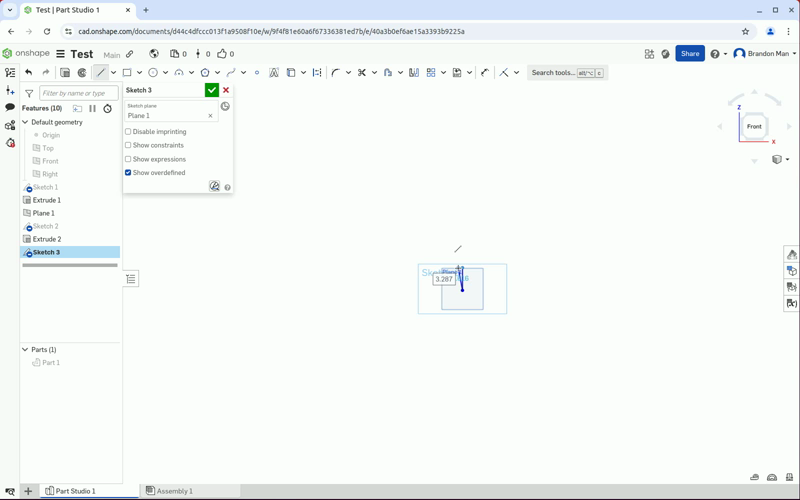
scroll(6)
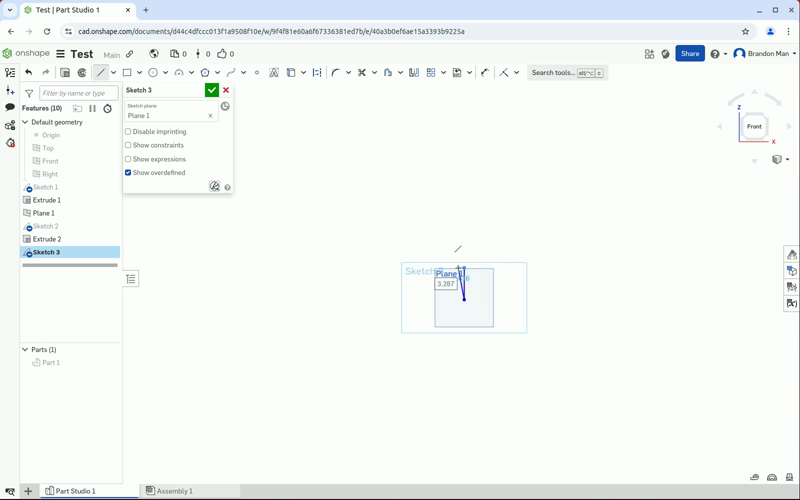
scroll(6)
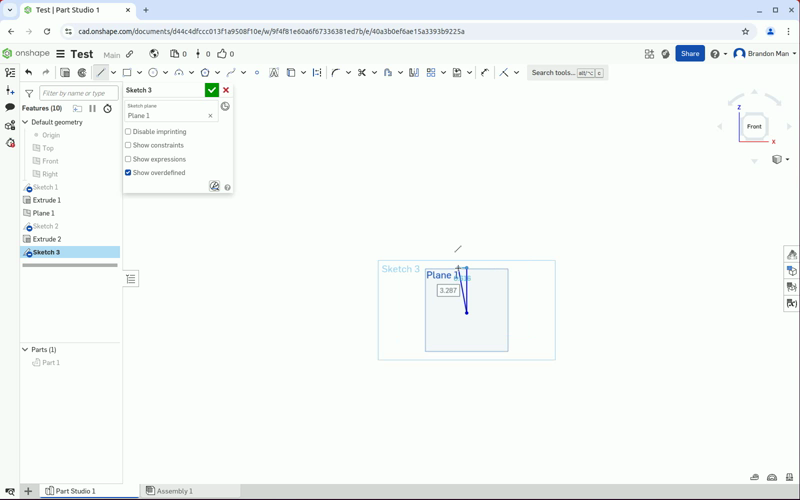
scroll(6)
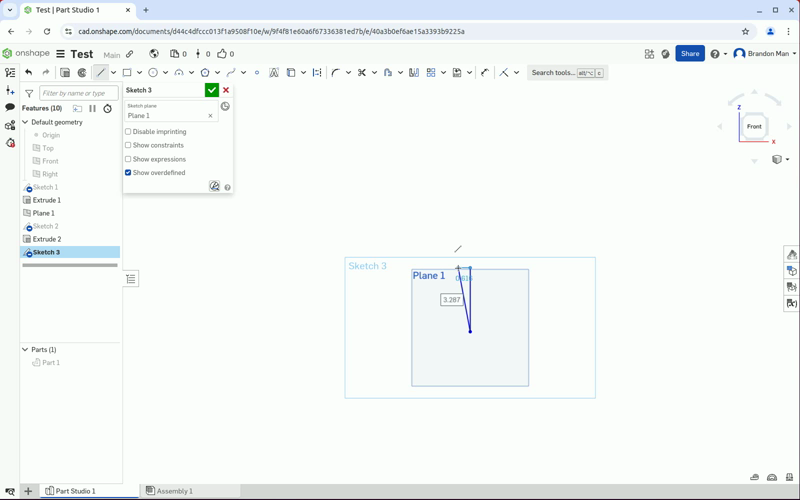
scroll(6)
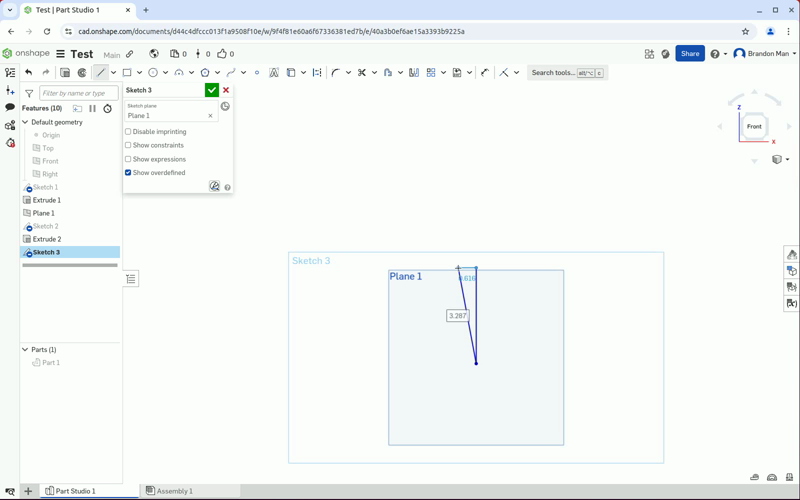
scroll(6)
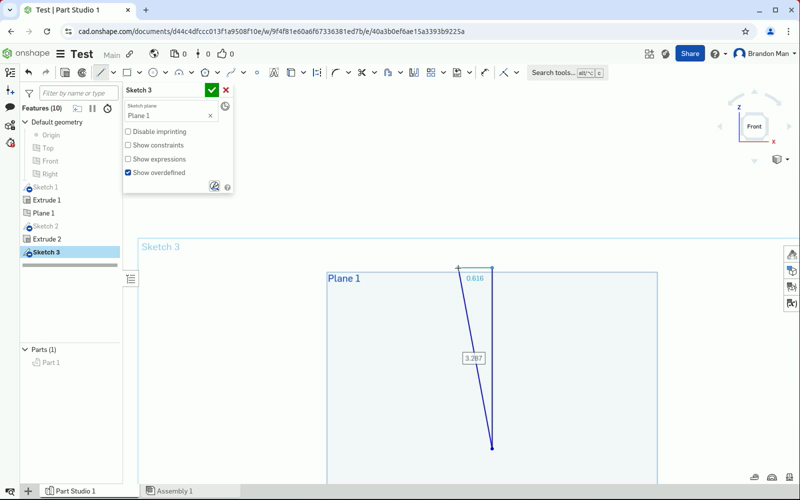
key_up(shift)
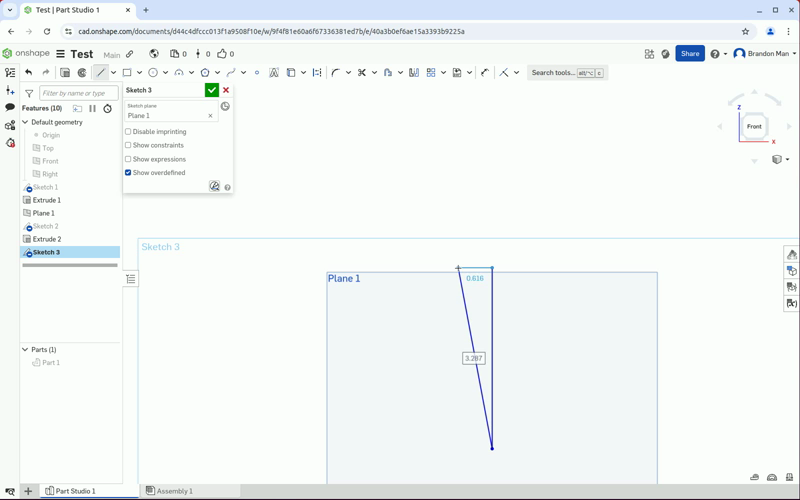
click(458, 267)
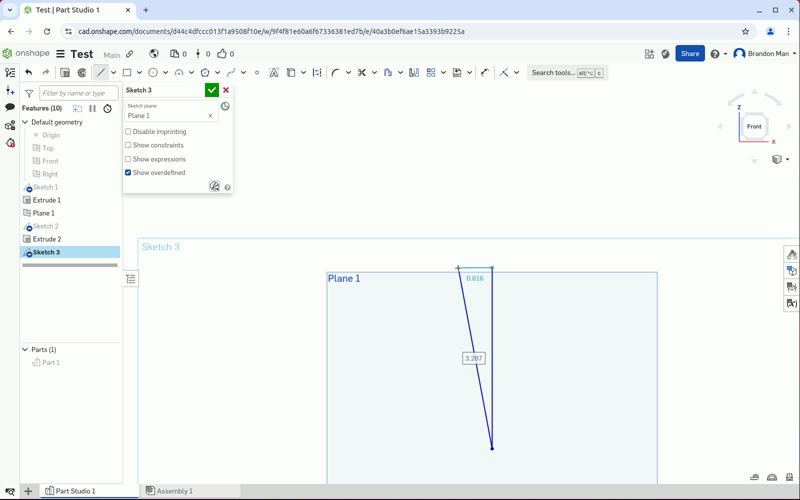
scroll(-6)
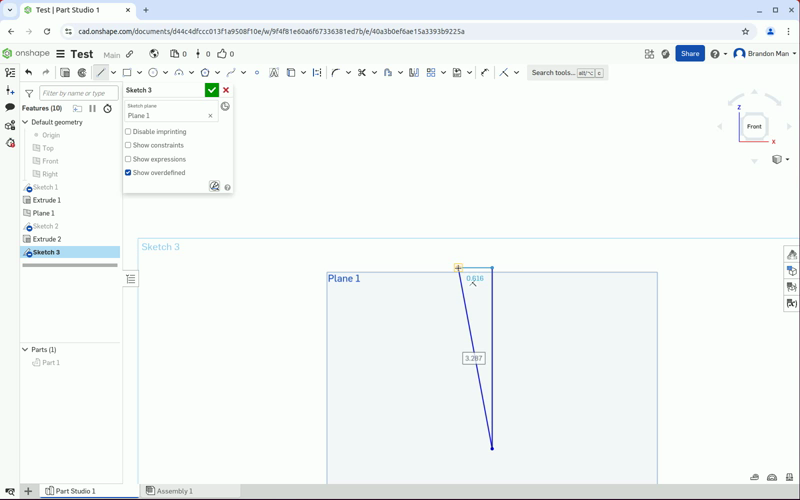
scroll(-6)
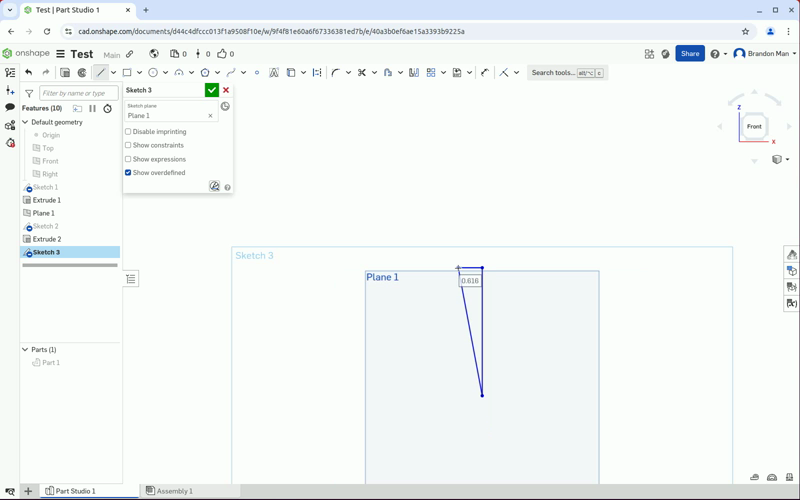
scroll(-6)
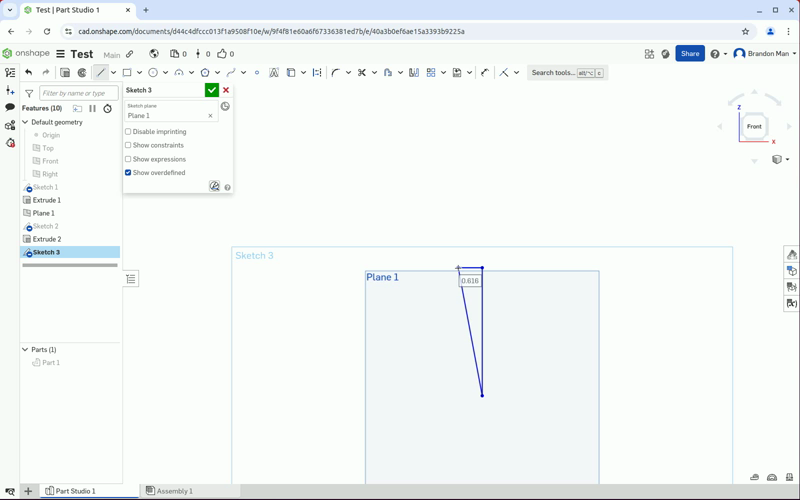
scroll(-6)
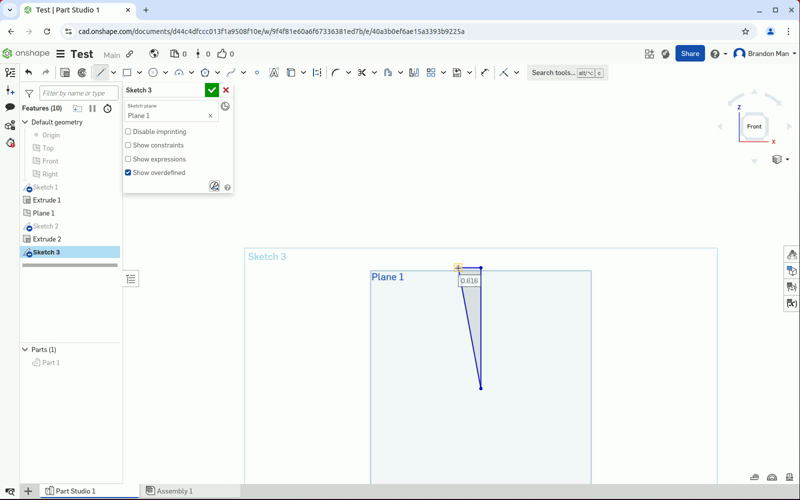
scroll(-6)
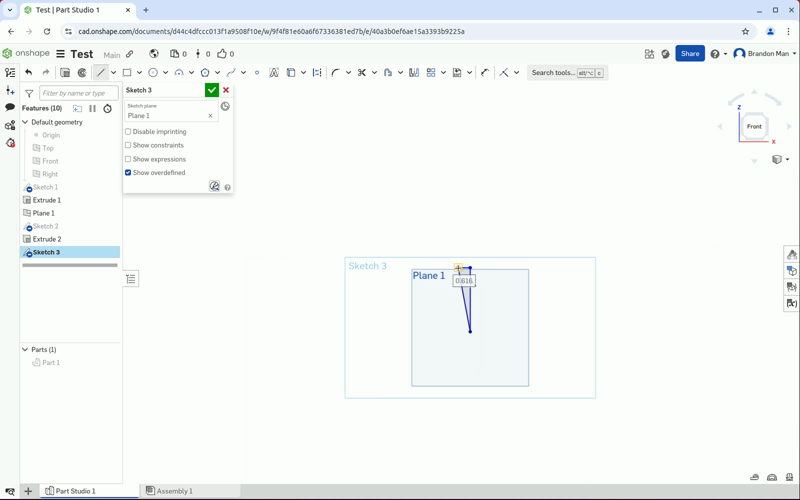
scroll(-6)
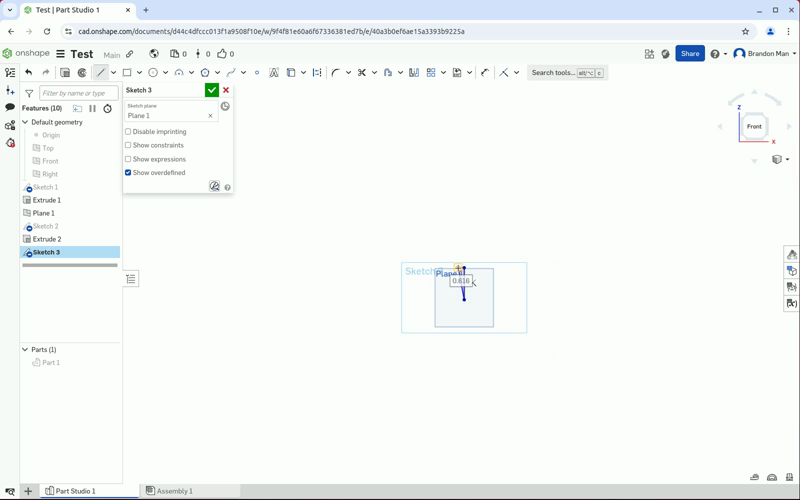
scroll(-6)
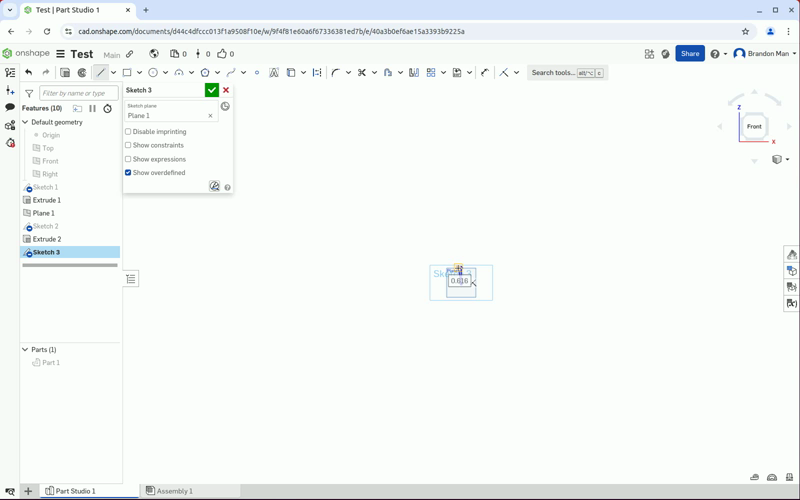
key(esc)
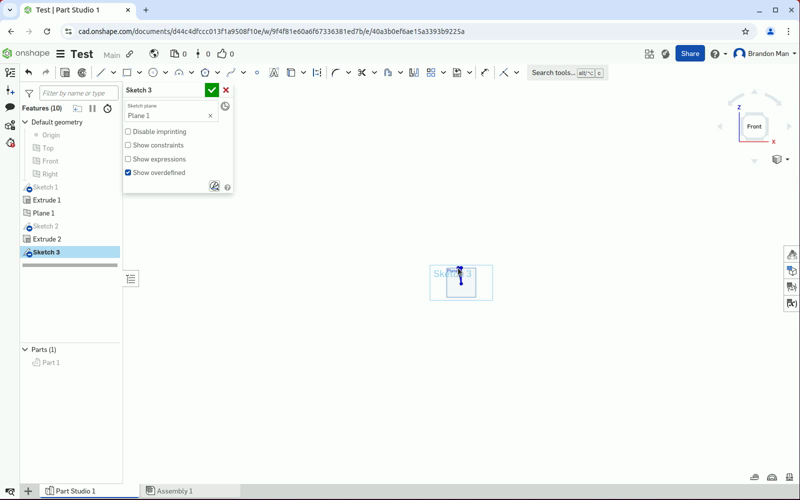
mouse_move(459, 273)
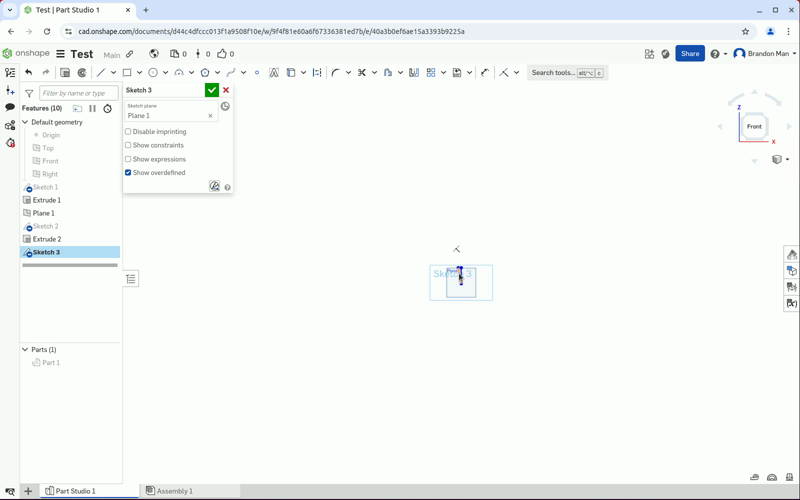
scroll(6)
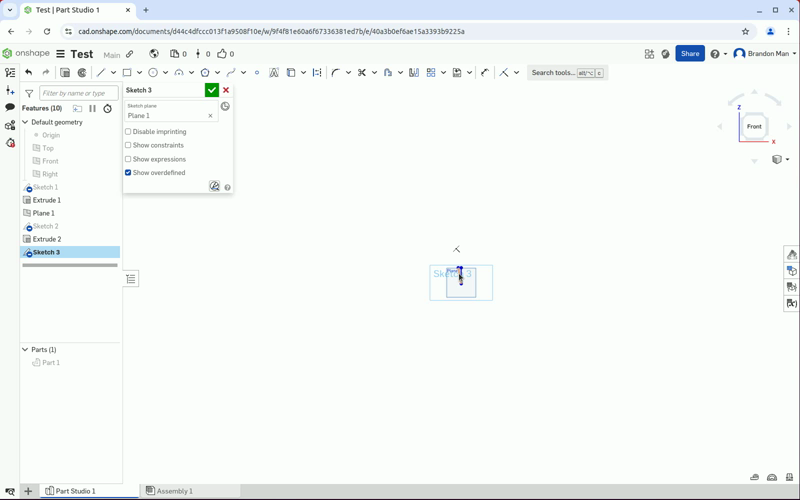
scroll(6)
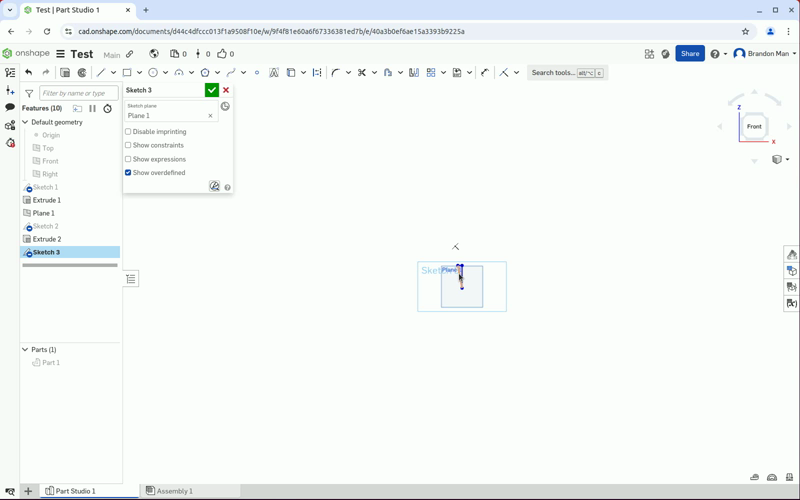
scroll(6)
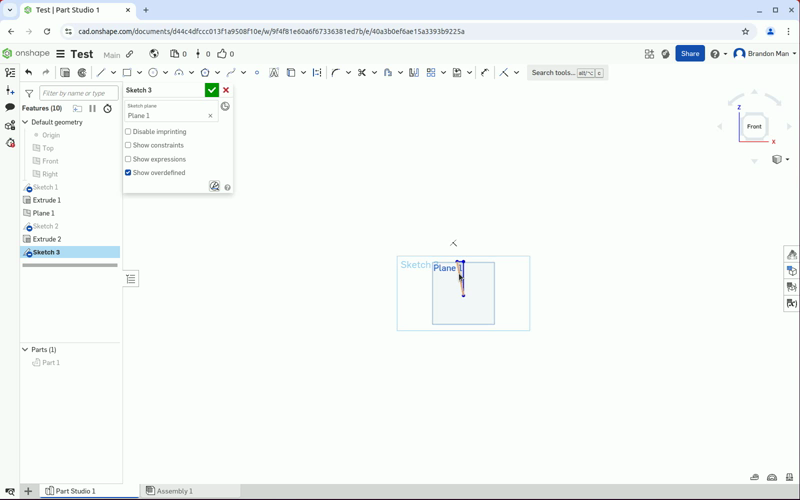
scroll(6)
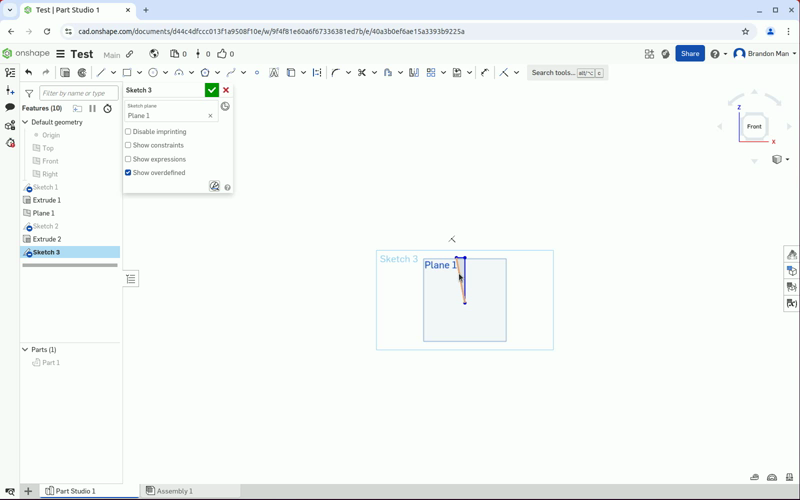
scroll(6)
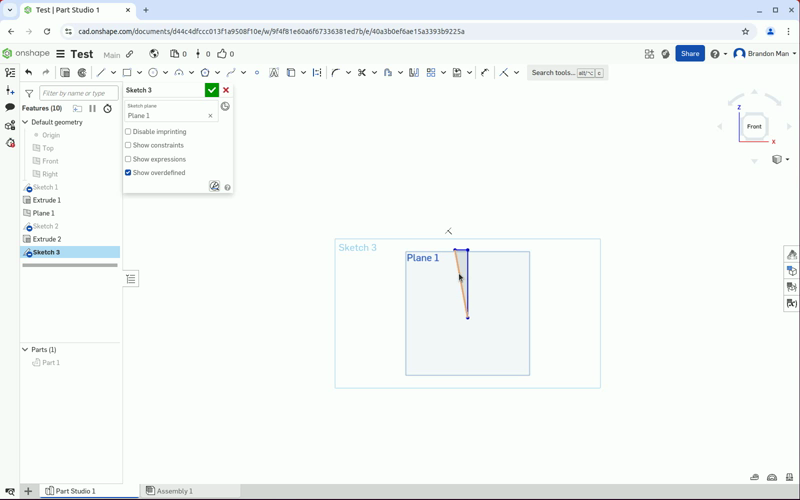
scroll(6)
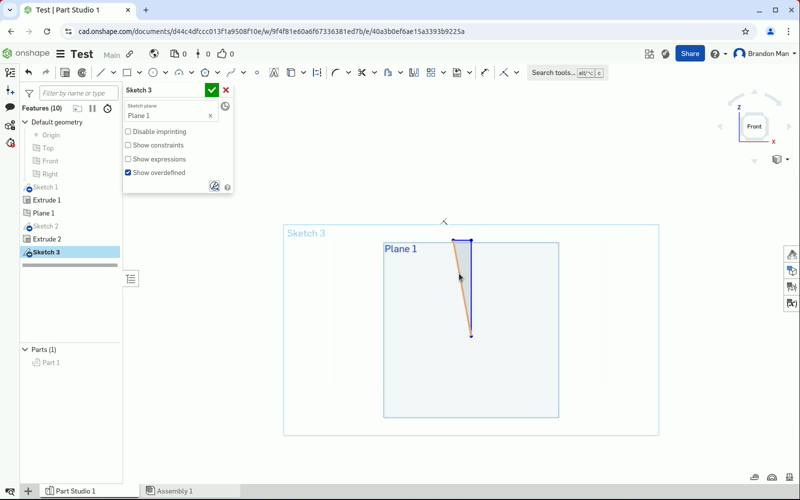
scroll(6)
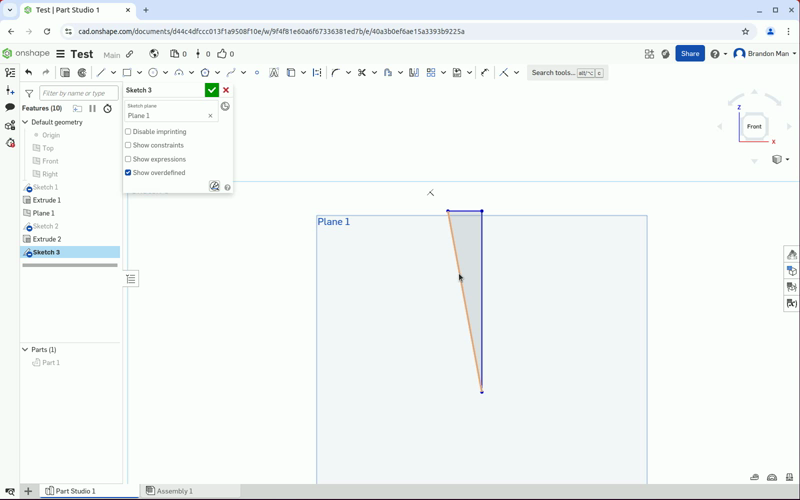
click(459, 273)
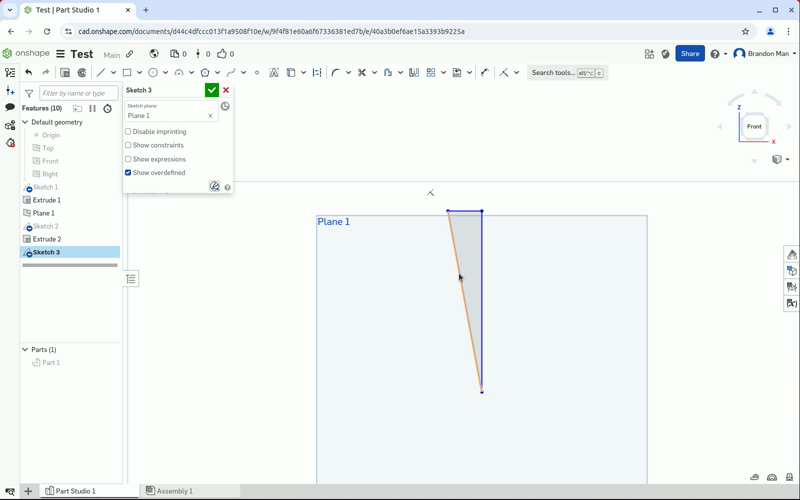
scroll(-6)
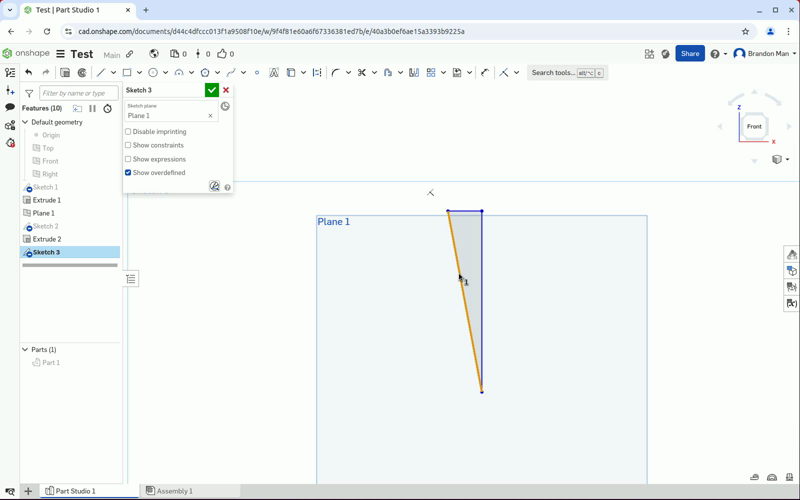
scroll(-6)
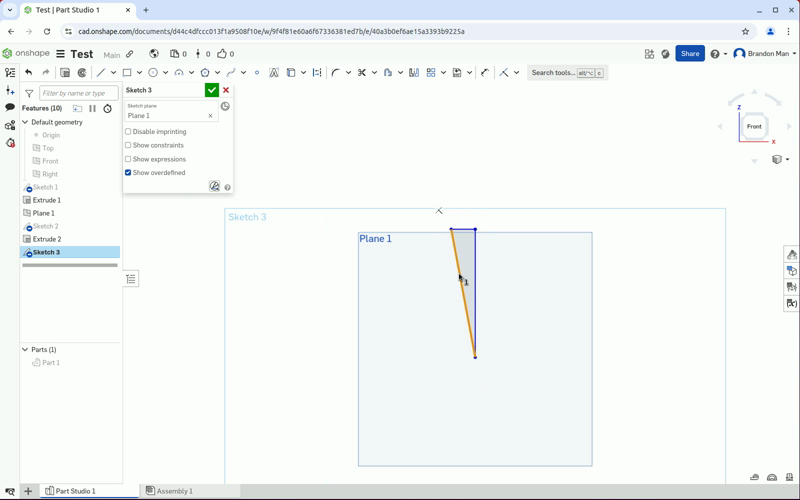
scroll(-6)
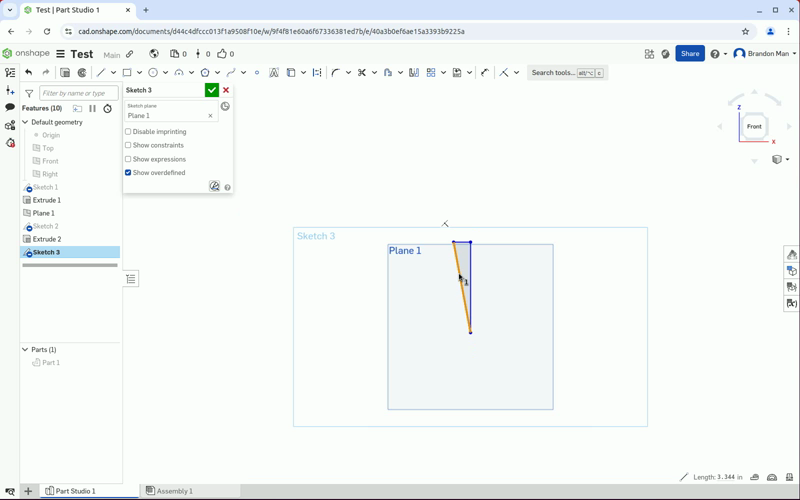
scroll(-6)
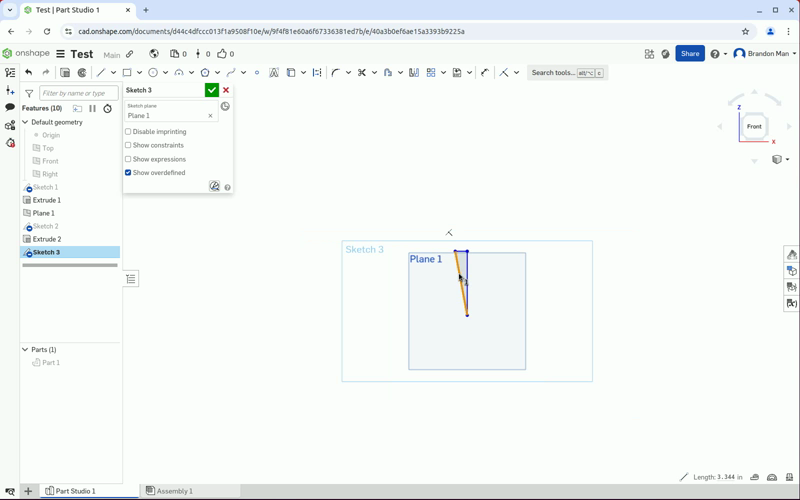
scroll(-6)
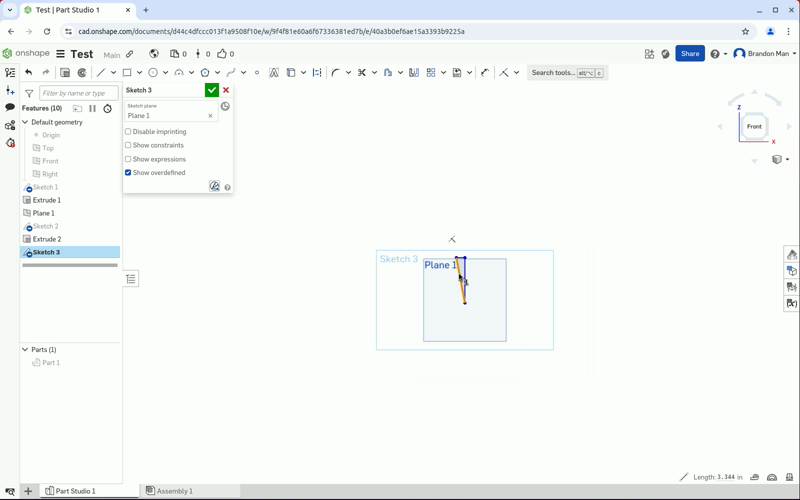
scroll(-6)
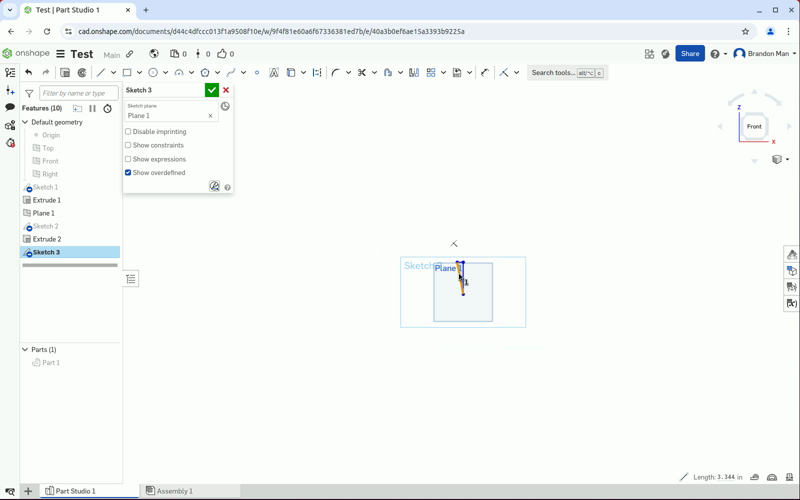
scroll(-6)
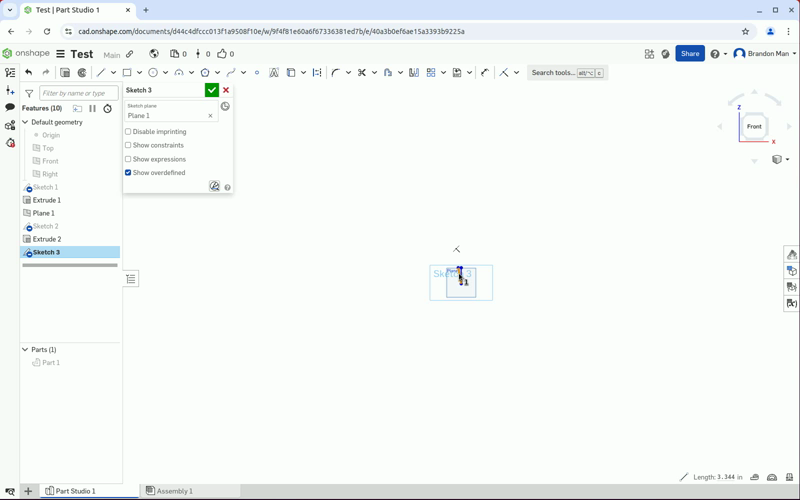
mouse_move(73, 352)
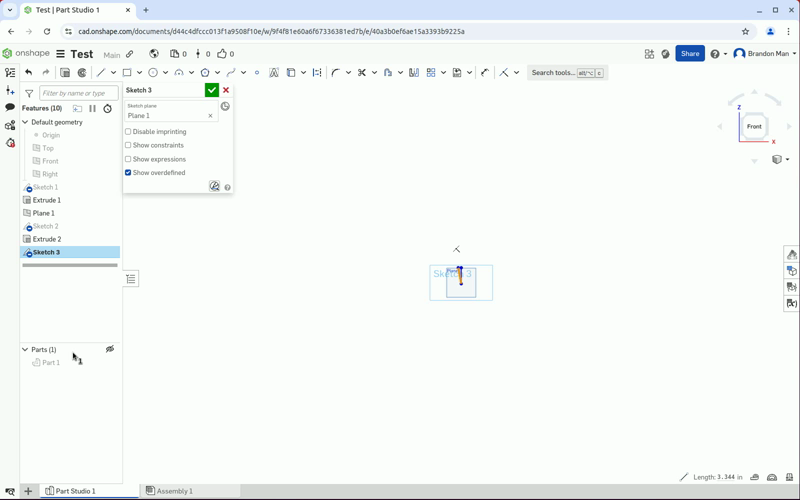
key(shift+y)
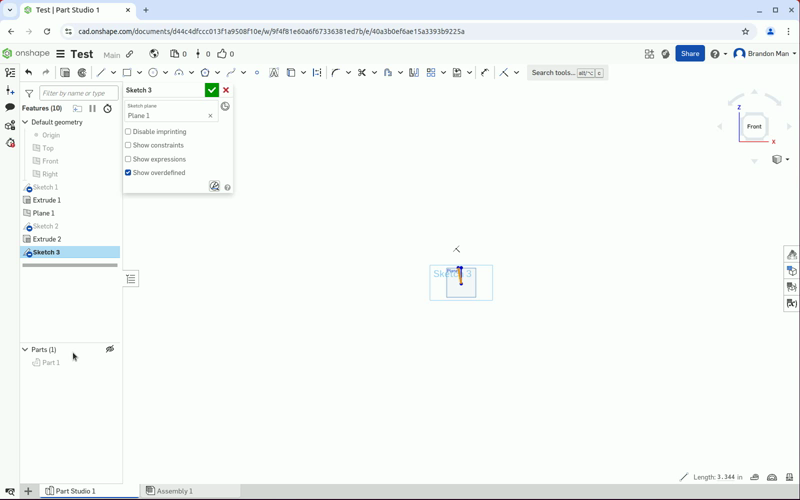
key(shift+e)
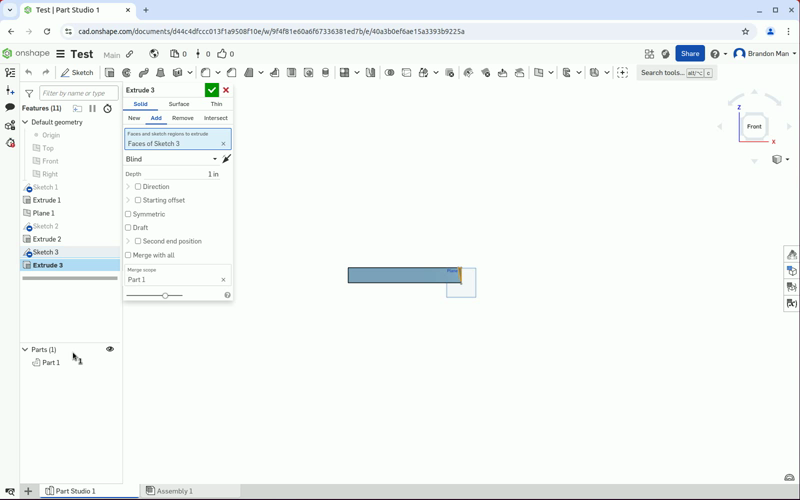
mouse_move(143, 106)
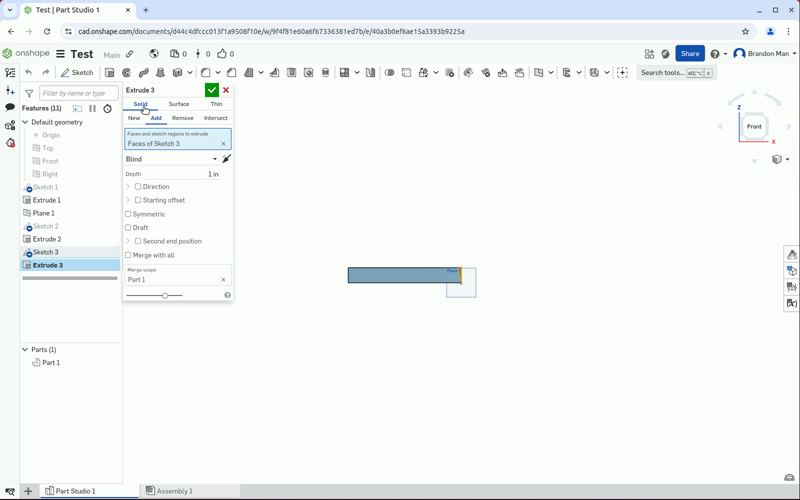
click(143, 106)
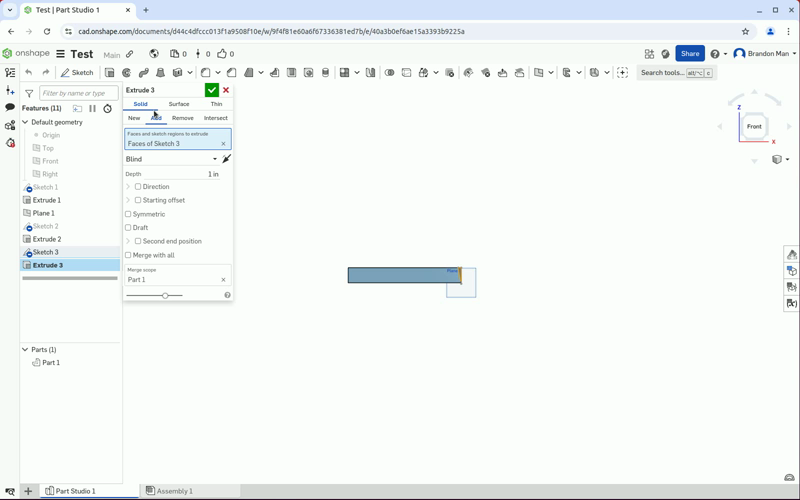
mouse_move(186, 120)
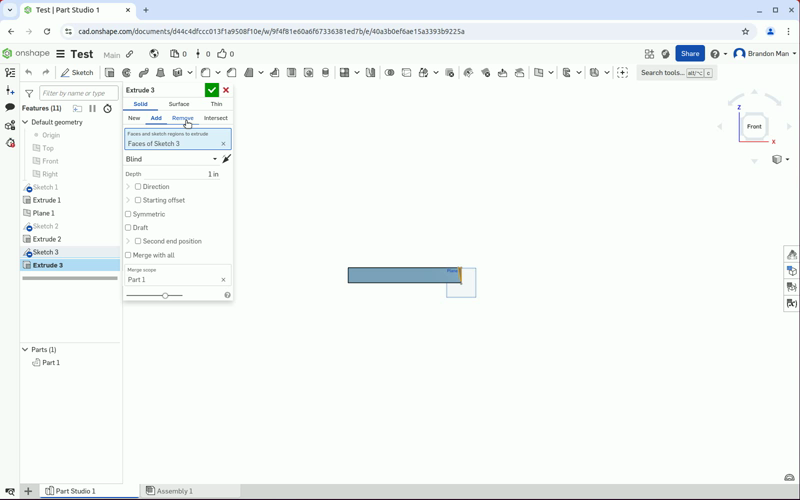
click(186, 120)
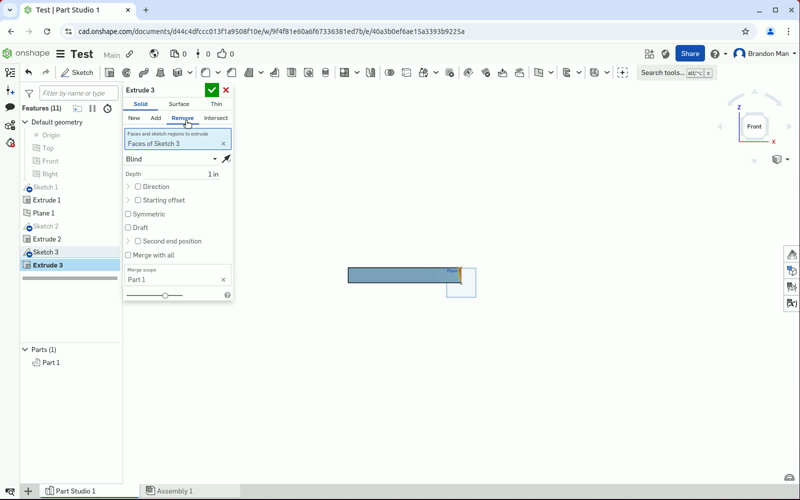
key(tab, 4)
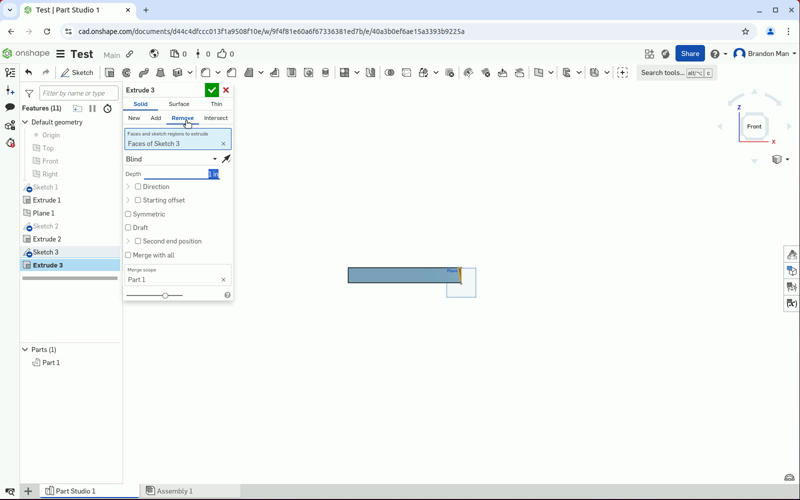
text(1.204)
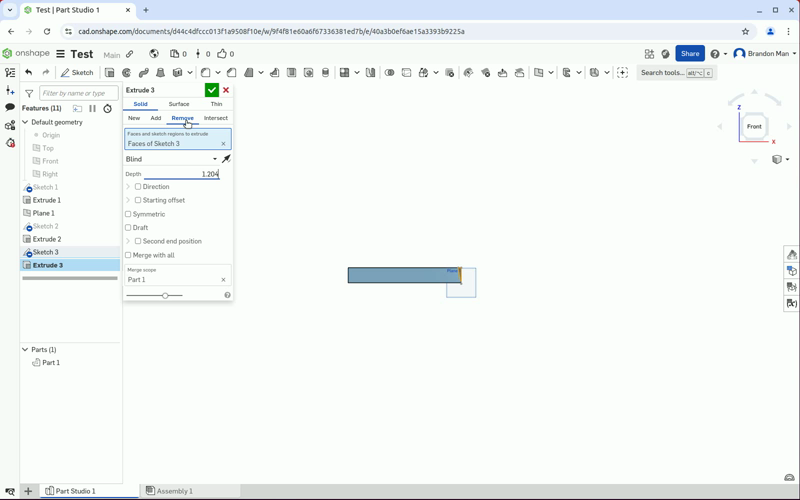
key(tab, 6)
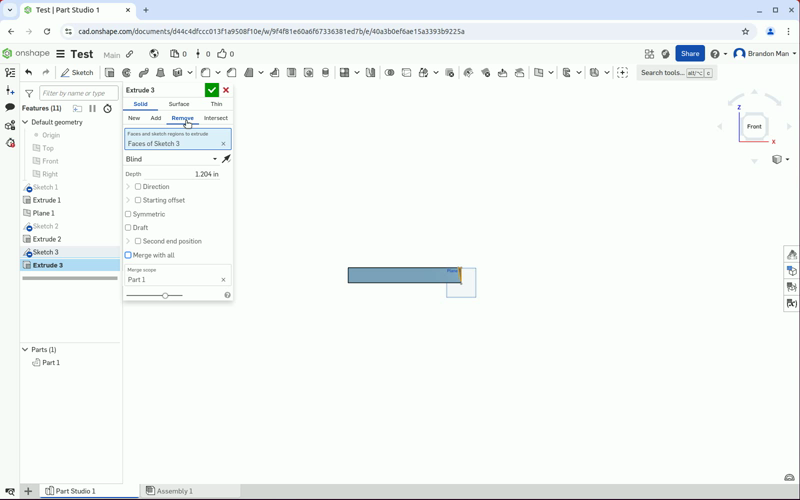
key(space)
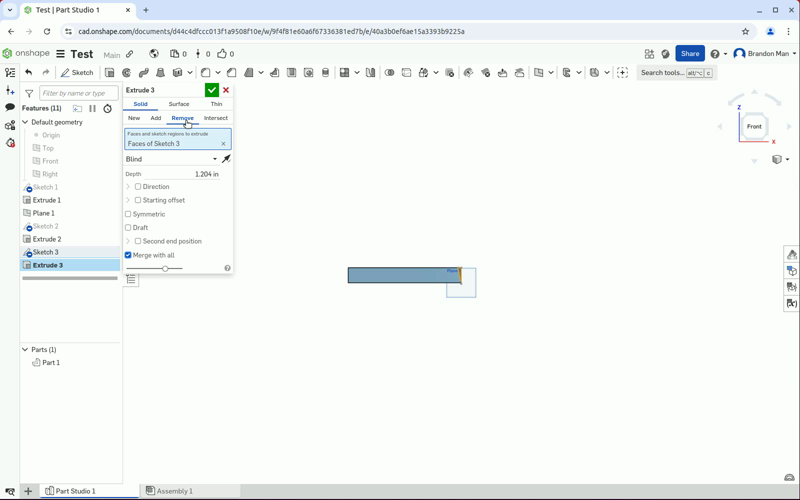
key(enter)
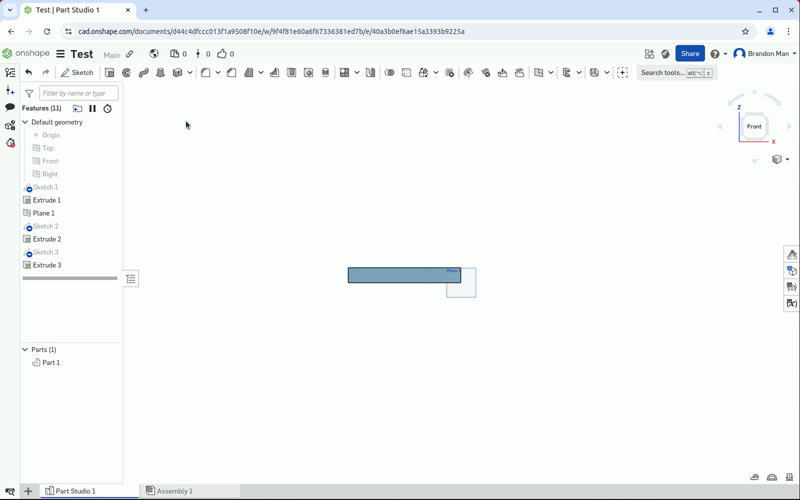
key(shift+h)
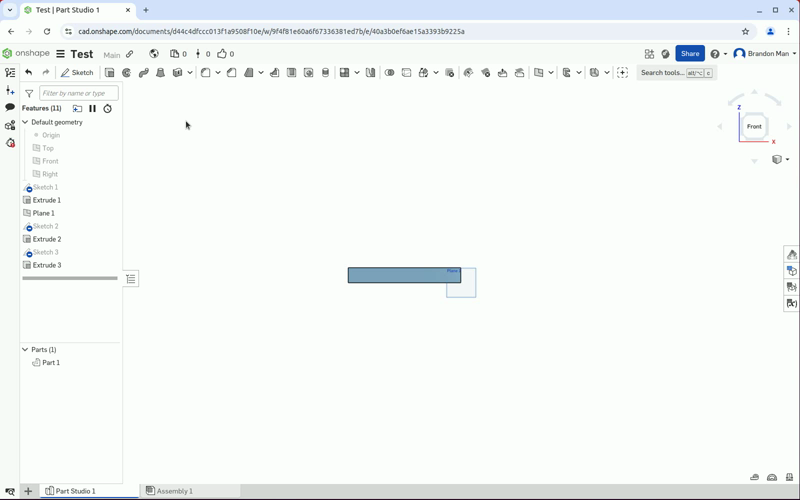
key(shift+h)
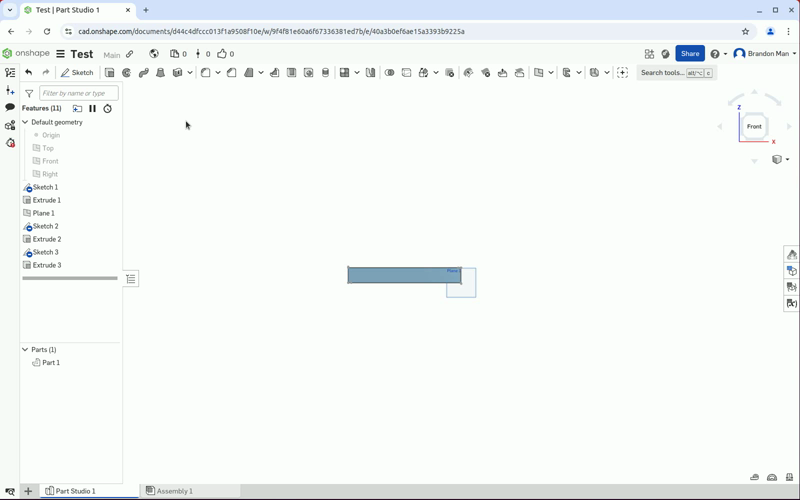
key(shift+7)
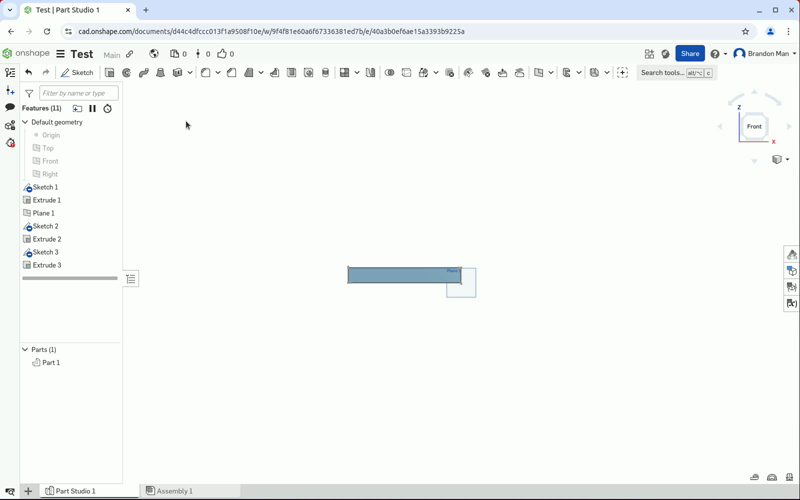
key(left, 2)
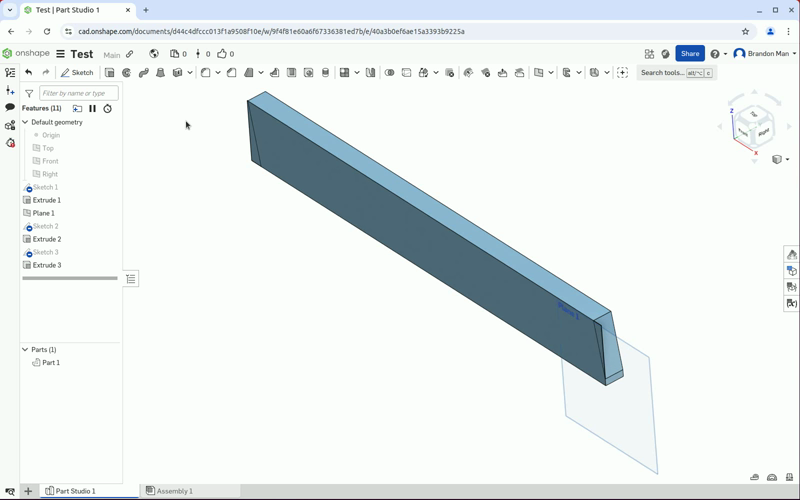
key(down, 2)
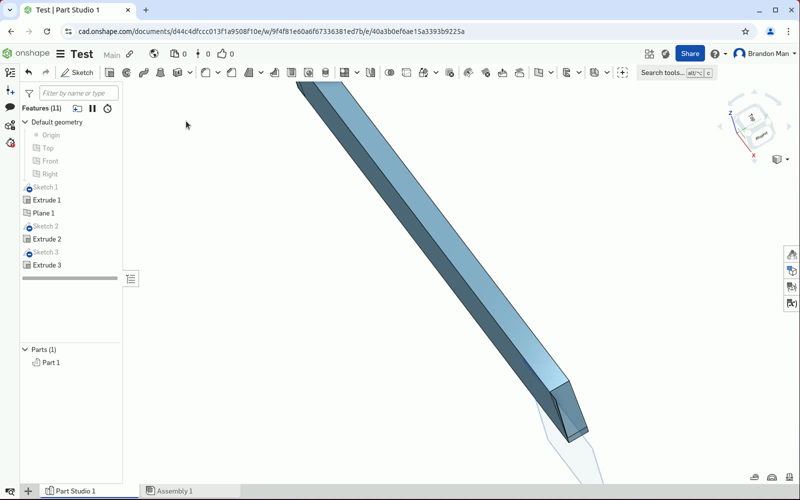
key(up, 2)
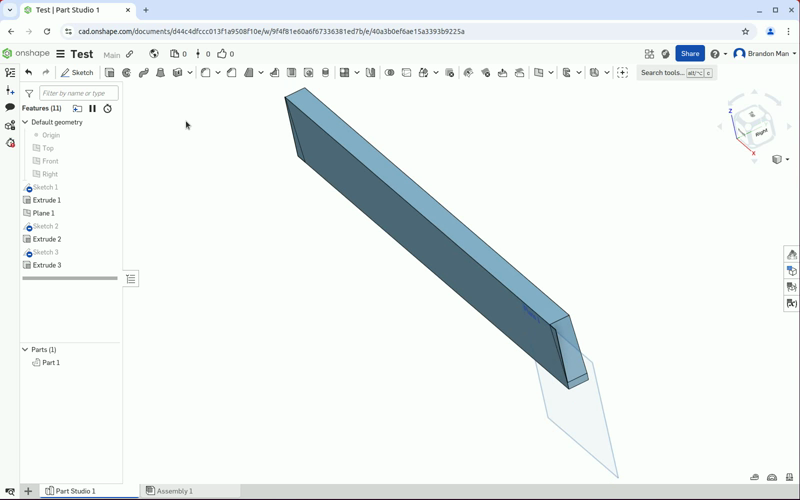
key(right, 2)
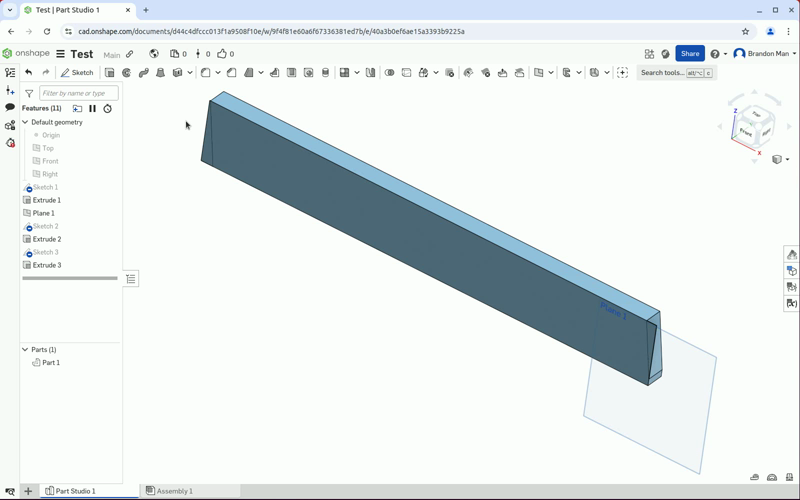
mouse_move(73, 189)
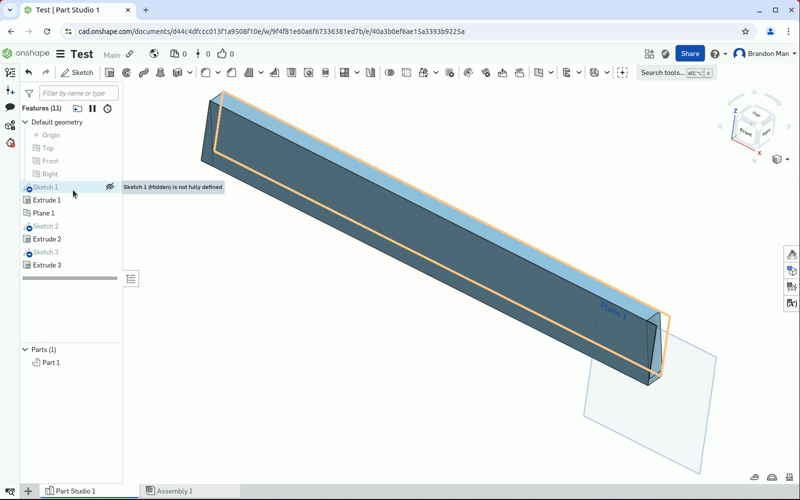
click(73, 189)